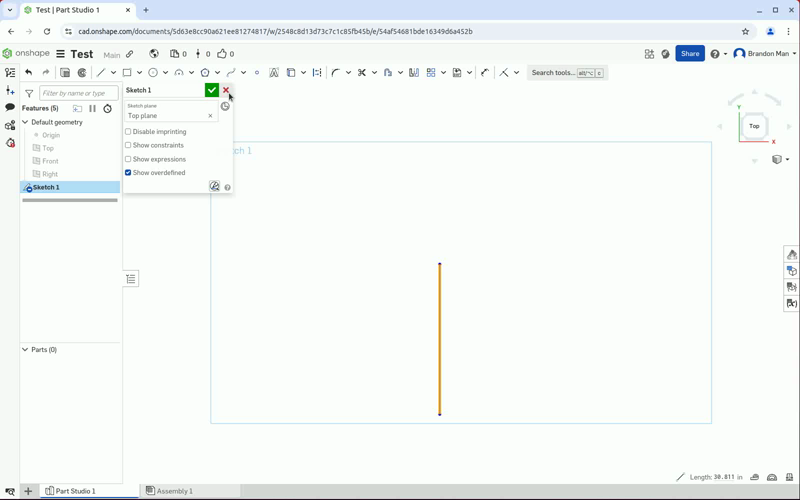
key(shift+h)
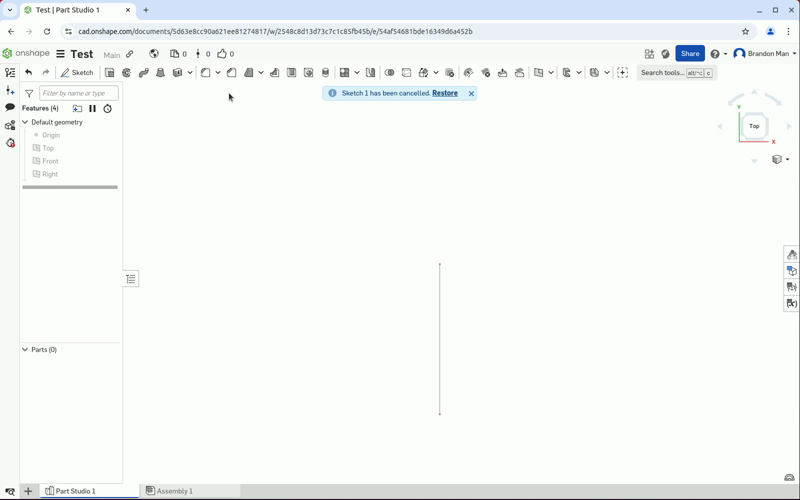
mouse_move(73, 352)
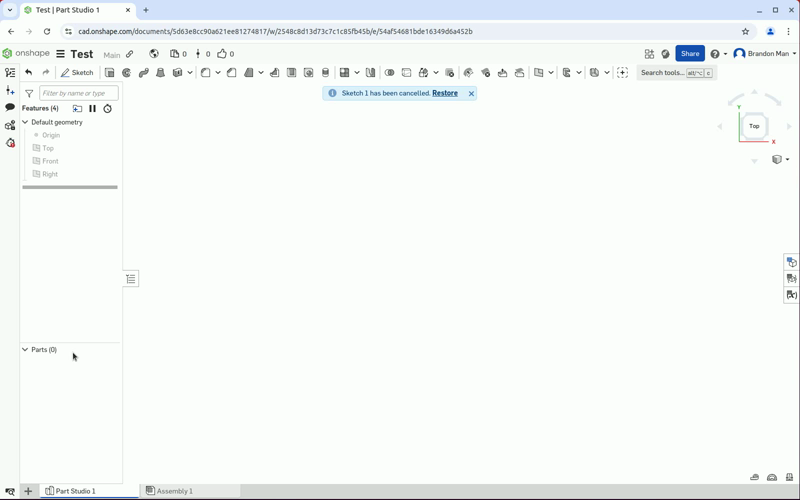
key(y)
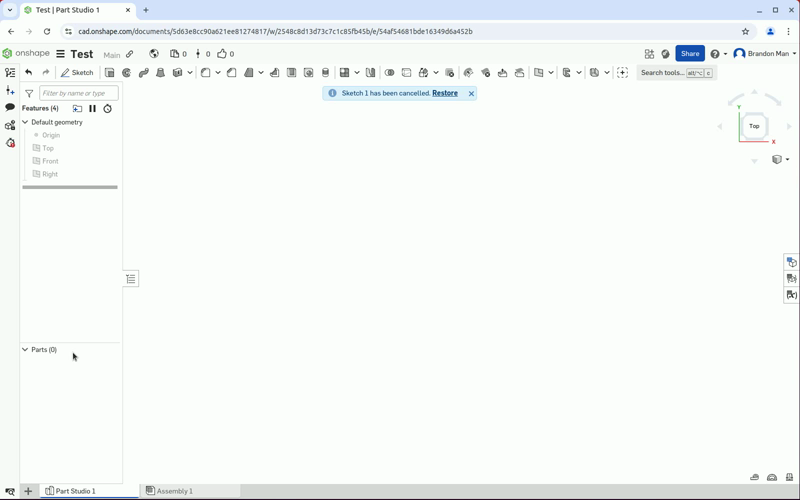
key(shift+p)
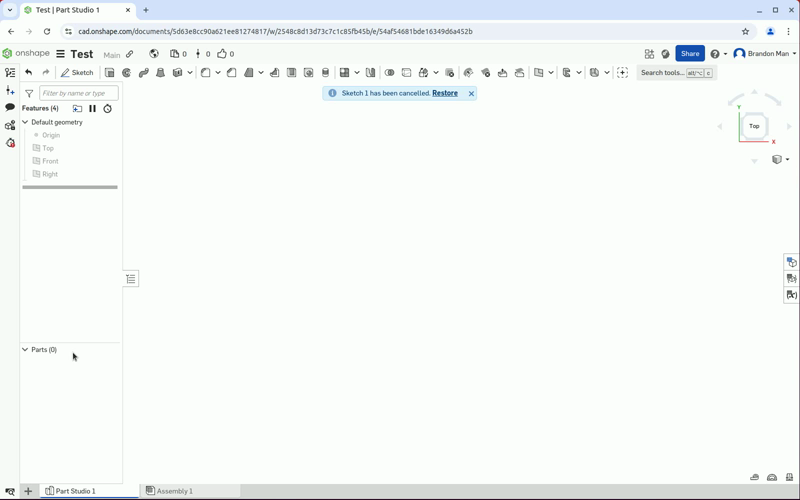
key(space)
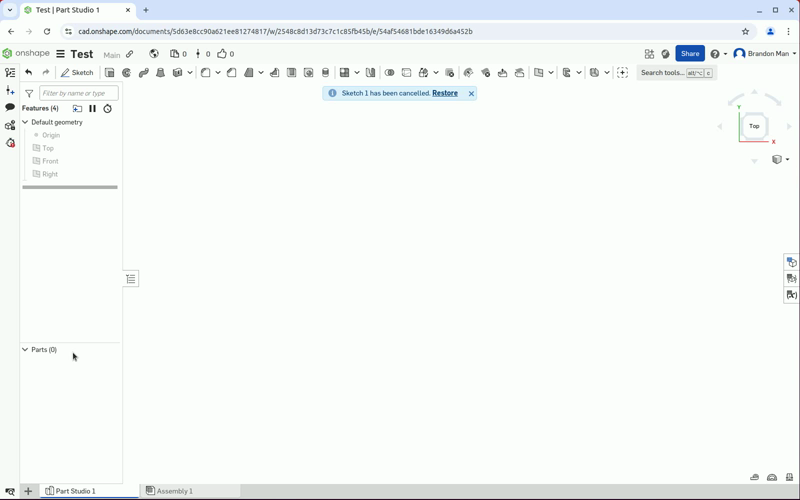
key_down(shift)
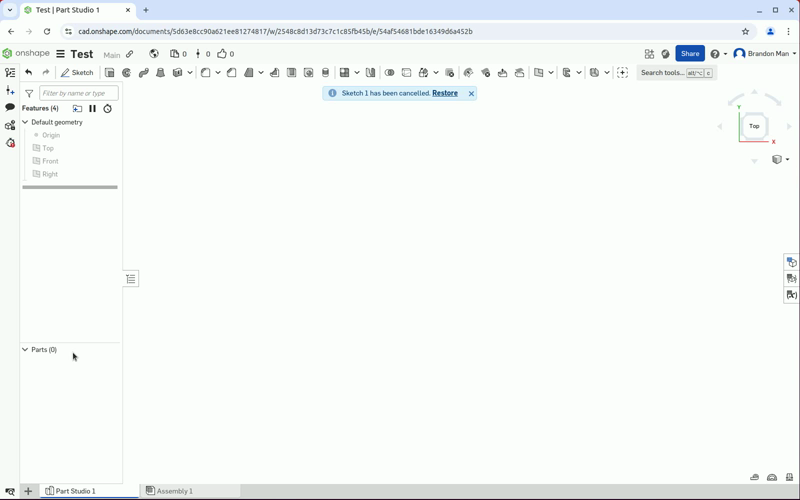
key(up)
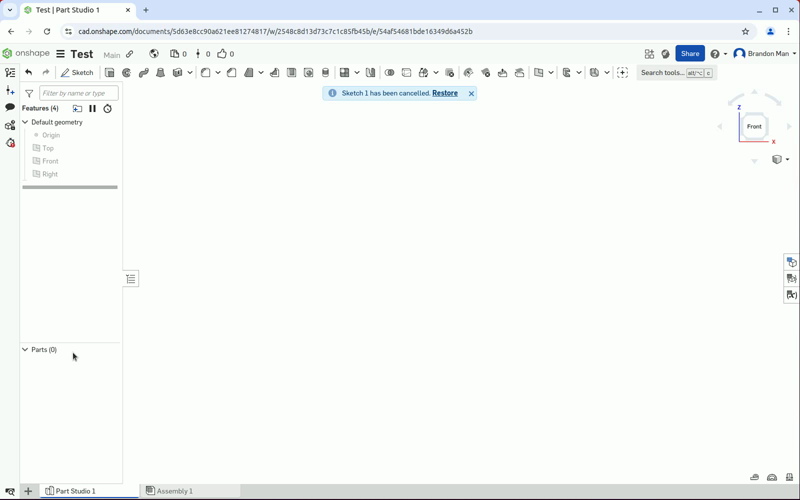
key_up(shift)
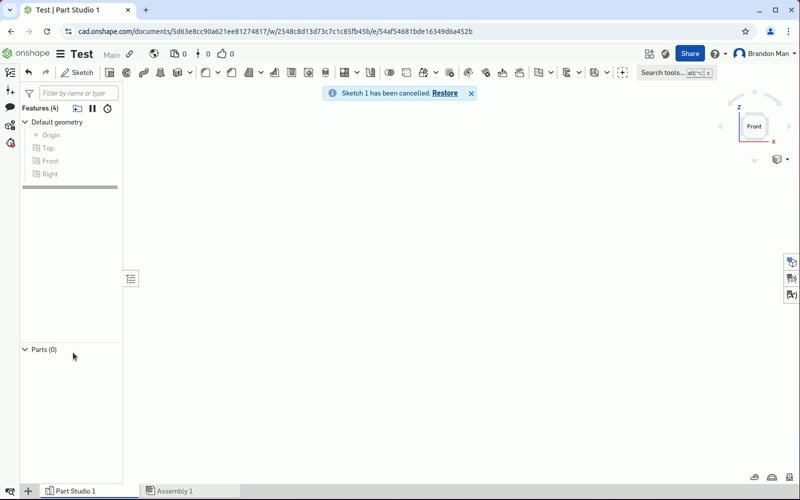
key(space)
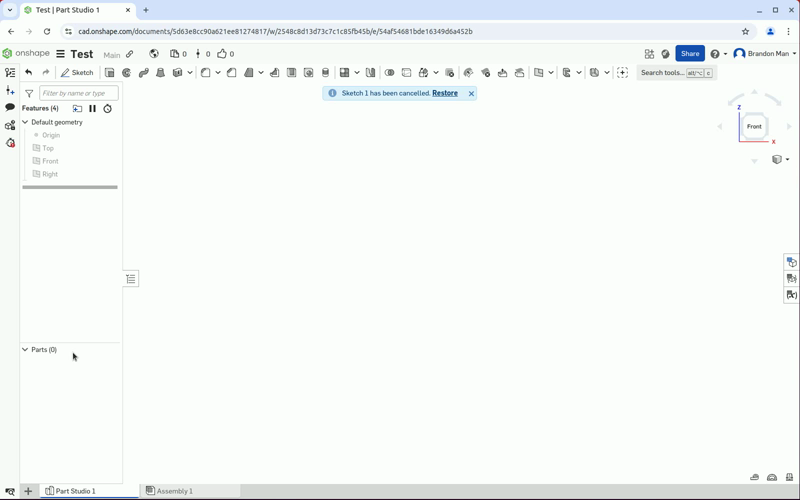
key_down(shift)
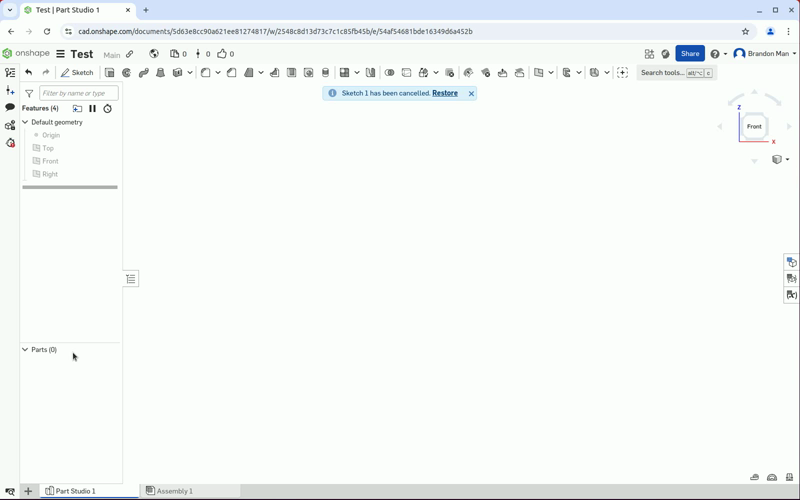
key(left)
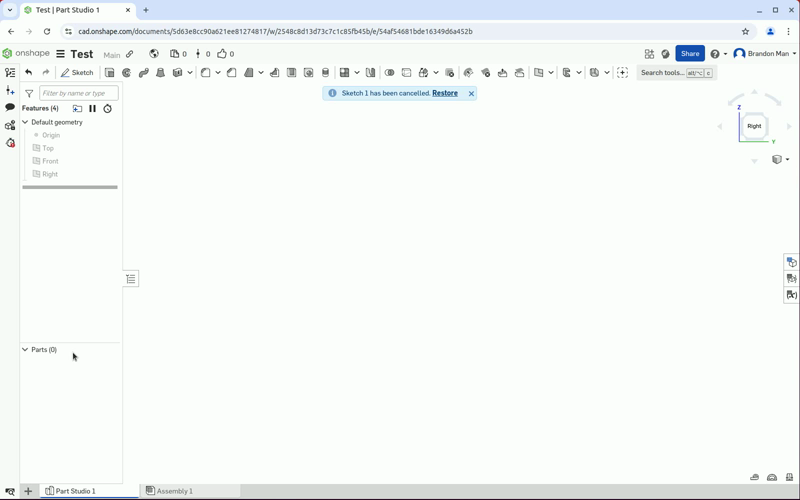
key_up(shift)
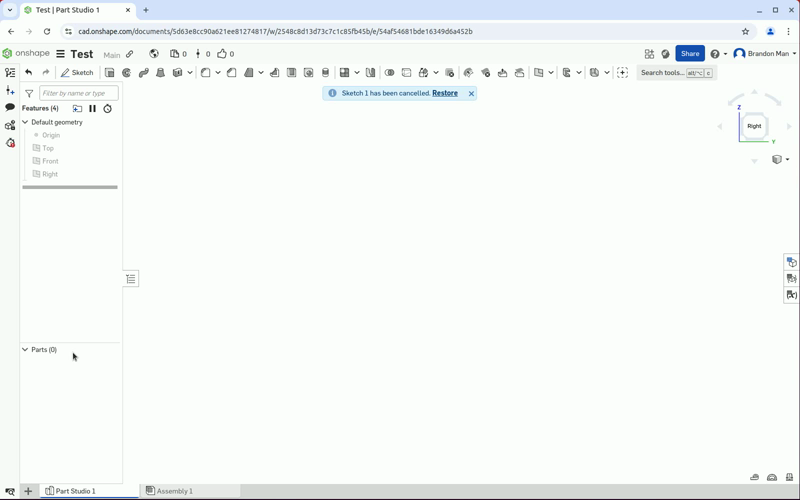
mouse_move(73, 352)
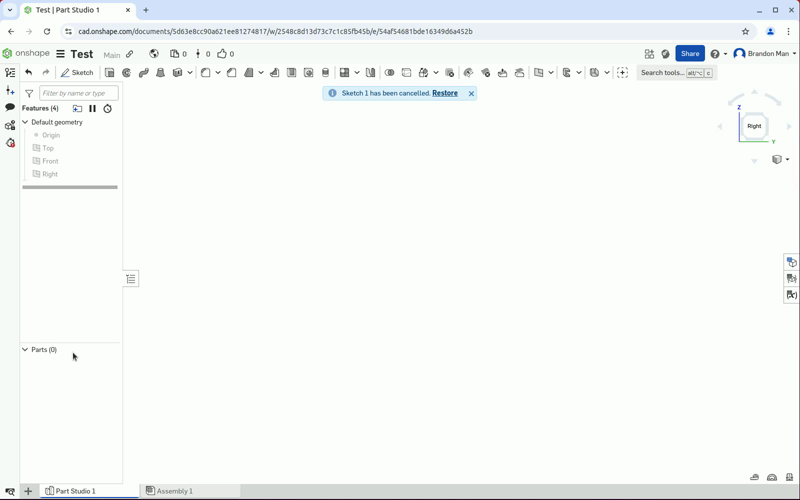
key(shift+y)
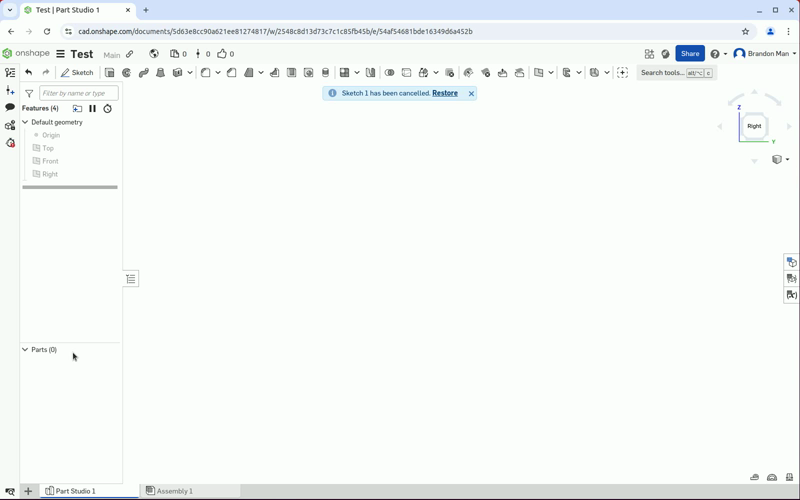
key(shift+s)
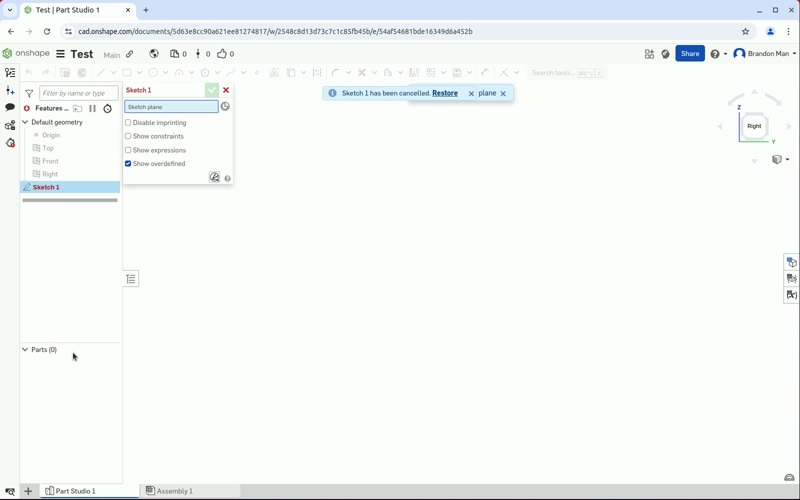
mouse_move(73, 176)
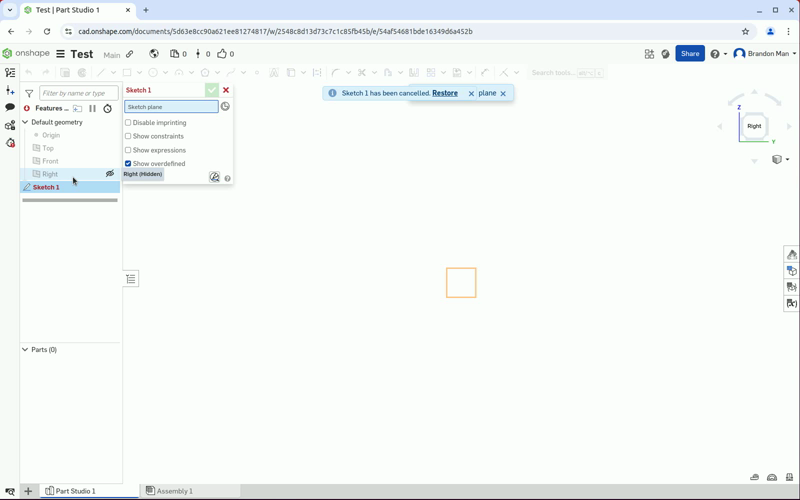
click(73, 176)
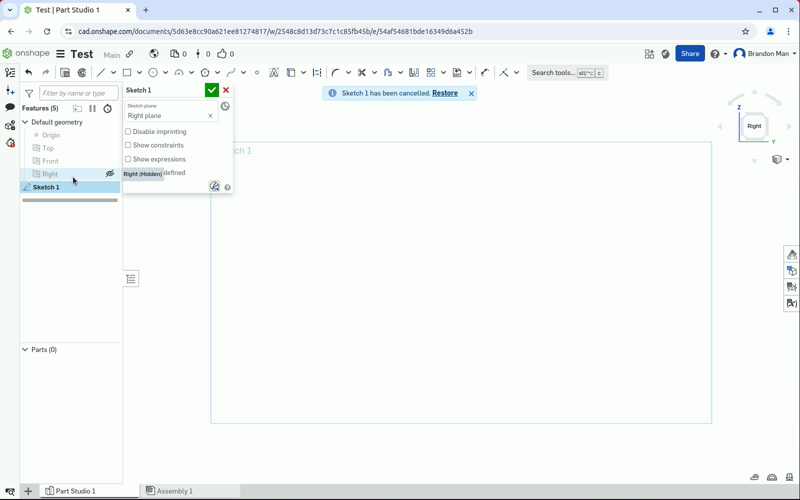
mouse_move(73, 352)
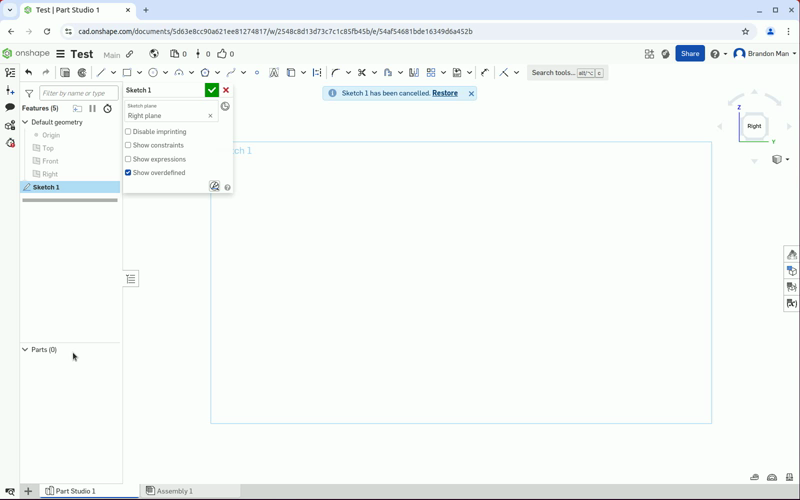
key(y)
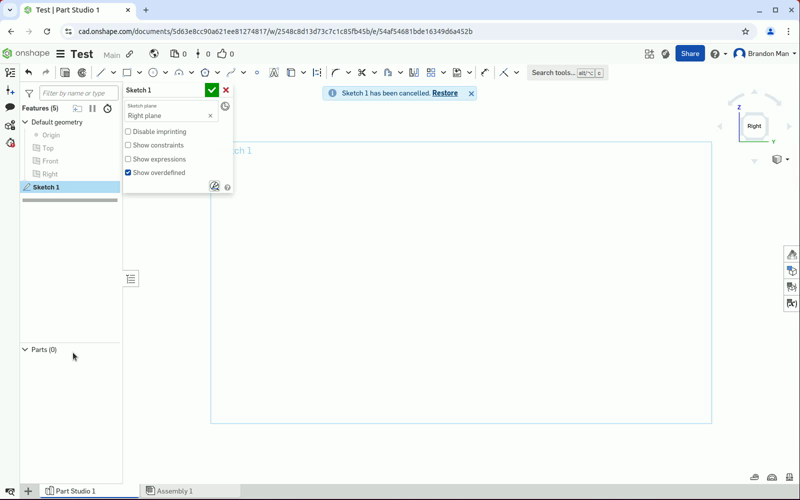
key(l)
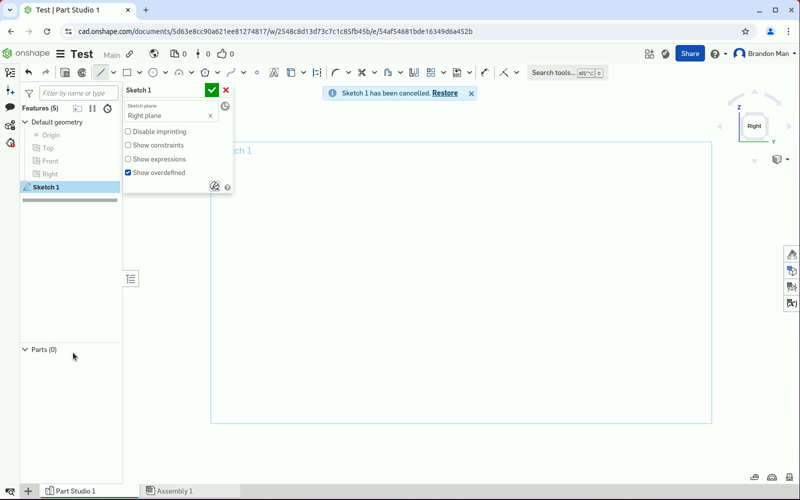
key_down(shift)
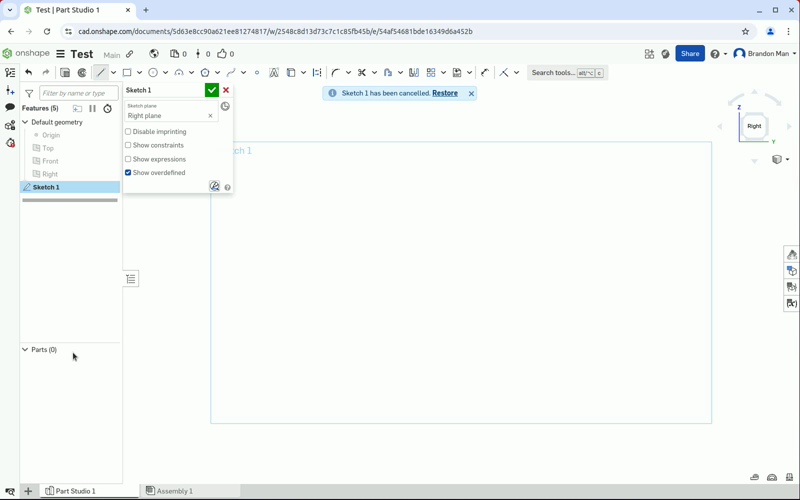
mouse_move(419, 282)
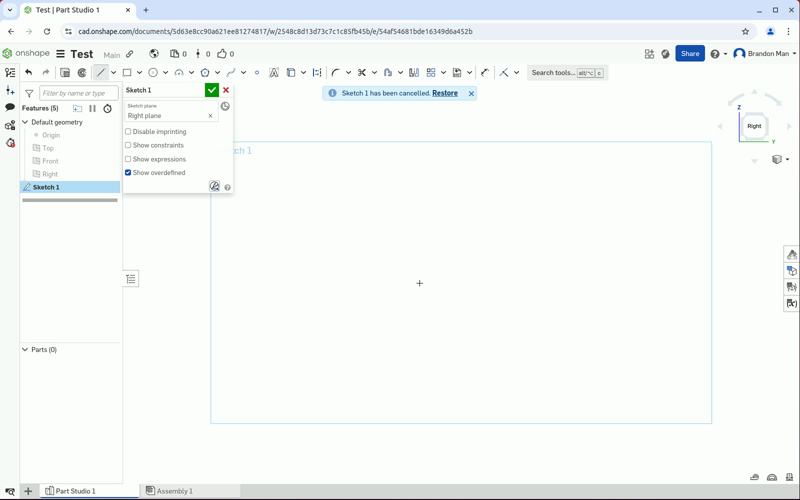
click(419, 282)
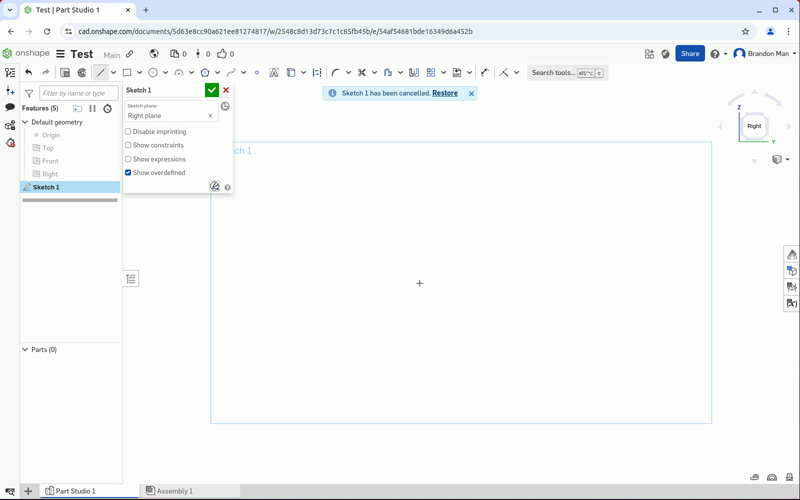
key_up(shift)
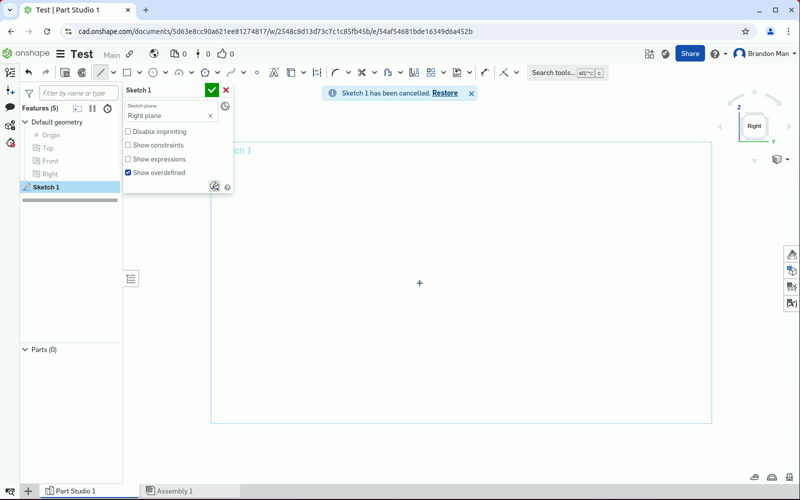
key_down(shift)
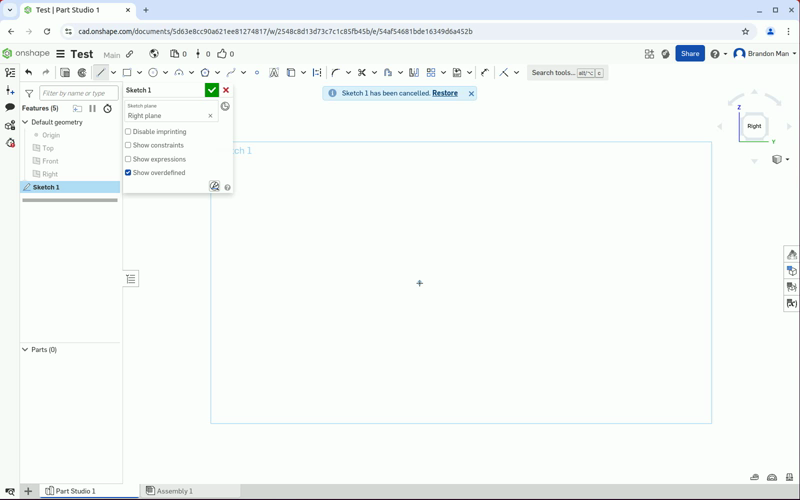
mouse_move(449, 282)
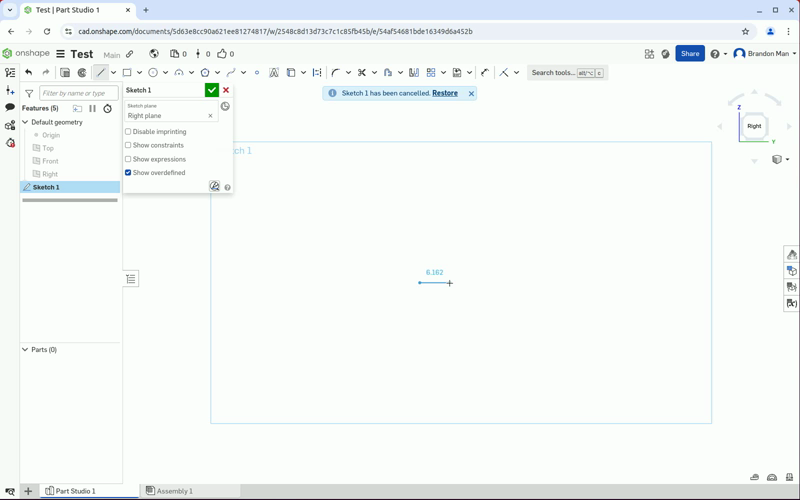
mouse_move(461, 282)
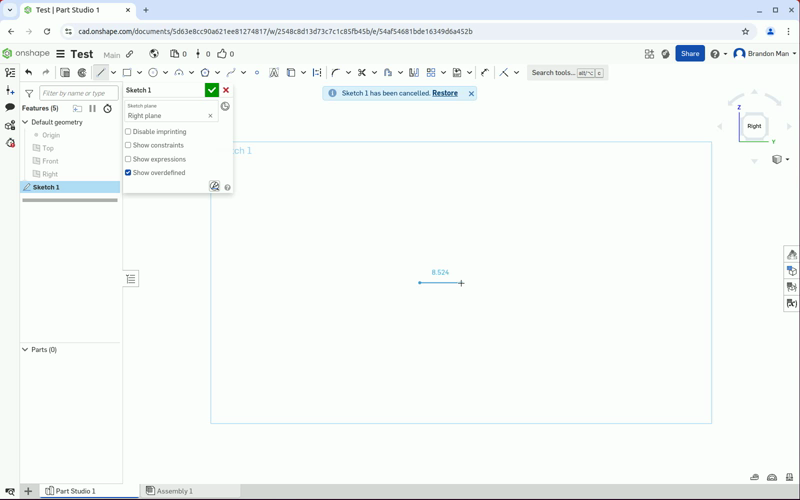
click(461, 282)
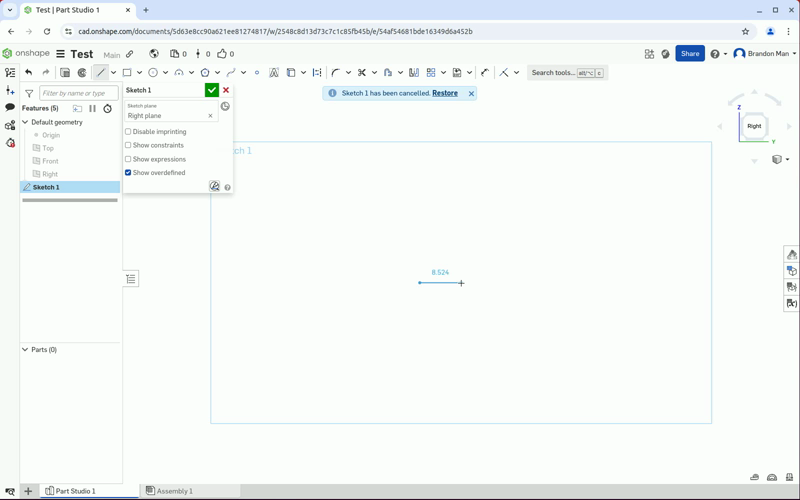
key_up(shift)
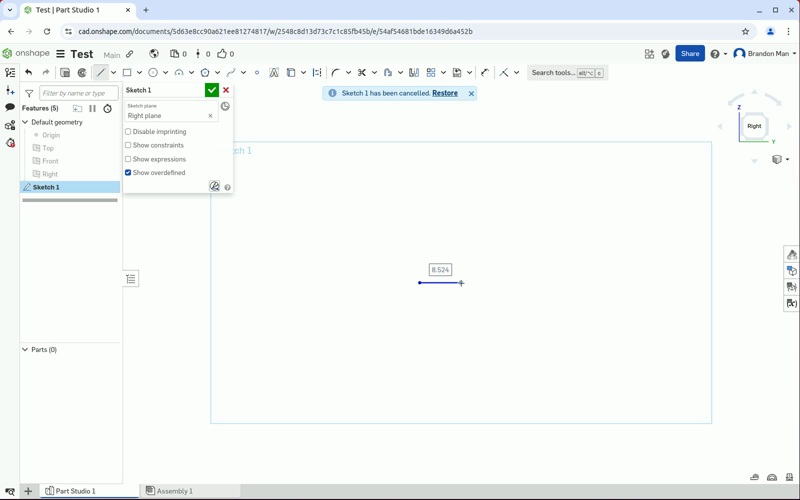
key_down(shift)
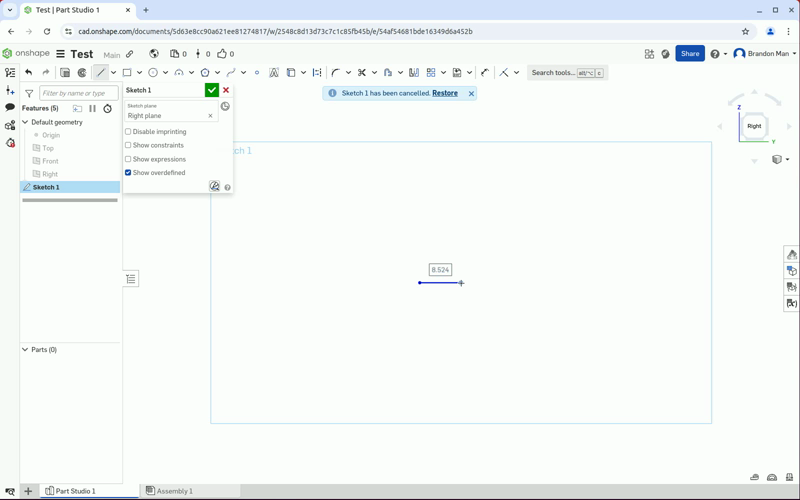
mouse_move(491, 282)
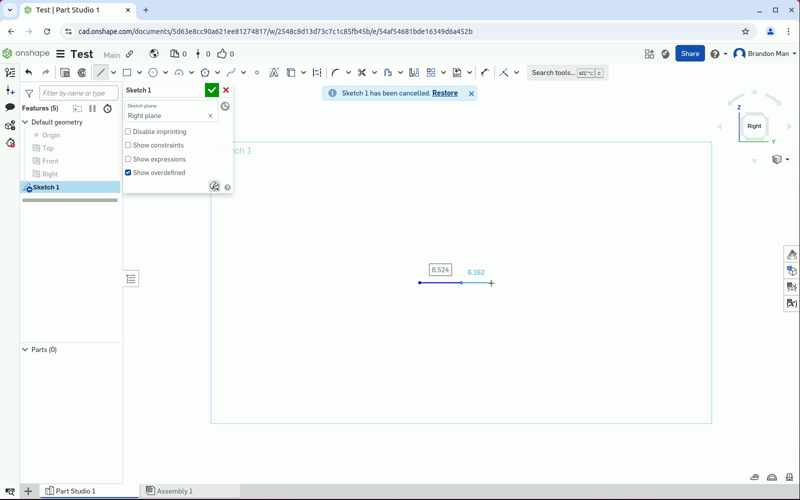
mouse_move(502, 282)
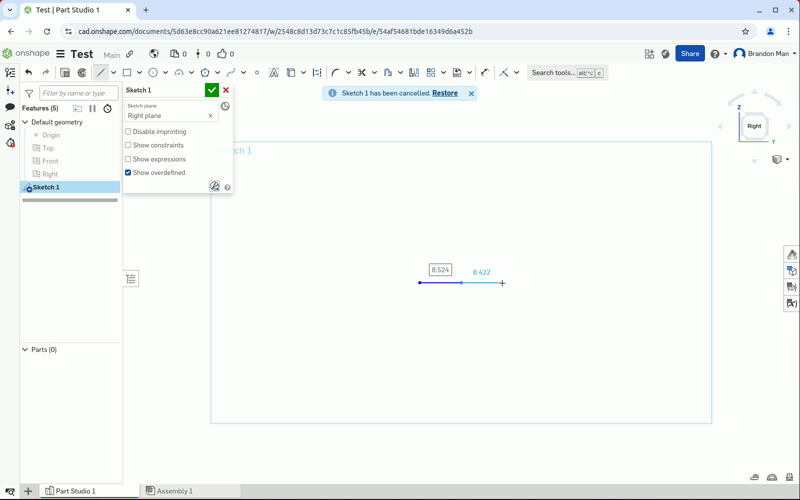
click(502, 282)
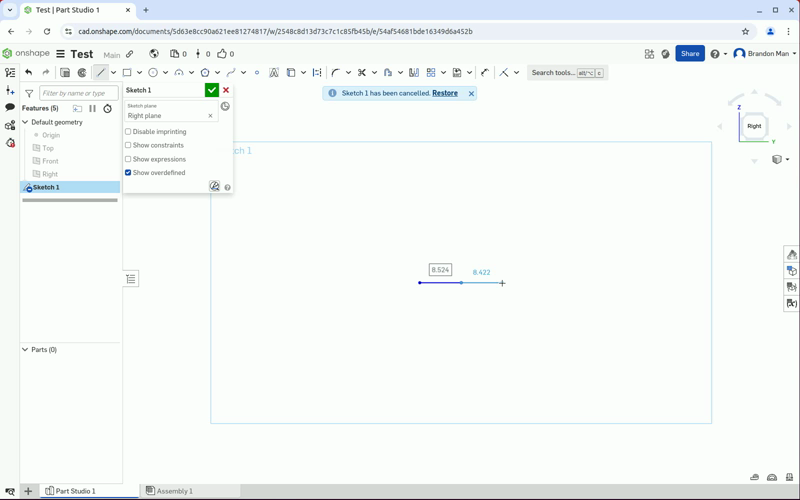
key_up(shift)
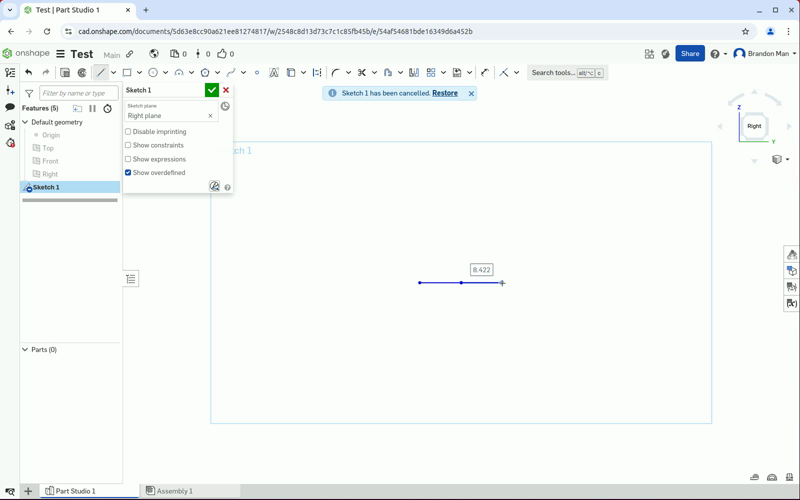
key_down(shift)
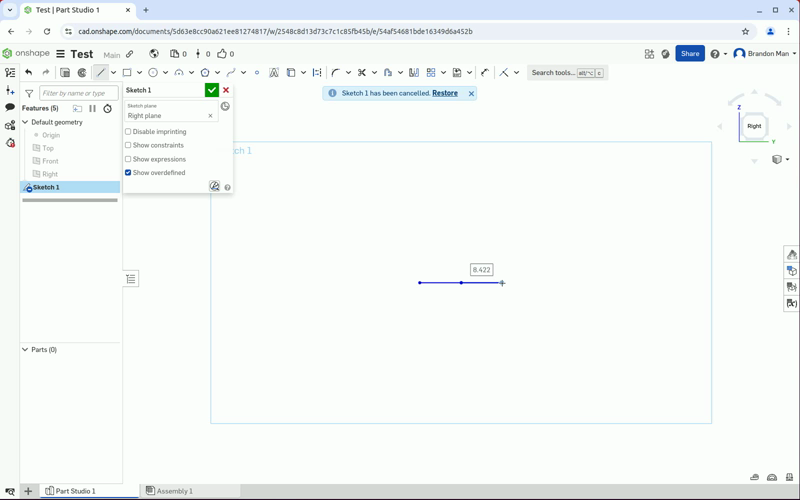
mouse_move(502, 221)
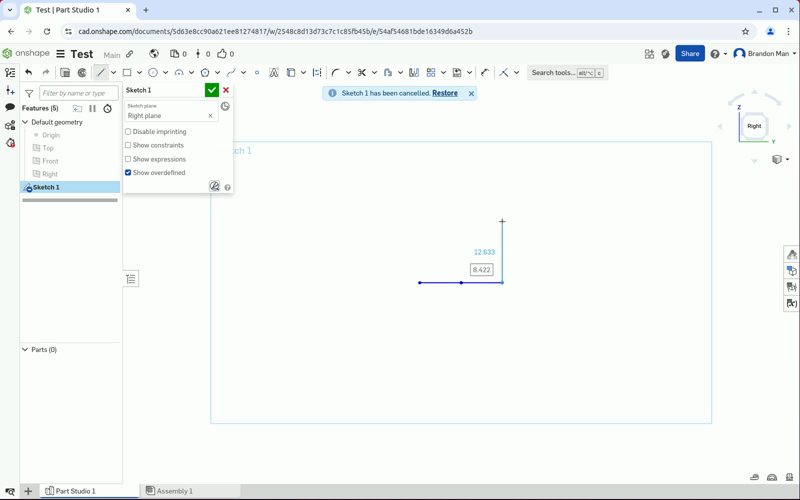
click(502, 221)
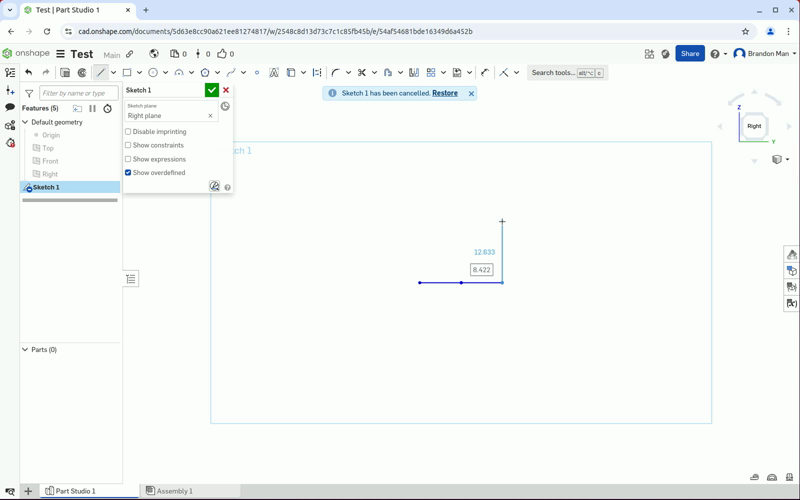
key_up(shift)
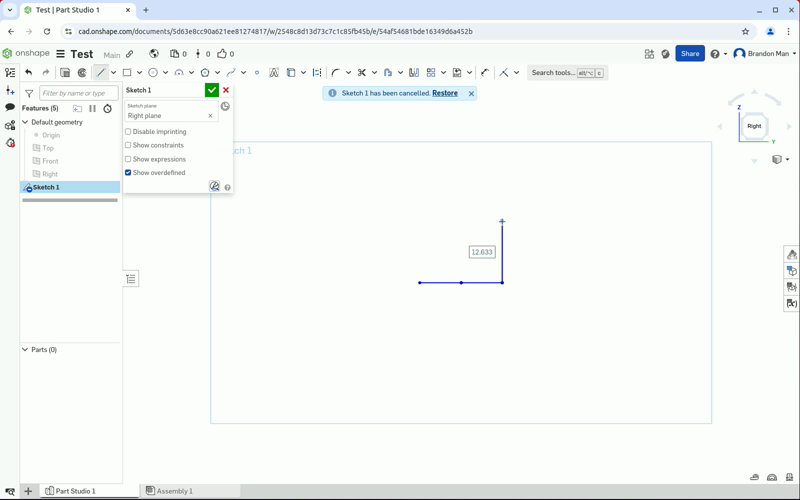
key_down(shift)
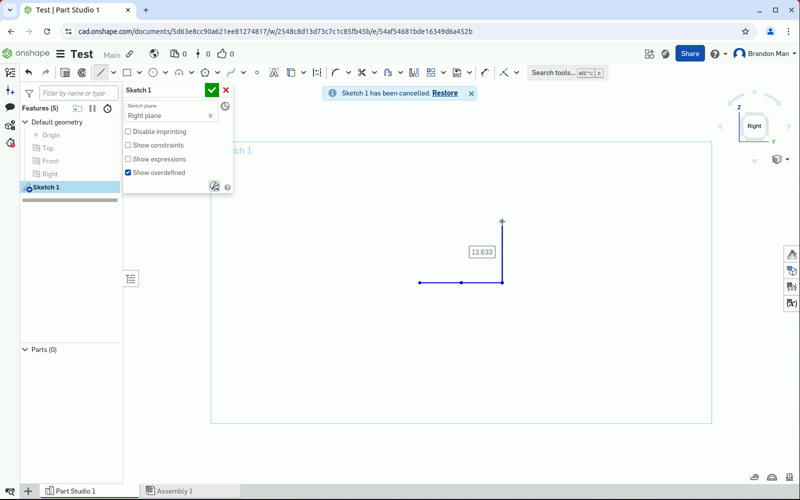
mouse_move(532, 221)
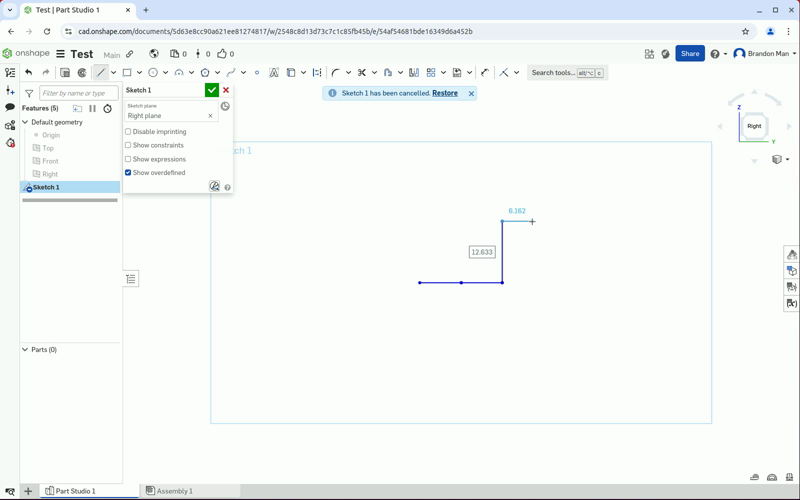
mouse_move(481, 200)
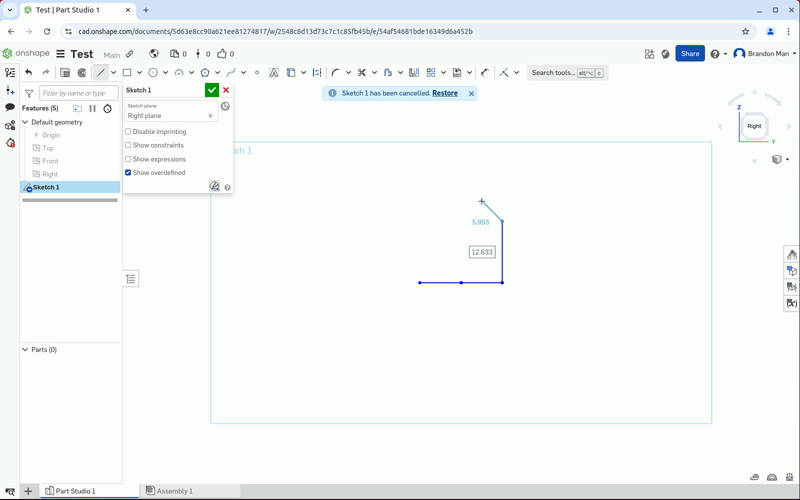
click(481, 200)
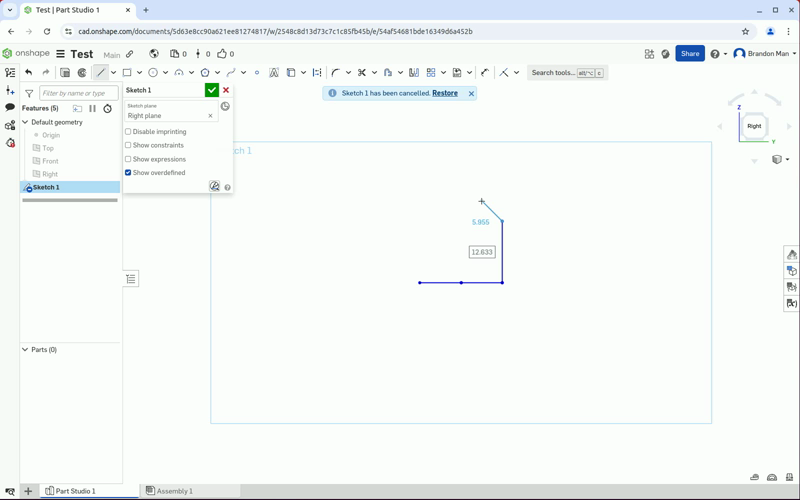
key_up(shift)
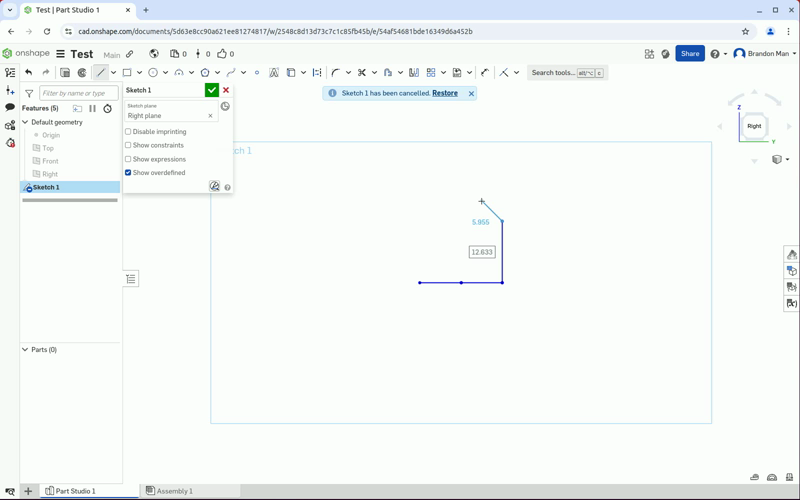
key_down(shift)
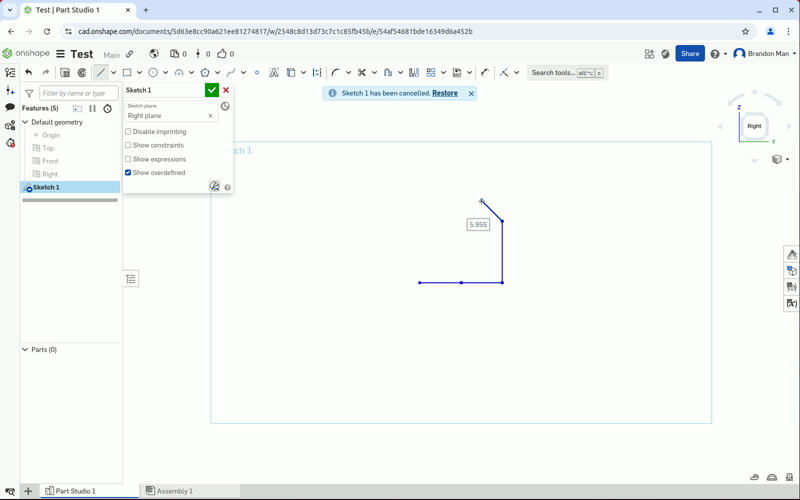
mouse_move(511, 200)
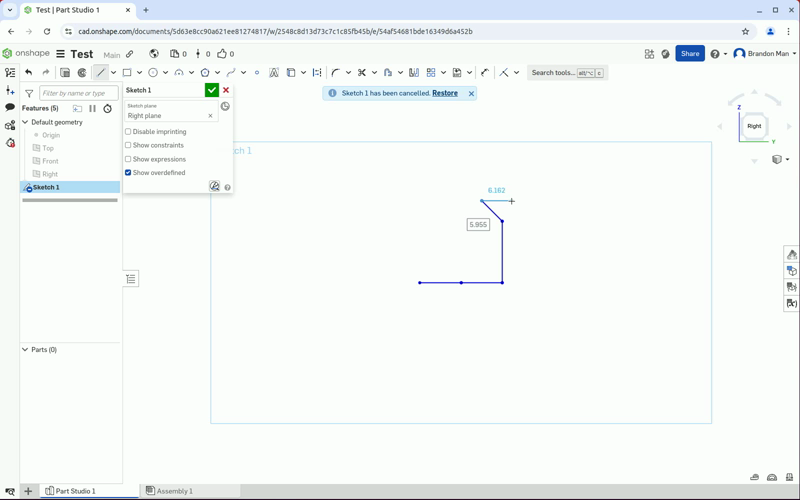
mouse_move(440, 200)
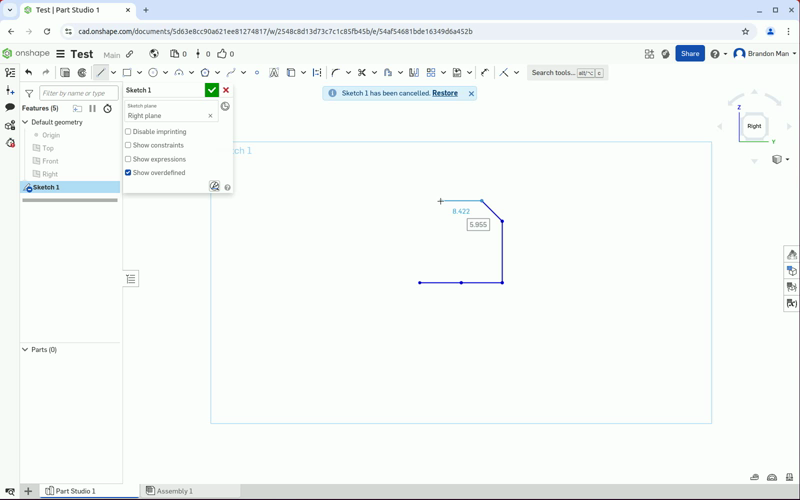
click(440, 200)
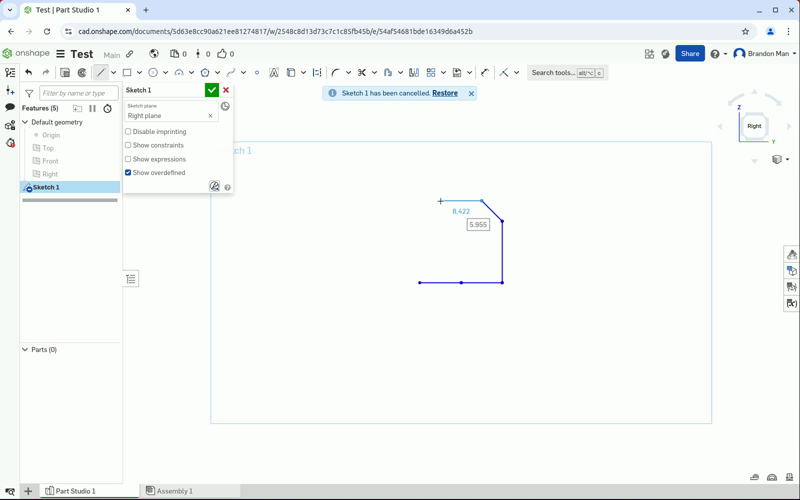
key_up(shift)
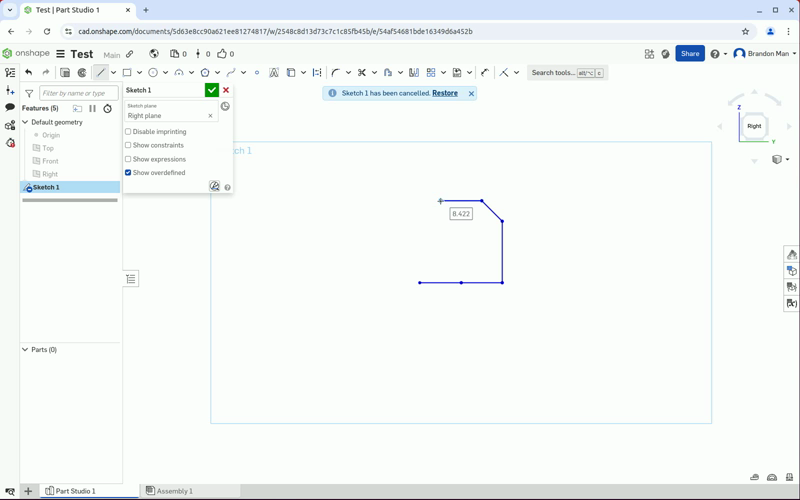
key_down(shift)
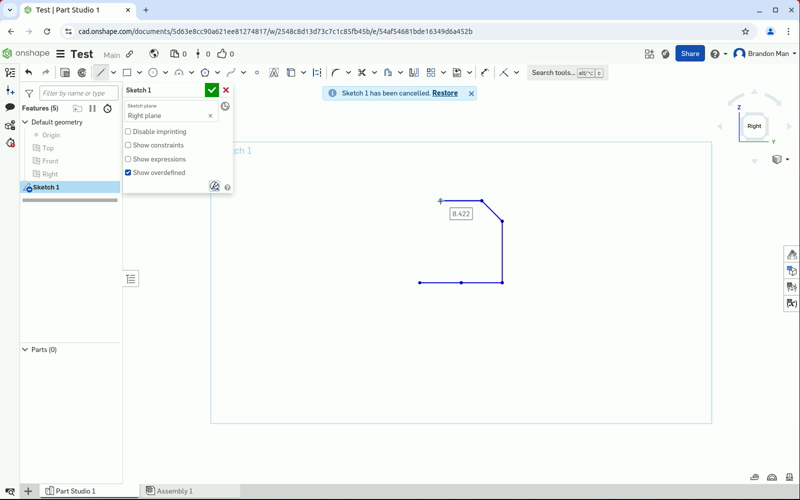
mouse_move(470, 200)
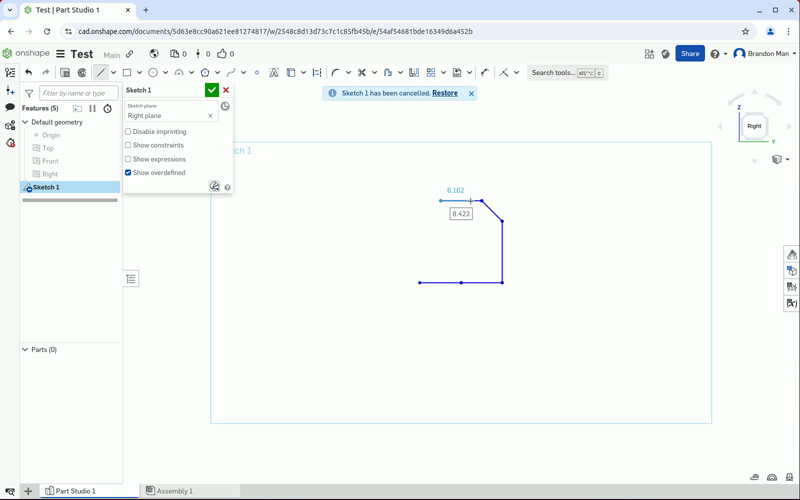
mouse_move(419, 221)
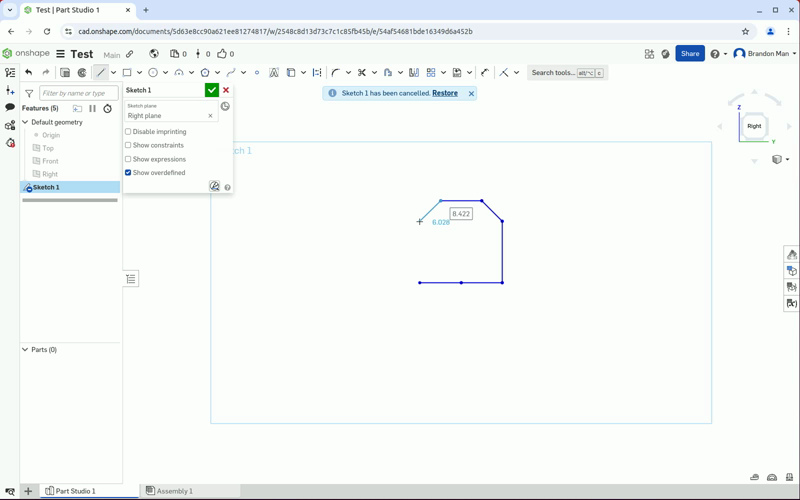
click(419, 221)
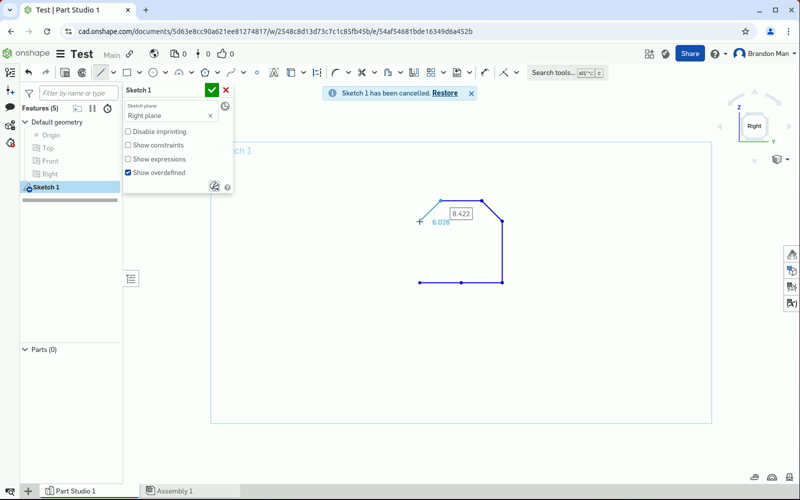
key_up(shift)
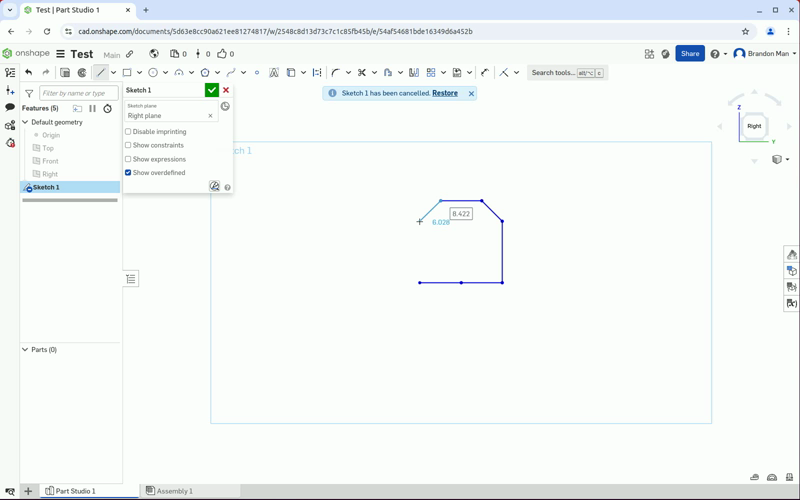
key_down(shift)
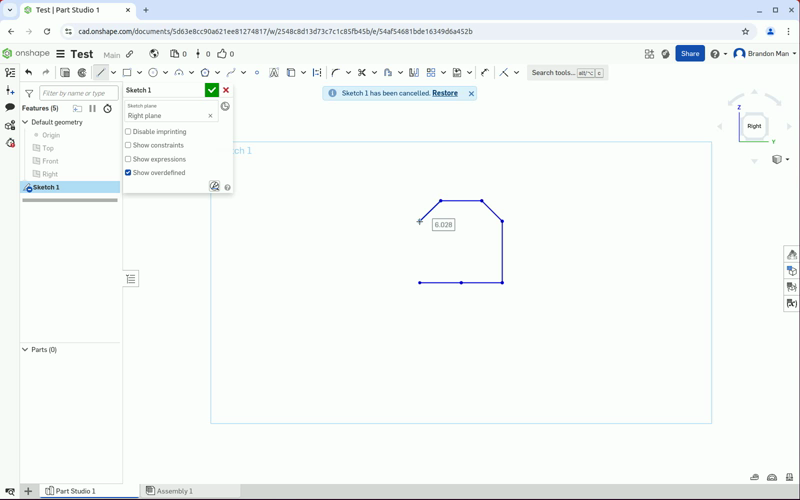
mouse_move(419, 282)
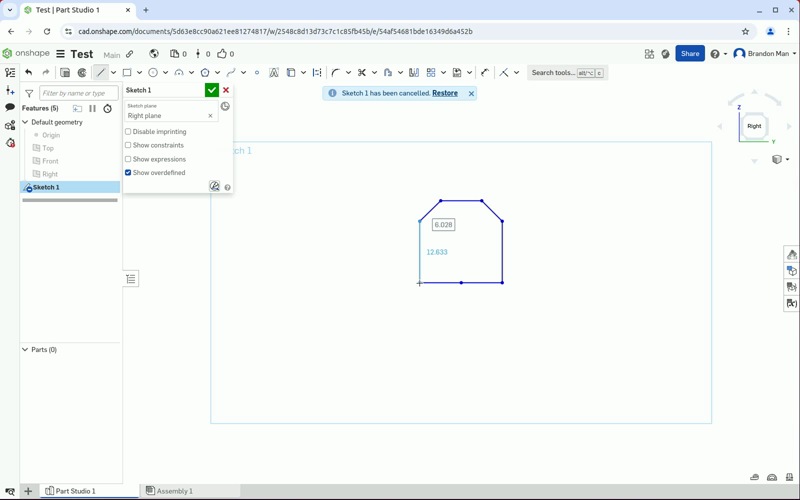
key_up(shift)
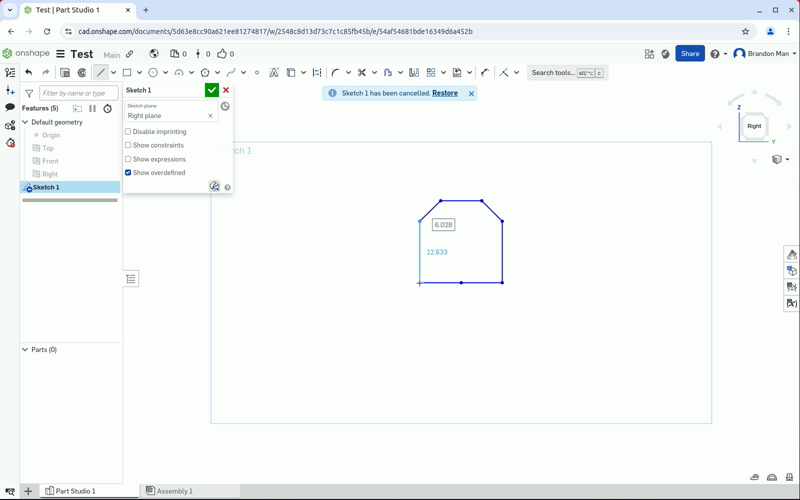
click(419, 282)
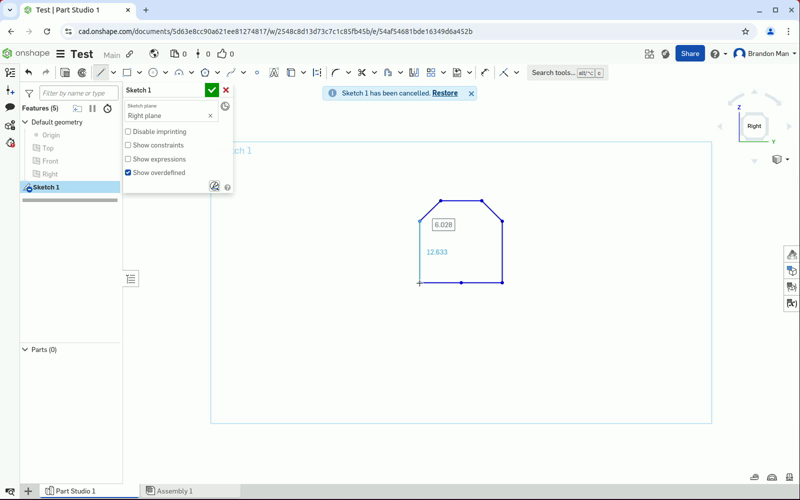
key(esc)
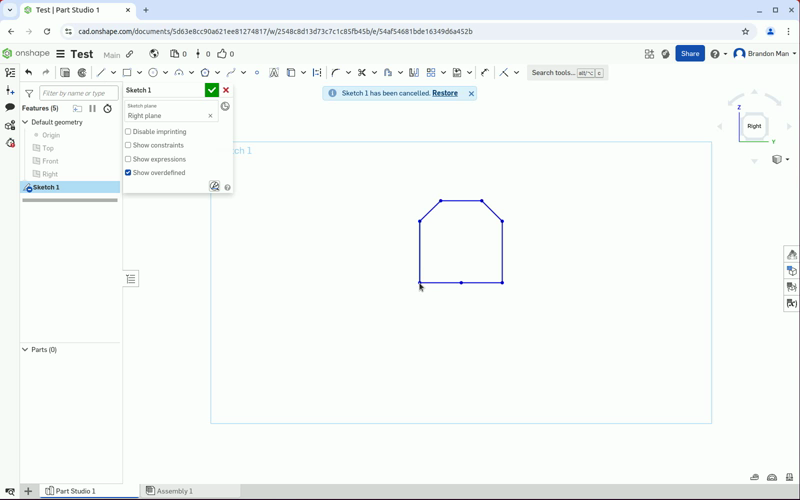
mouse_move(473, 251)
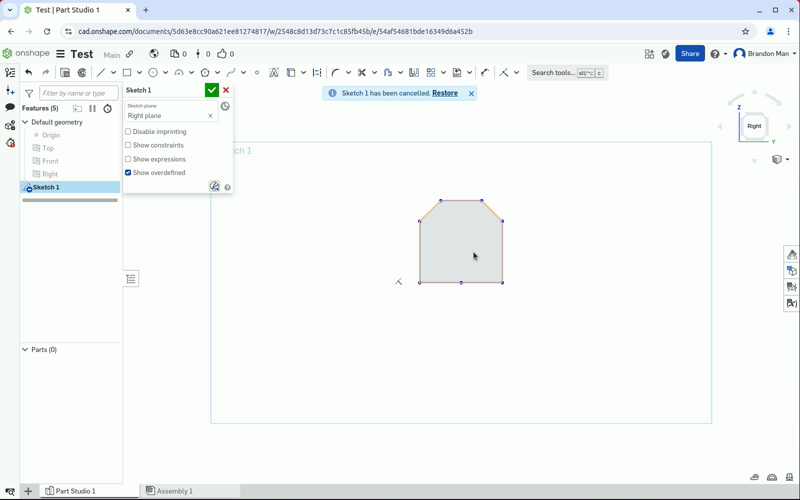
click(473, 251)
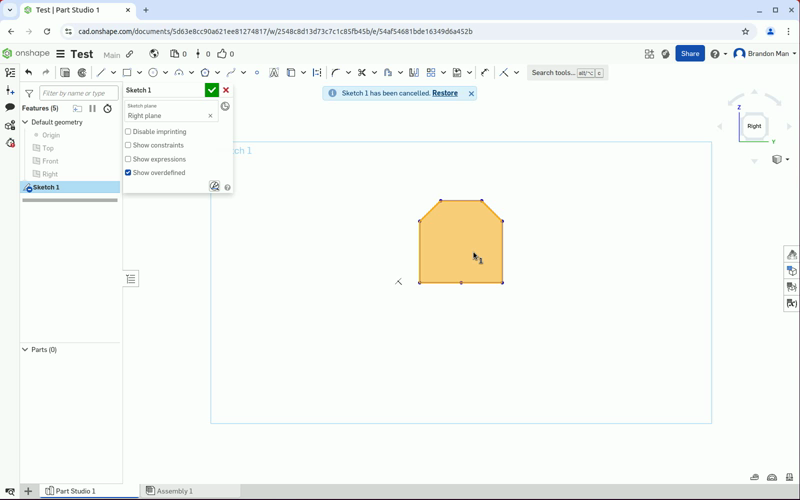
mouse_move(73, 352)
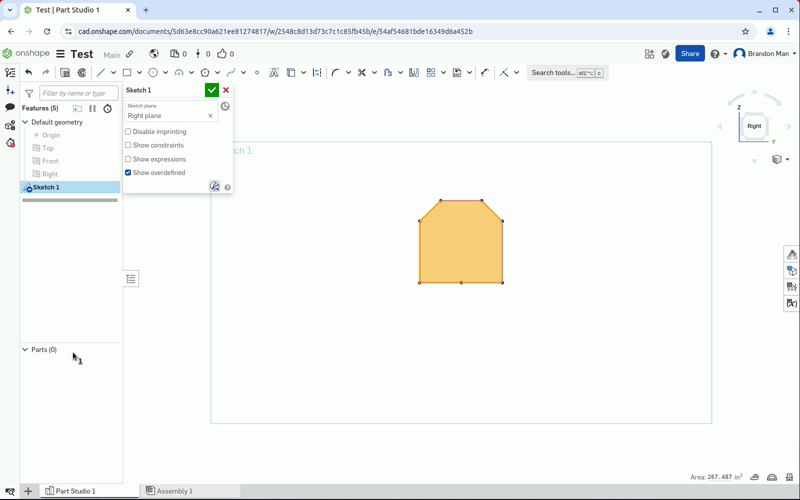
key(shift+y)
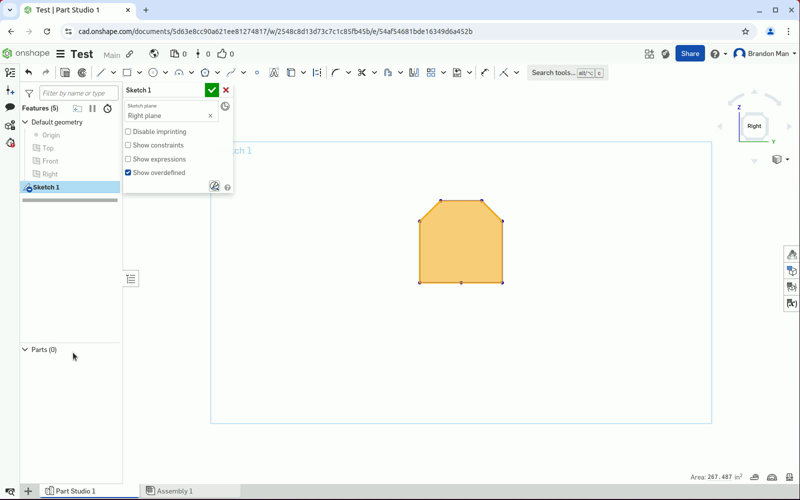
key(shift+e)
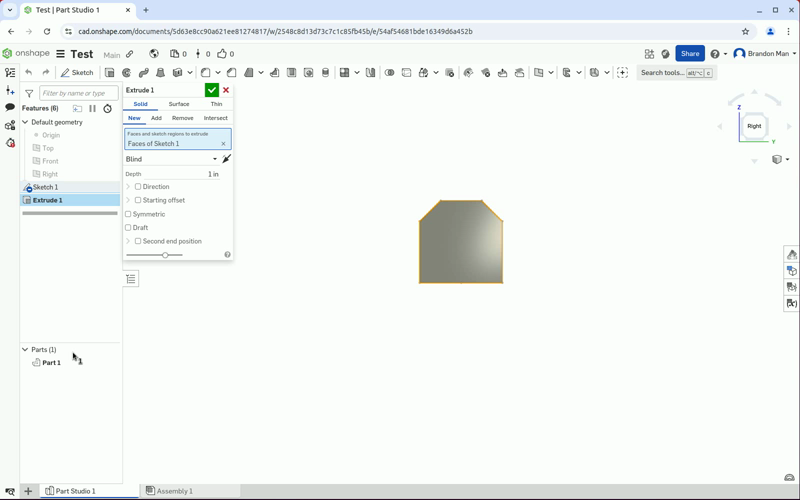
mouse_move(143, 106)
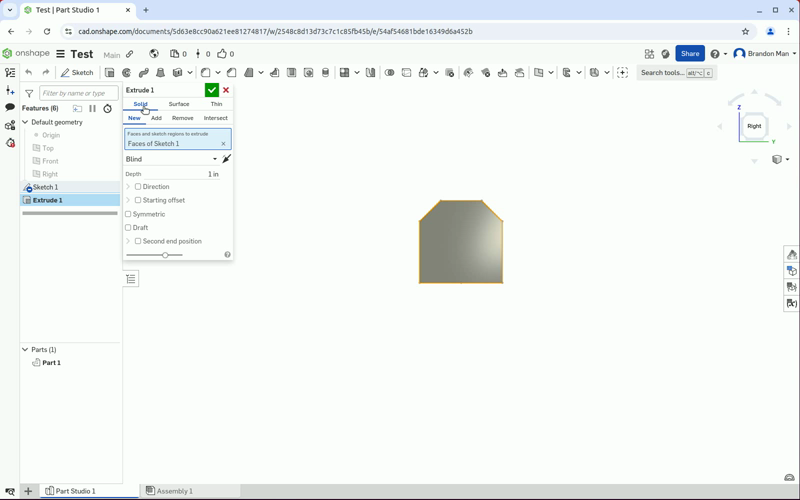
click(143, 106)
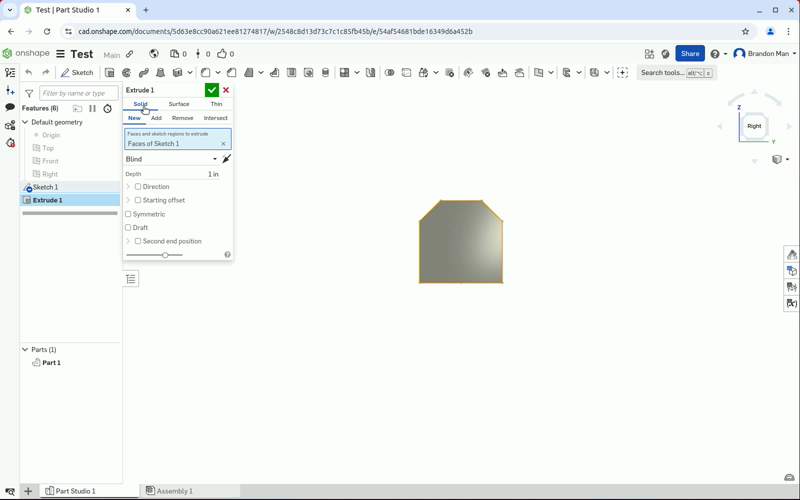
mouse_move(137, 120)
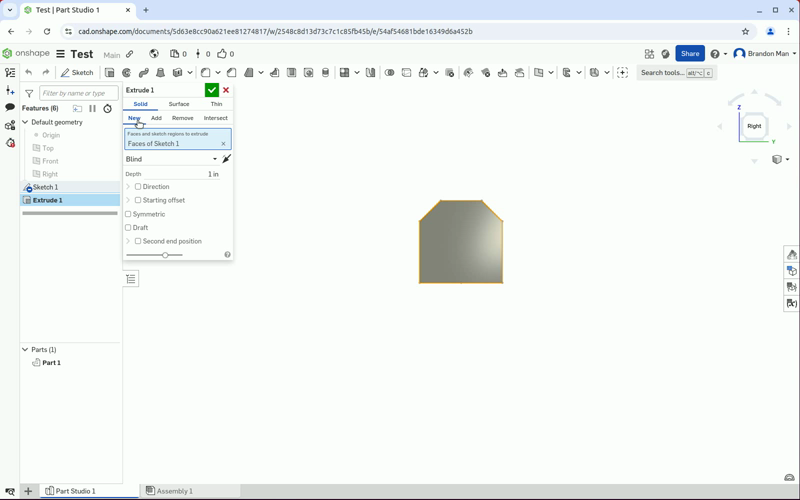
click(137, 120)
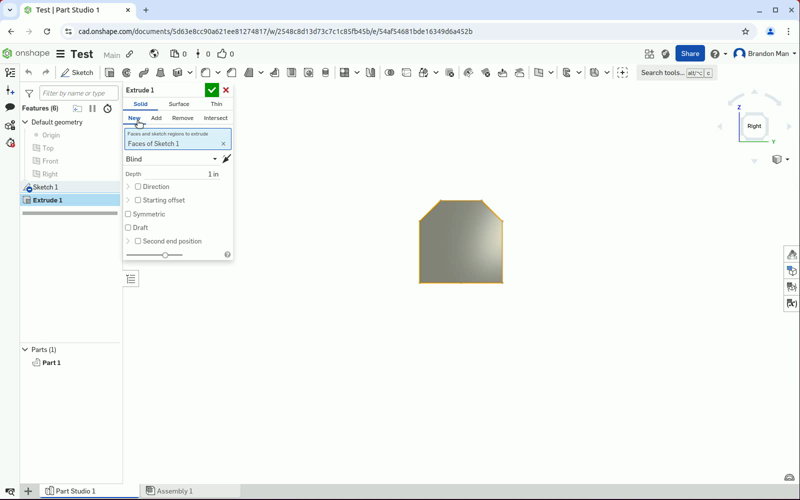
key(tab, 4)
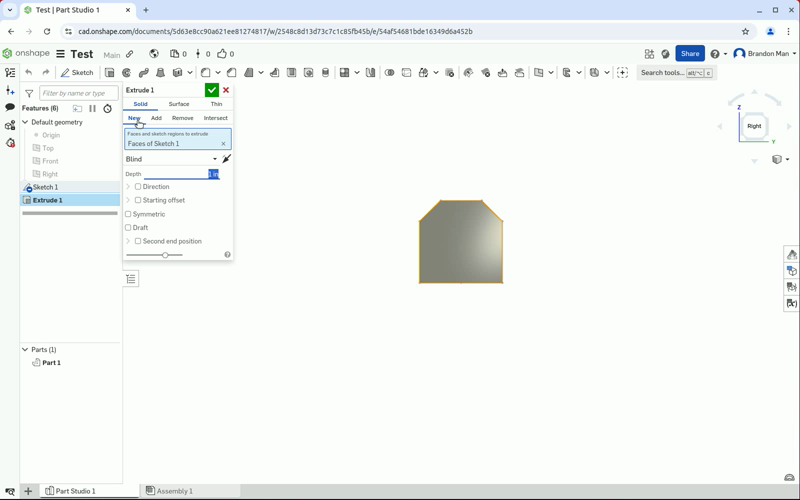
text(8.425)
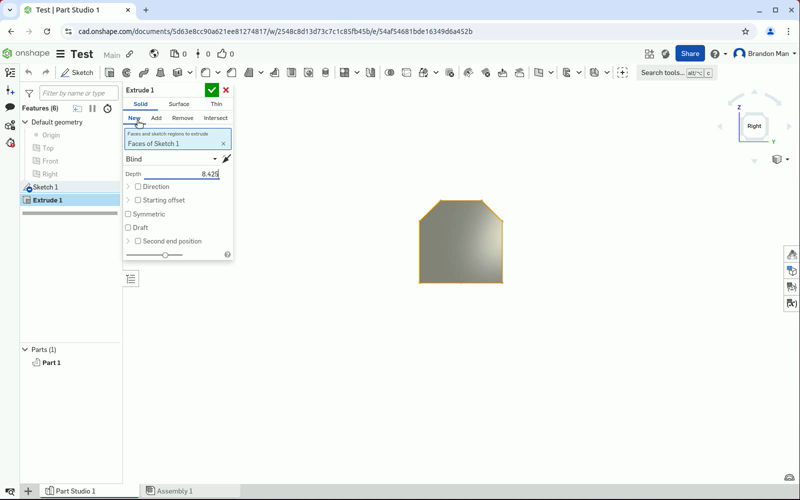
key(enter)
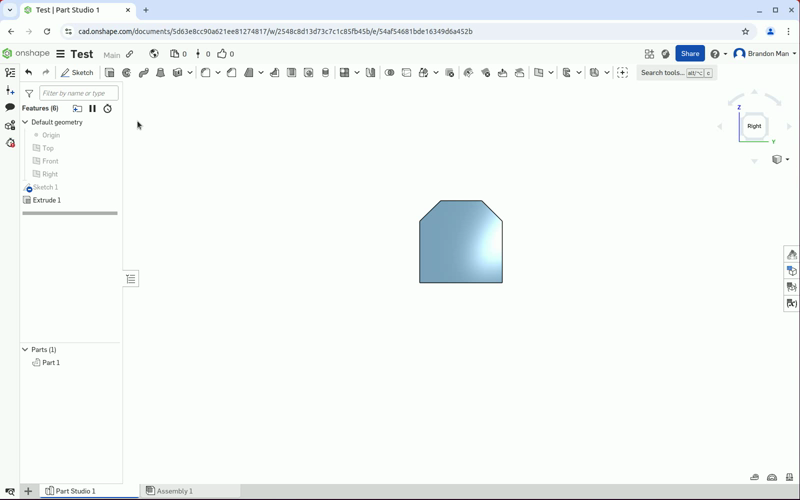
key(shift+h)
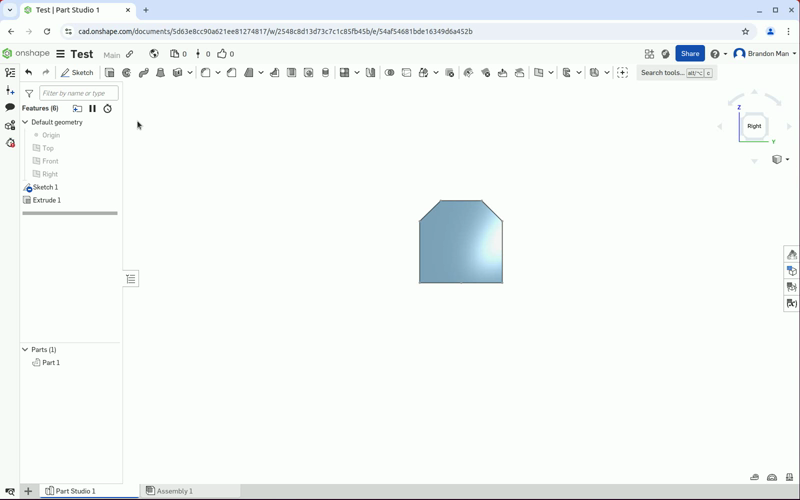
key(shift+h)
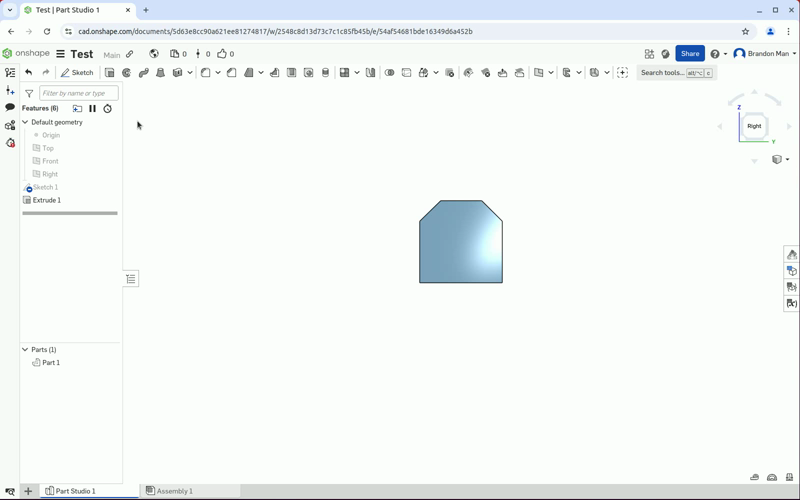
mouse_move(73, 189)
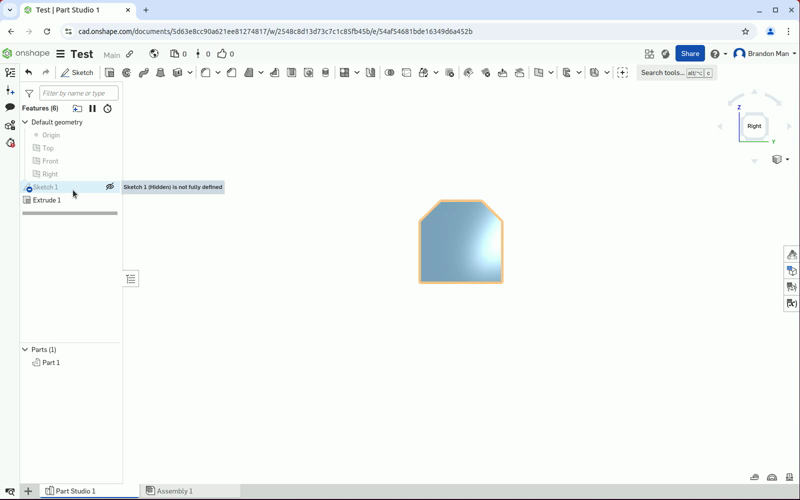
click(73, 189)
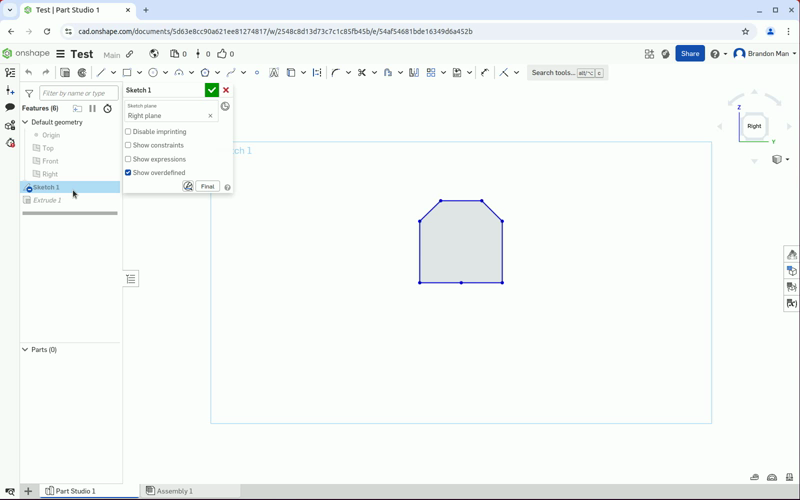
mouse_move(229, 92)
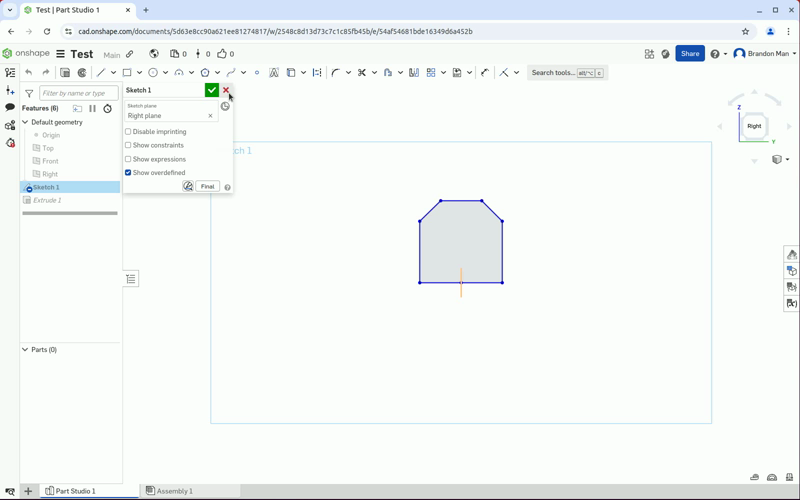
click(229, 92)
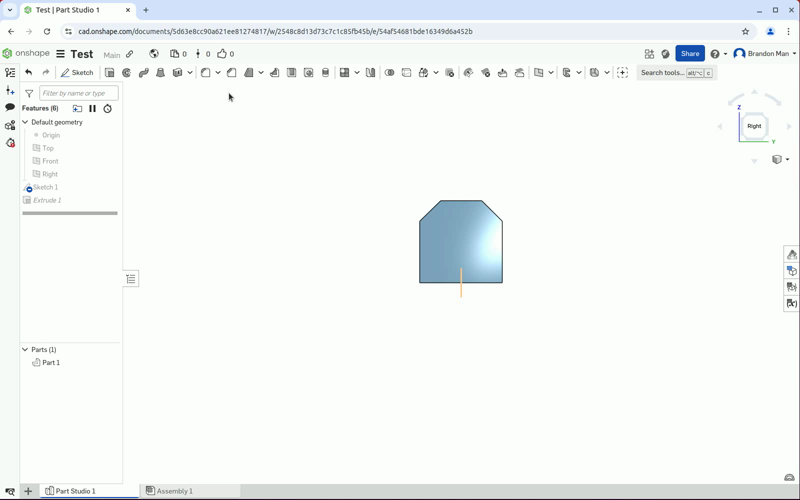
mouse_move(73, 352)
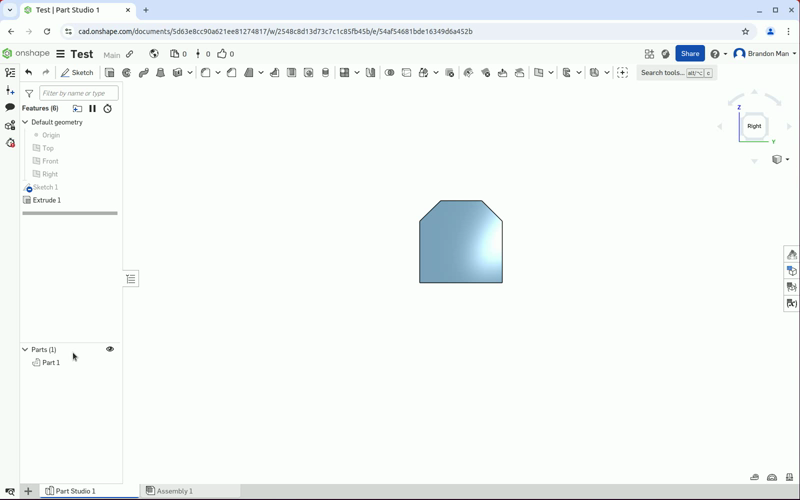
key(y)
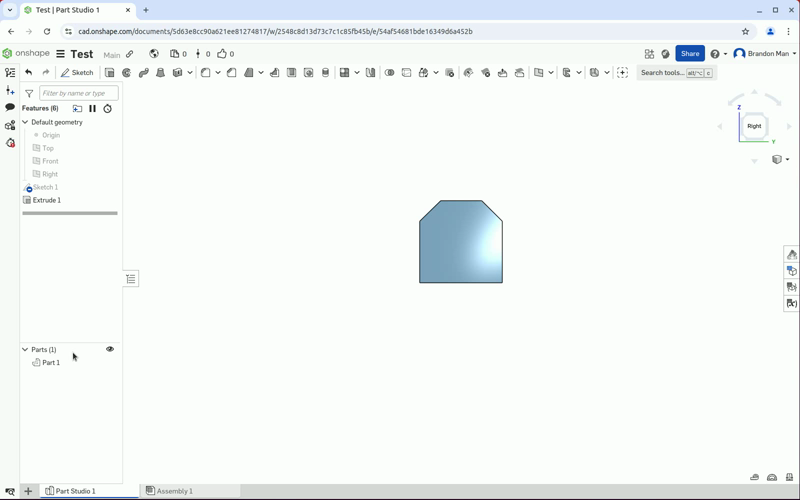
key(shift+p)
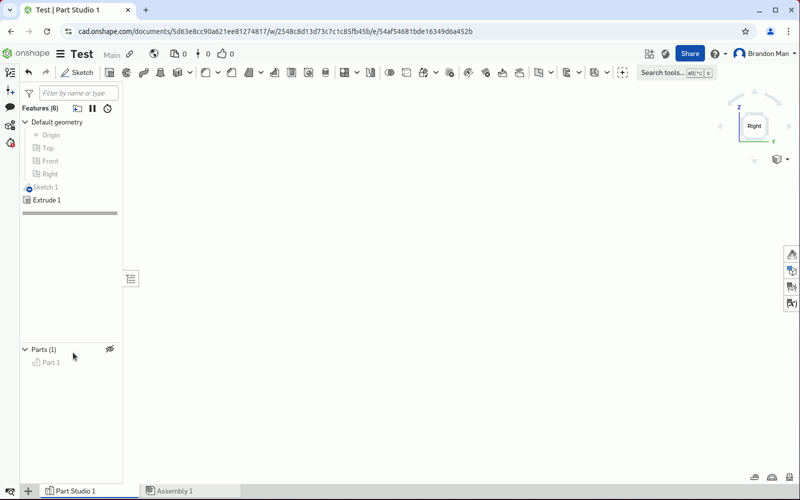
key(space)
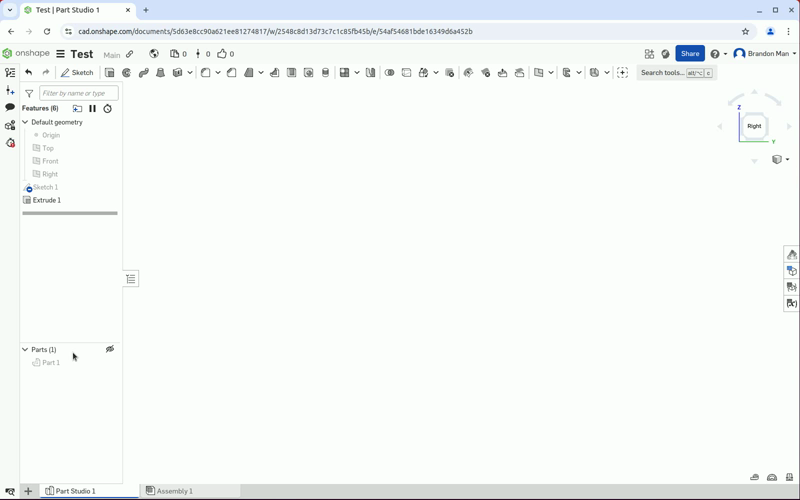
key_down(shift)
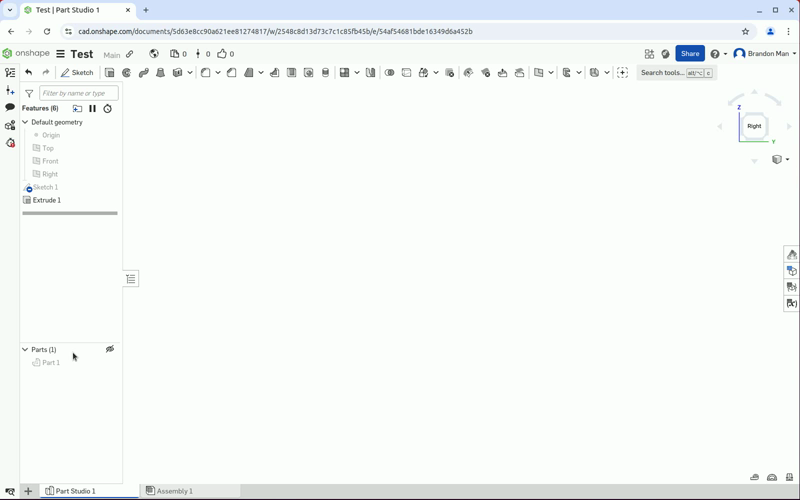
key(right)
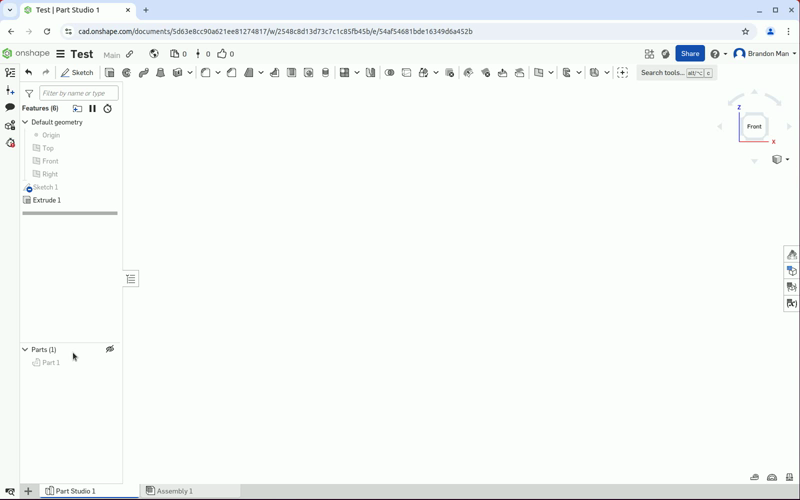
key_up(shift)
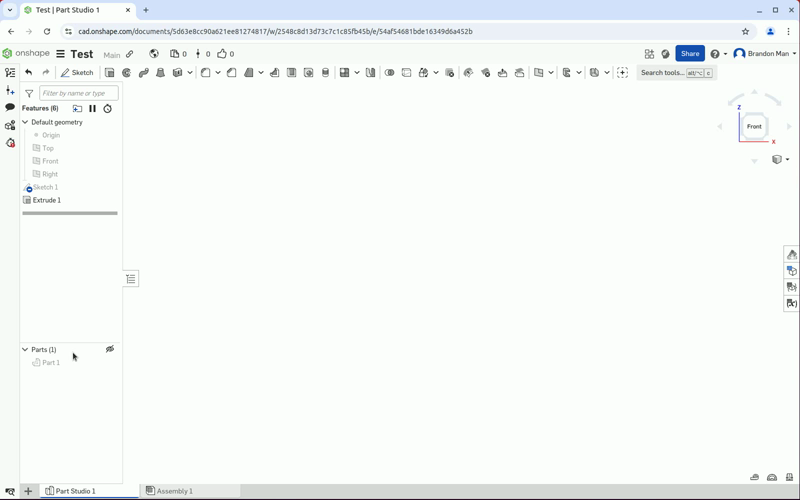
mouse_move(73, 352)
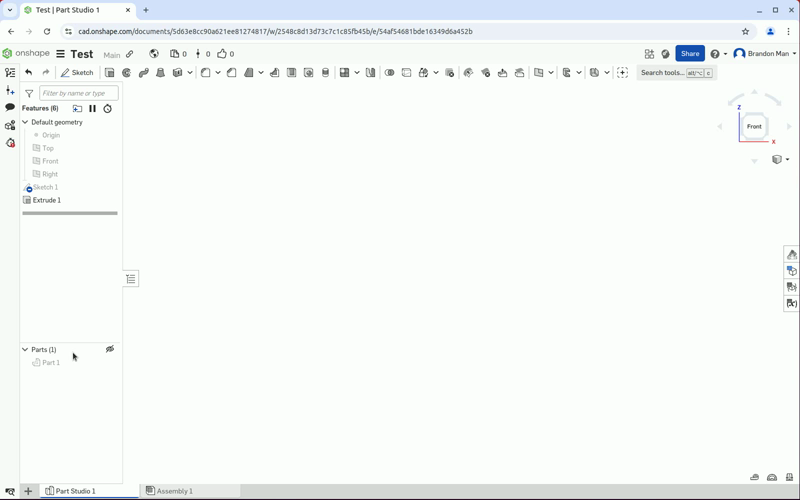
key(shift+y)
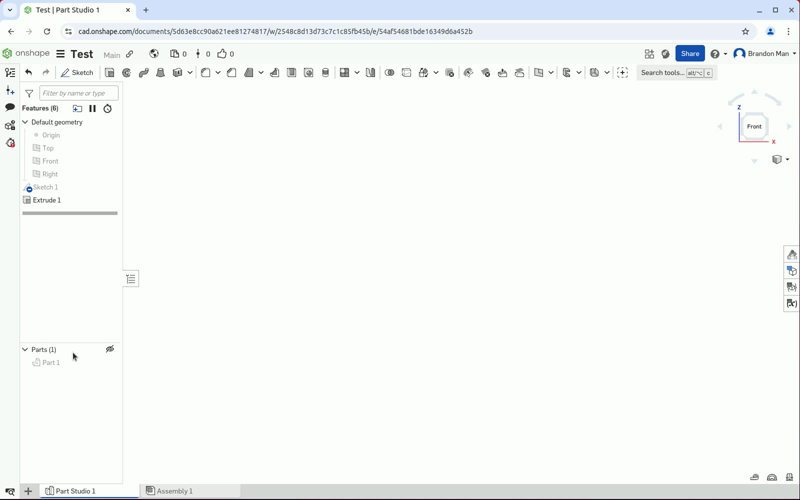
key(shift+s)
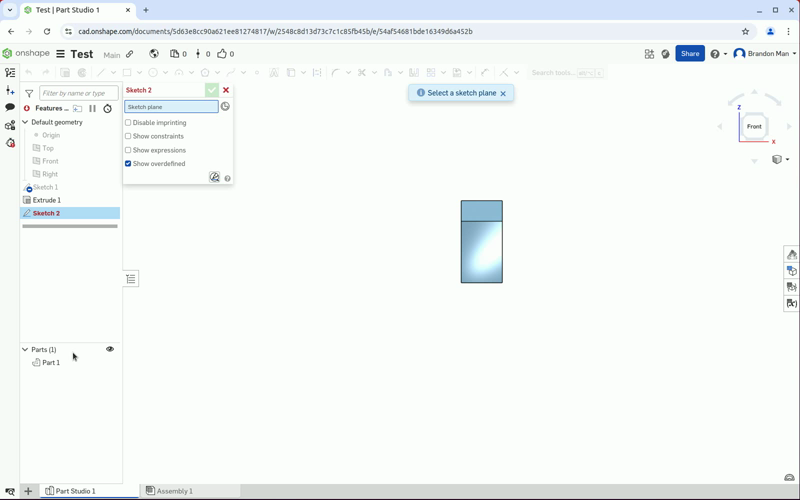
mouse_move(73, 163)
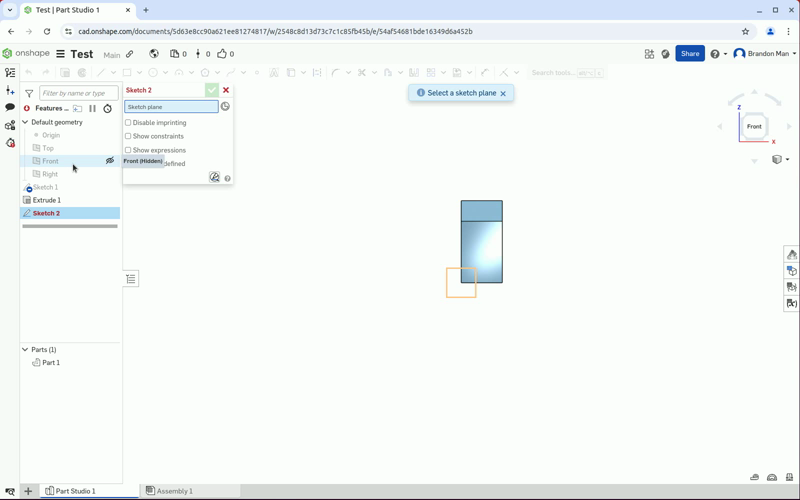
click(73, 163)
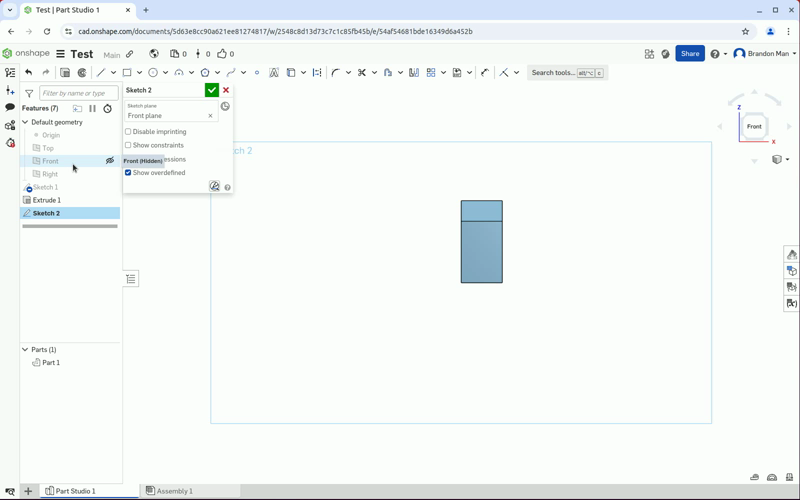
mouse_move(73, 352)
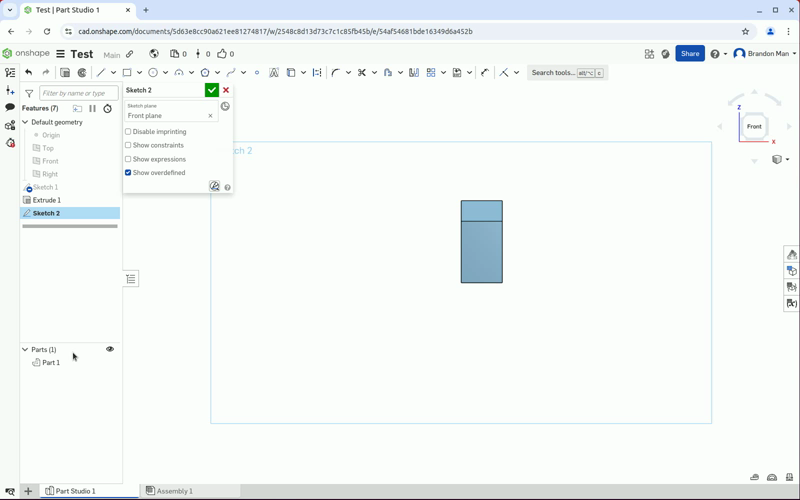
key(y)
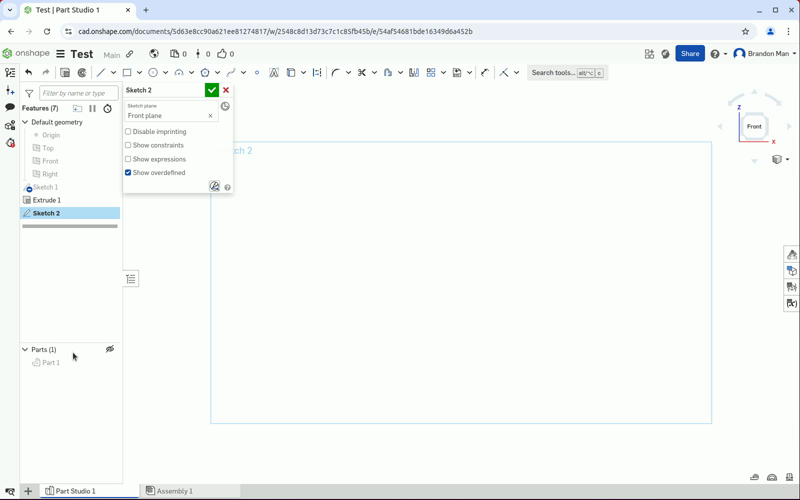
key(c)
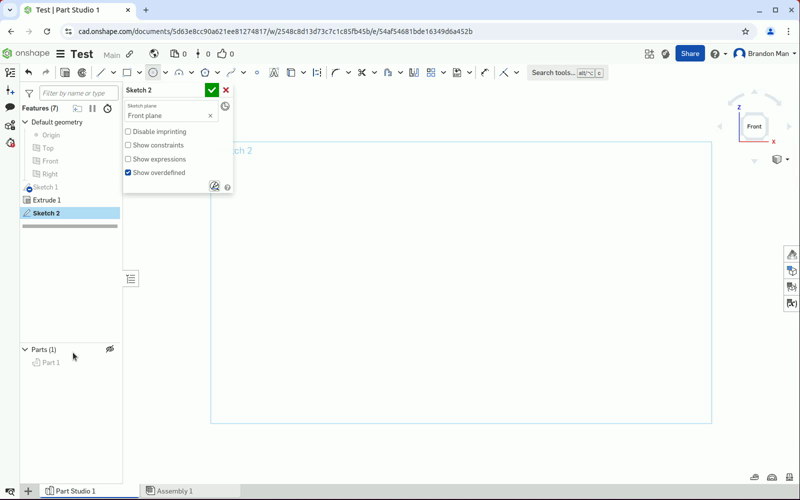
key_down(shift)
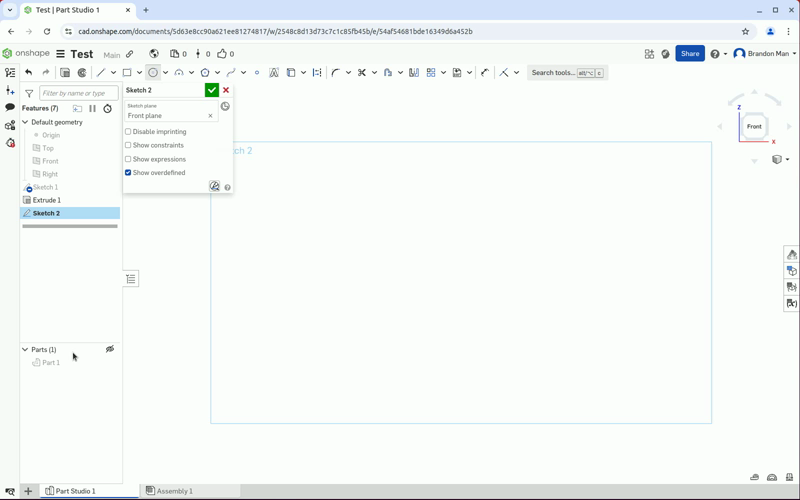
mouse_move(543, 252)
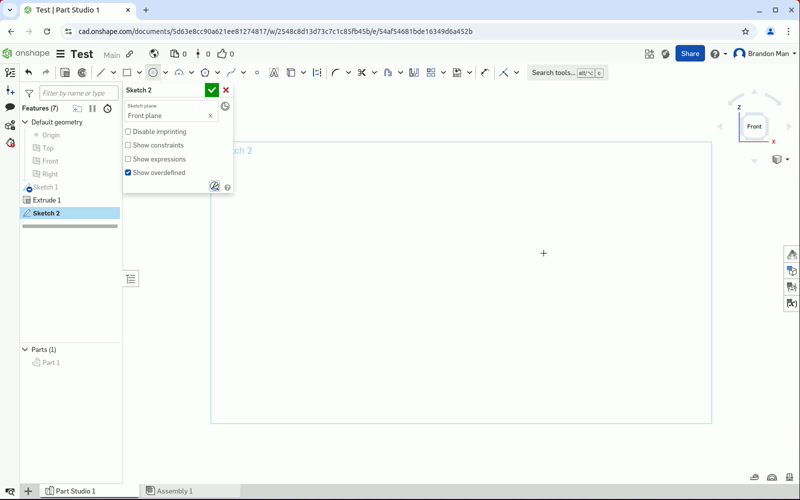
click(543, 252)
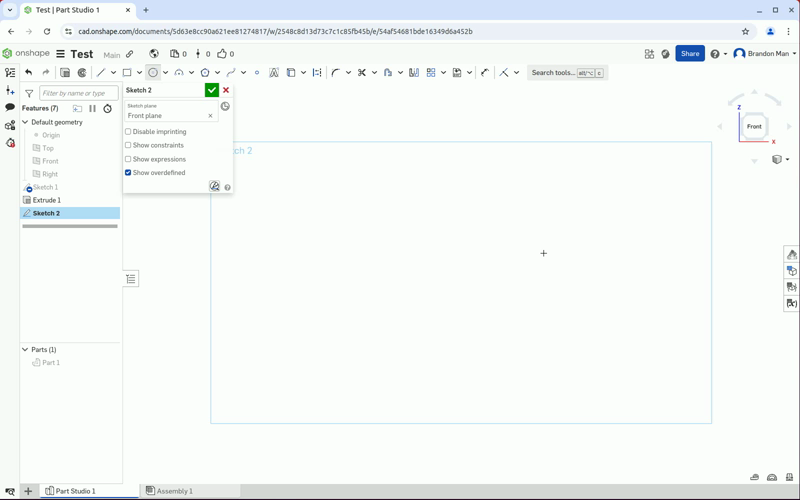
key_up(shift)
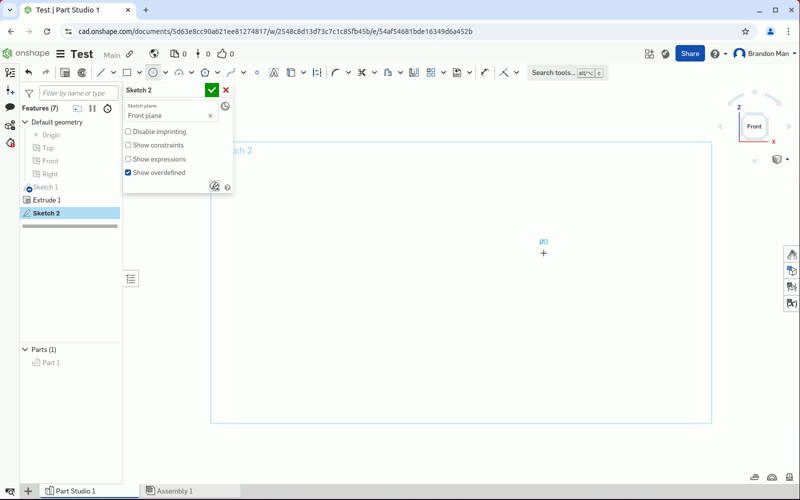
mouse_move(574, 252)
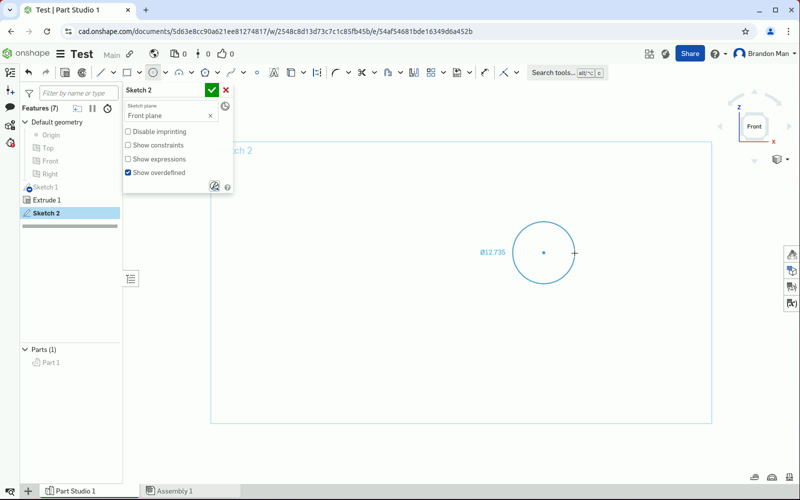
click(574, 252)
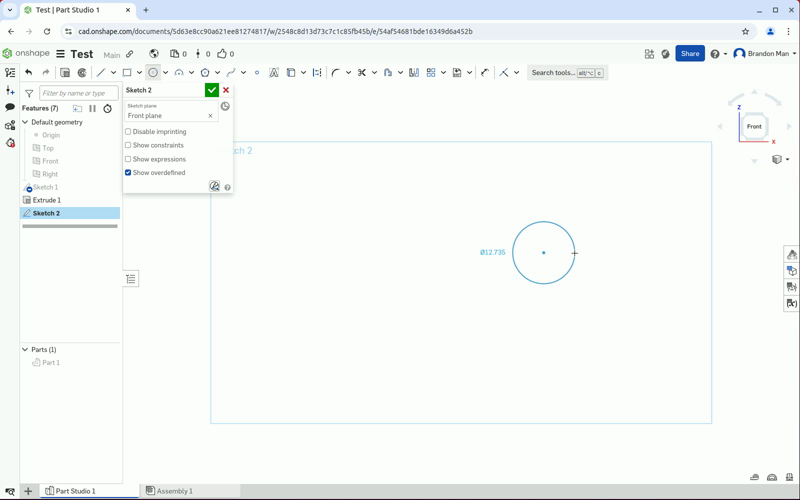
key(esc)
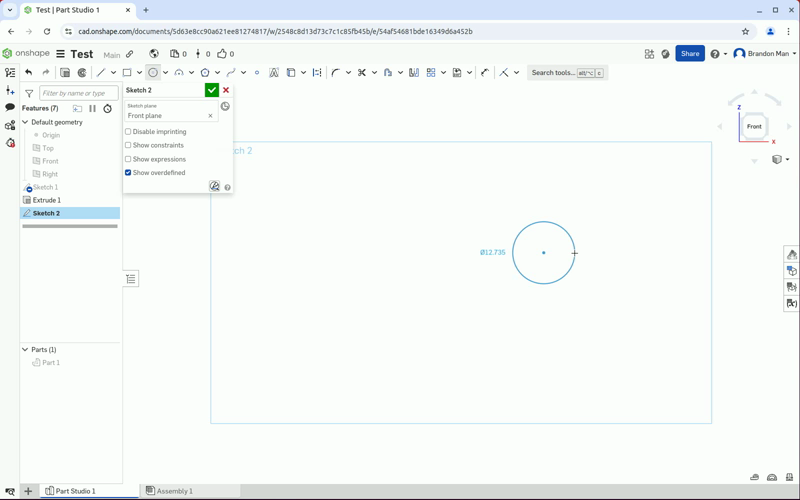
key(c)
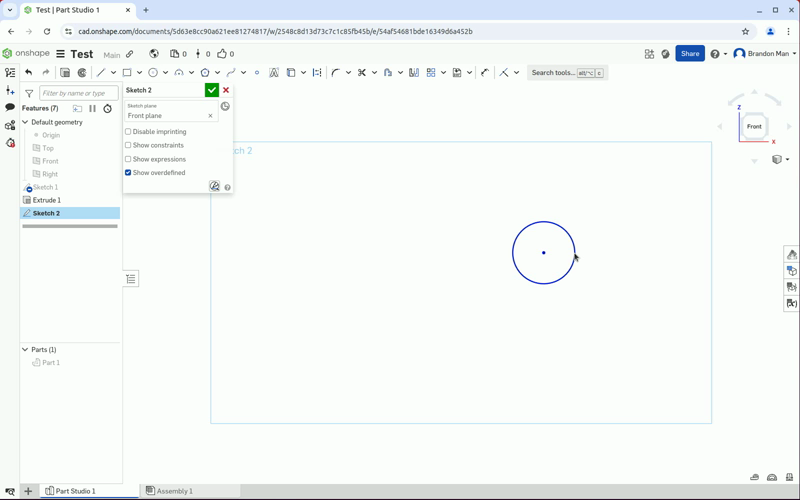
key_down(shift)
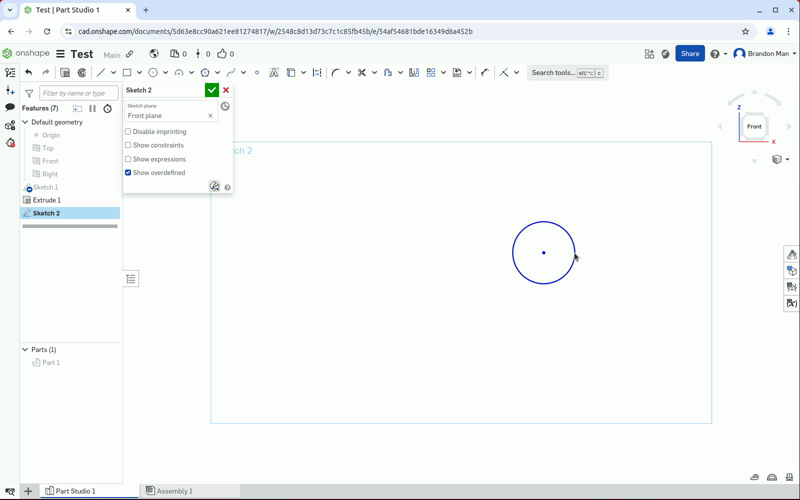
mouse_move(543, 252)
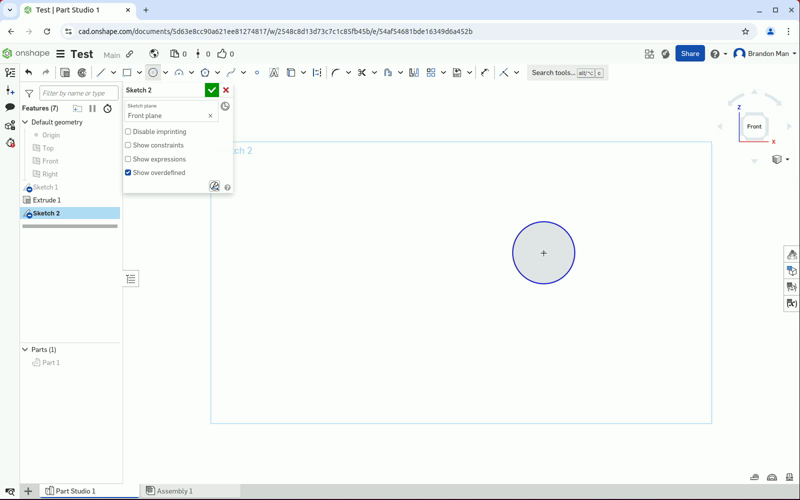
click(543, 252)
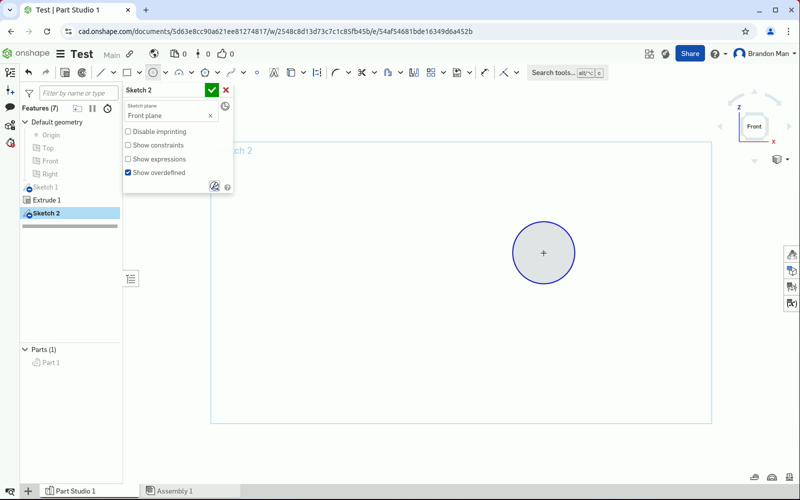
key_up(shift)
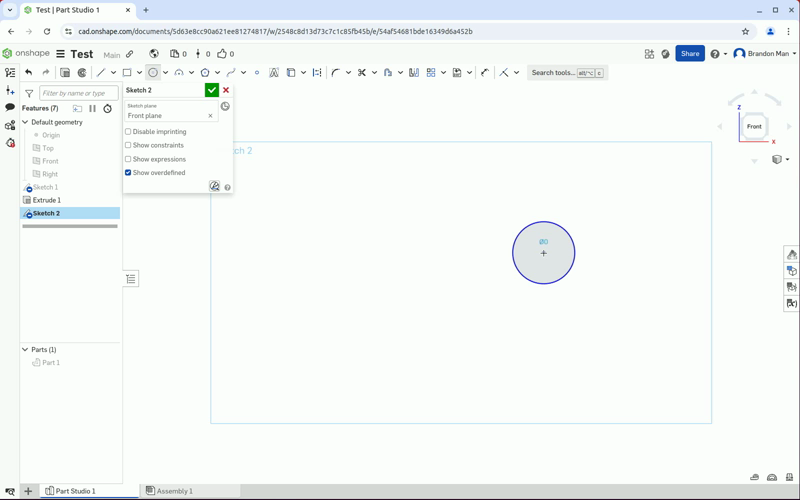
mouse_move(564, 252)
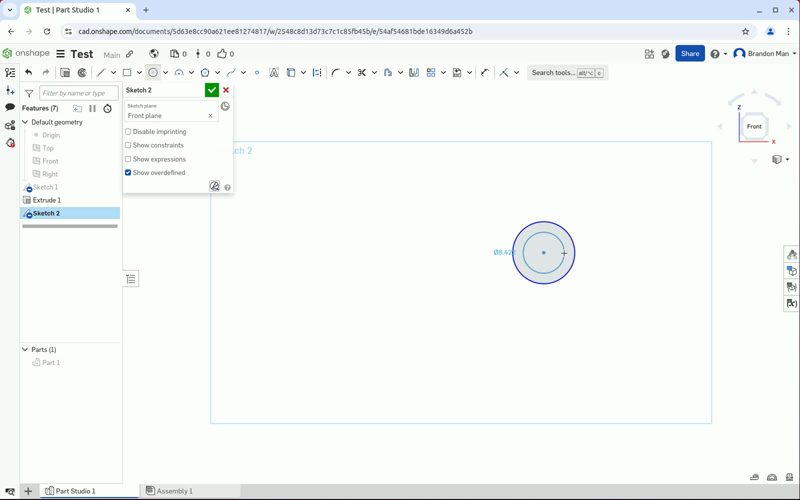
click(564, 252)
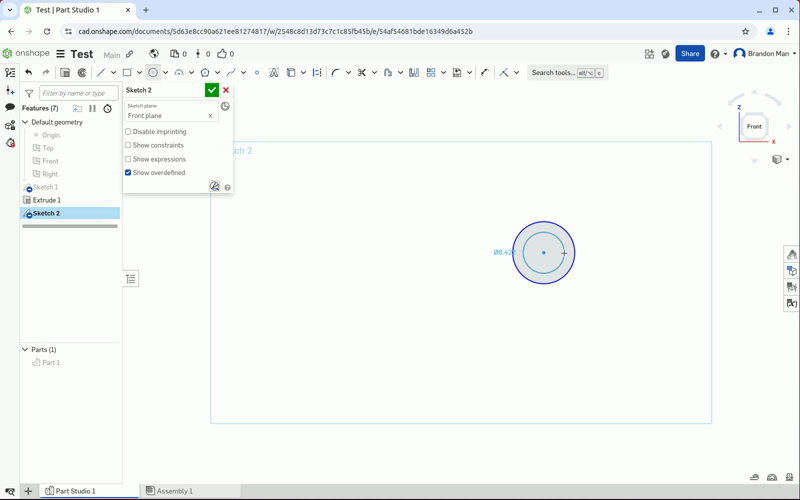
key(esc)
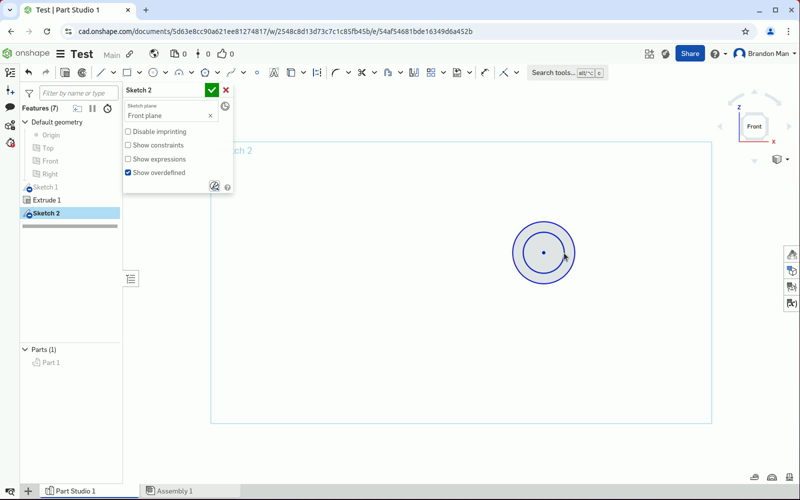
mouse_move(550, 229)
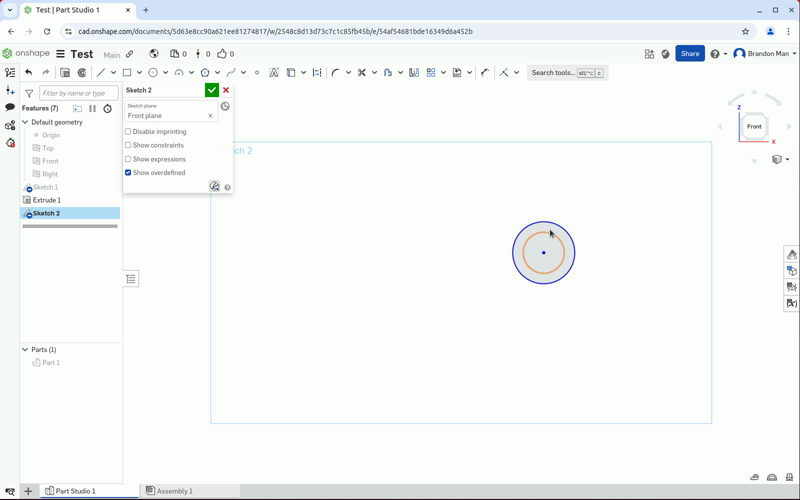
scroll(6)
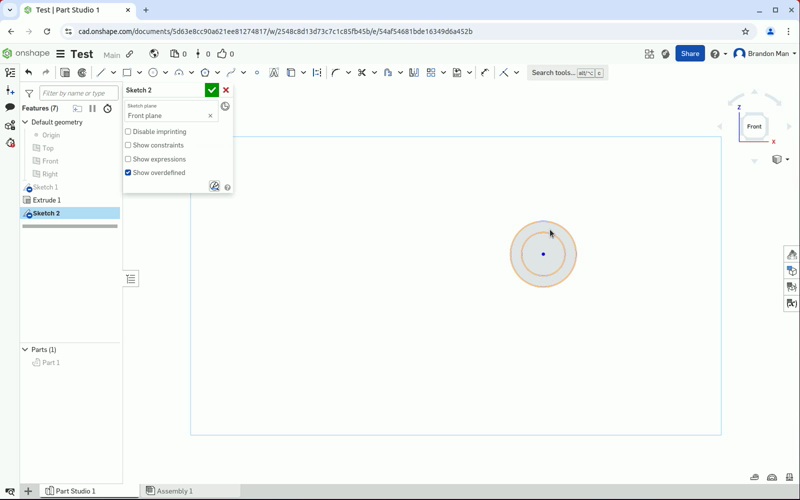
scroll(6)
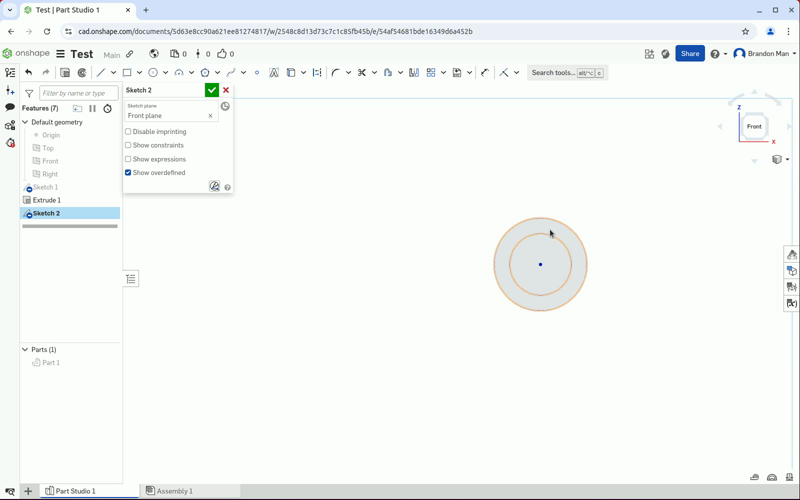
scroll(6)
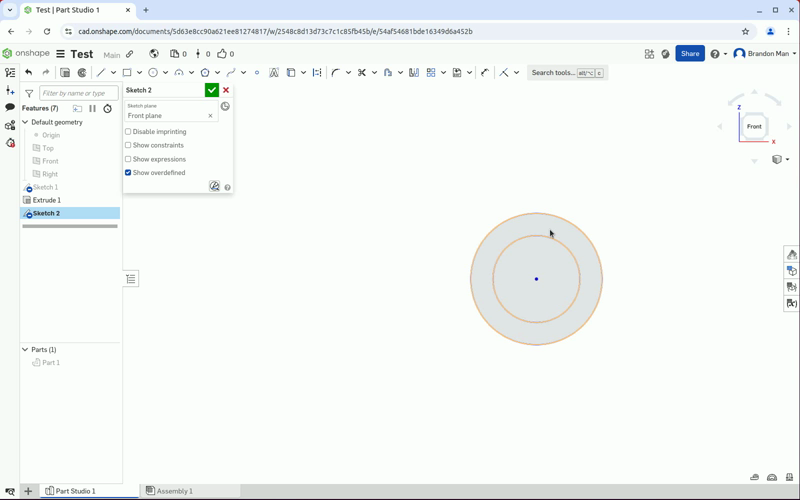
scroll(6)
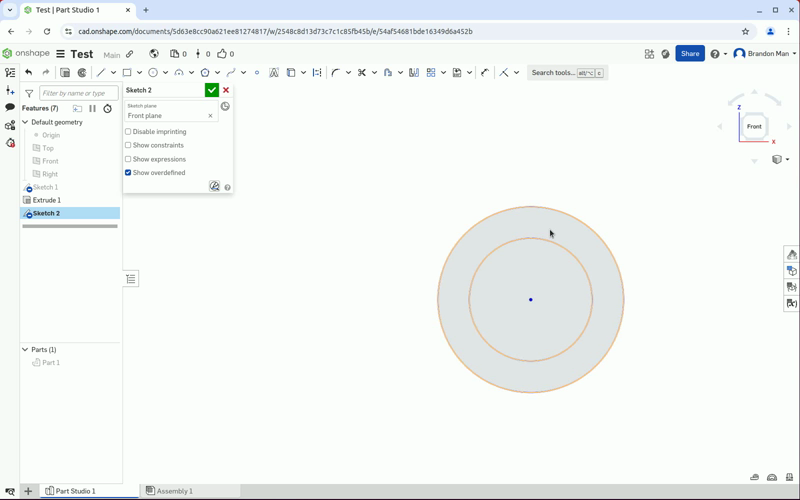
scroll(6)
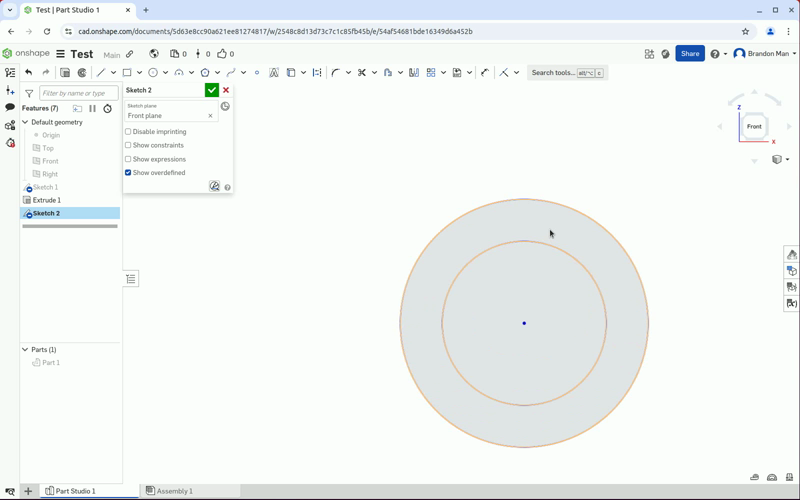
scroll(6)
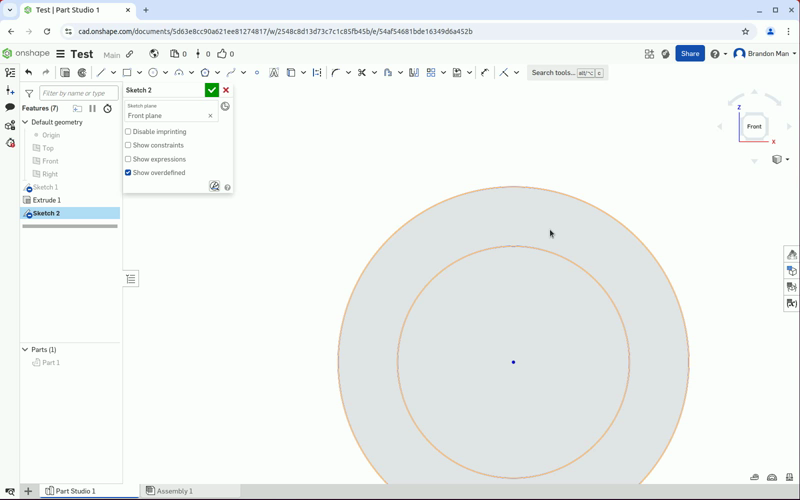
scroll(6)
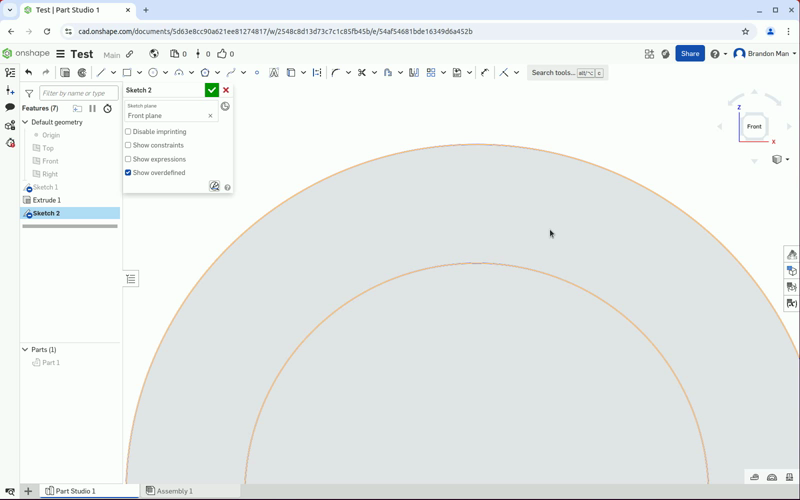
click(550, 229)
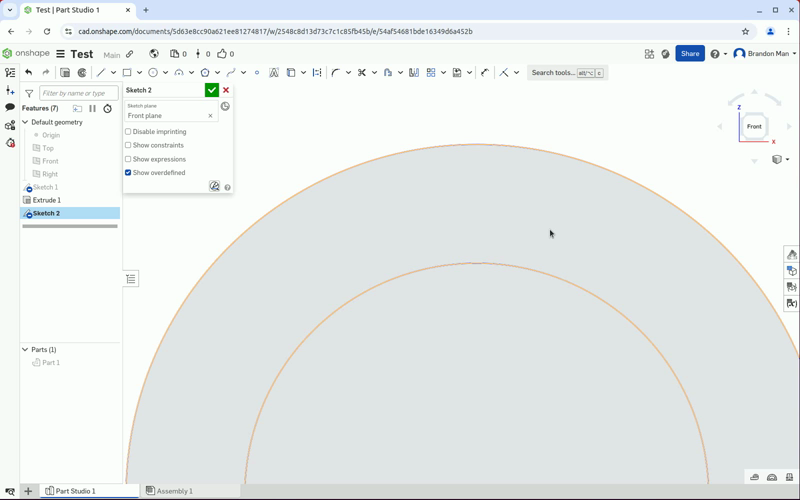
scroll(-6)
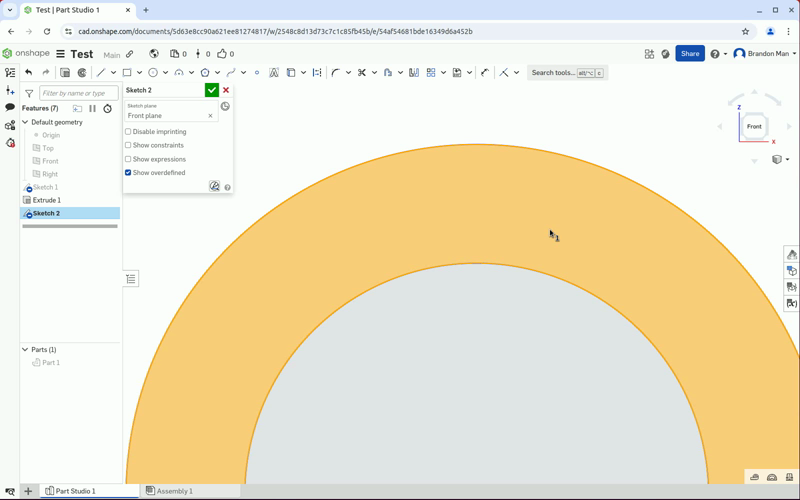
scroll(-6)
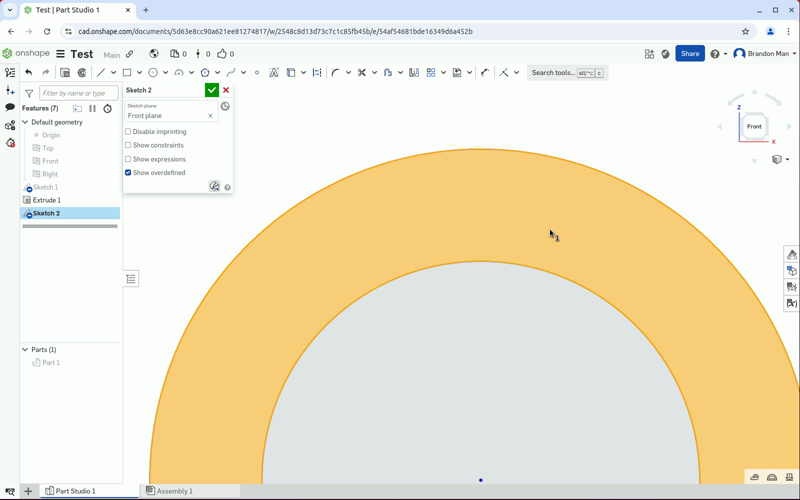
scroll(-6)
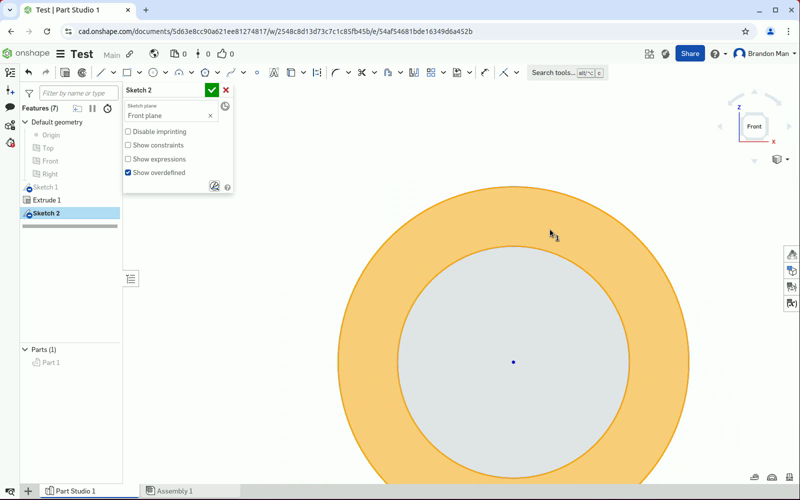
scroll(-6)
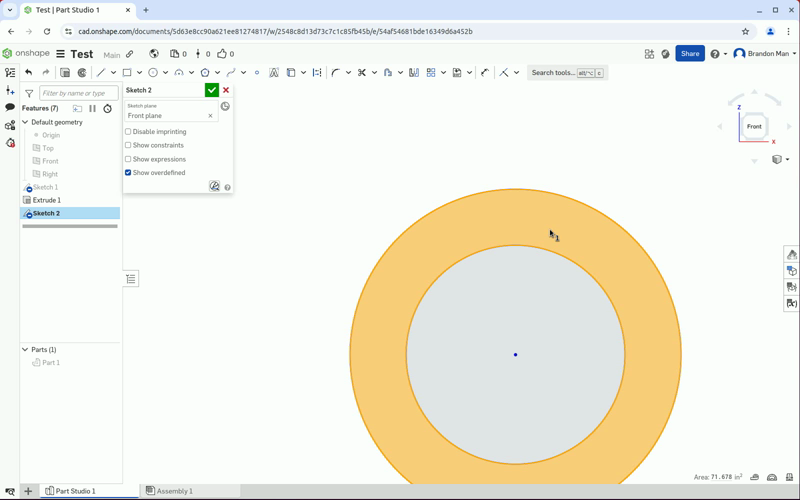
scroll(-6)
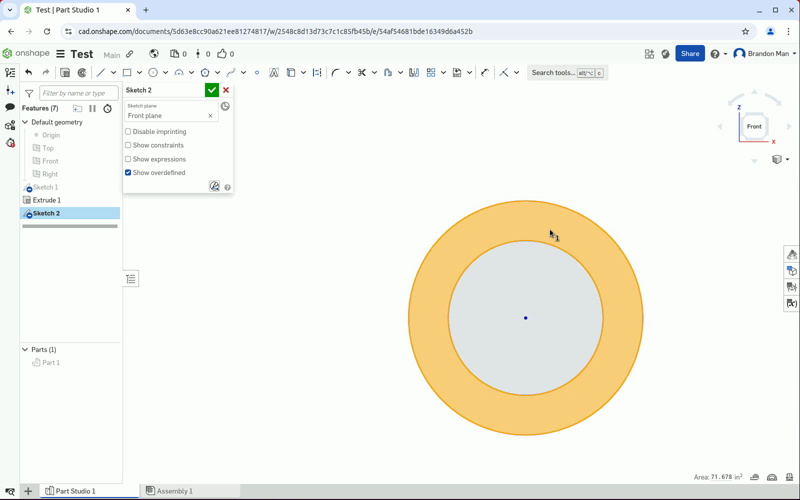
scroll(-6)
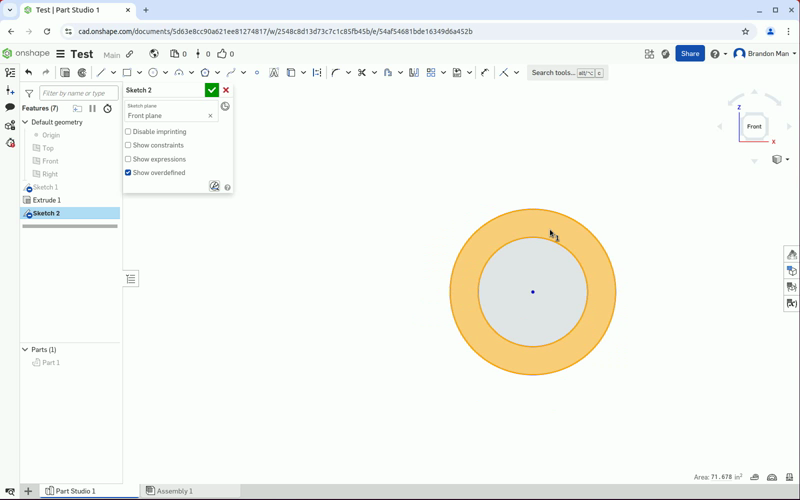
scroll(-6)
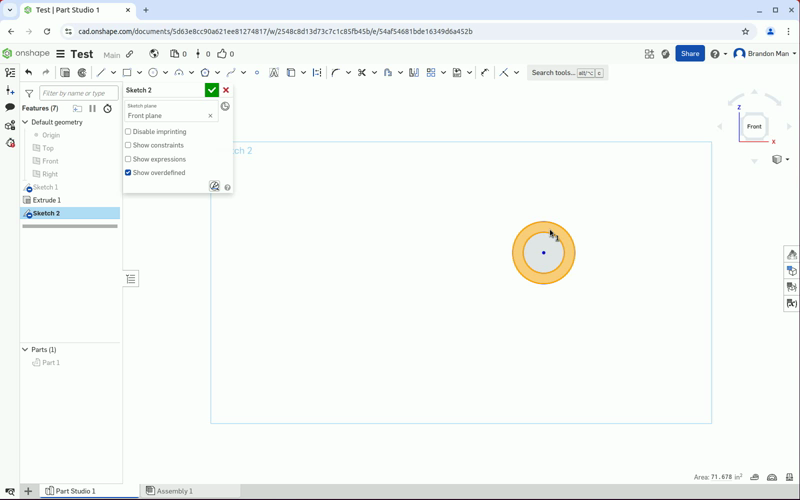
mouse_move(73, 352)
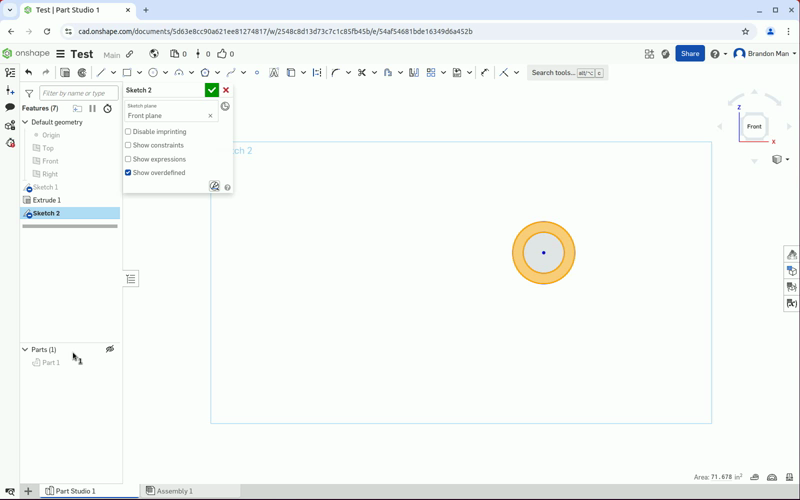
key(shift+y)
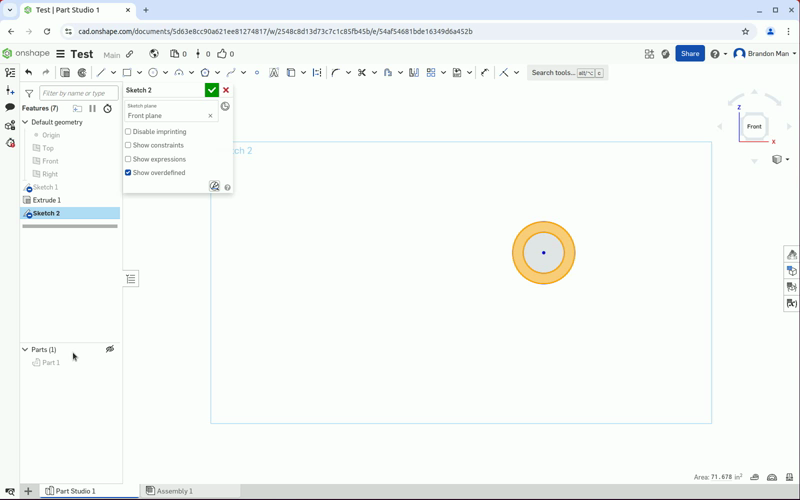
key(shift+e)
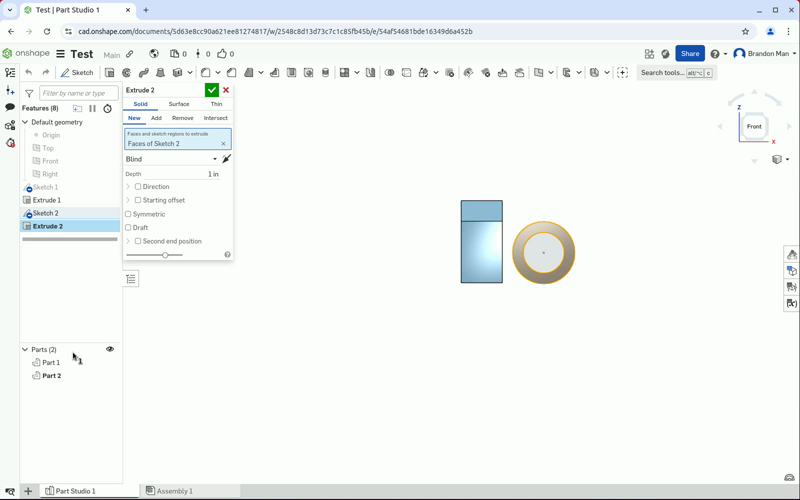
mouse_move(143, 106)
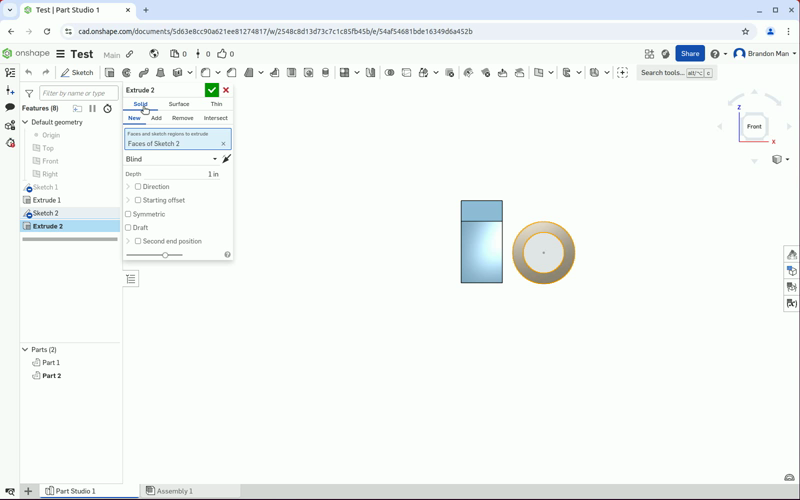
click(143, 106)
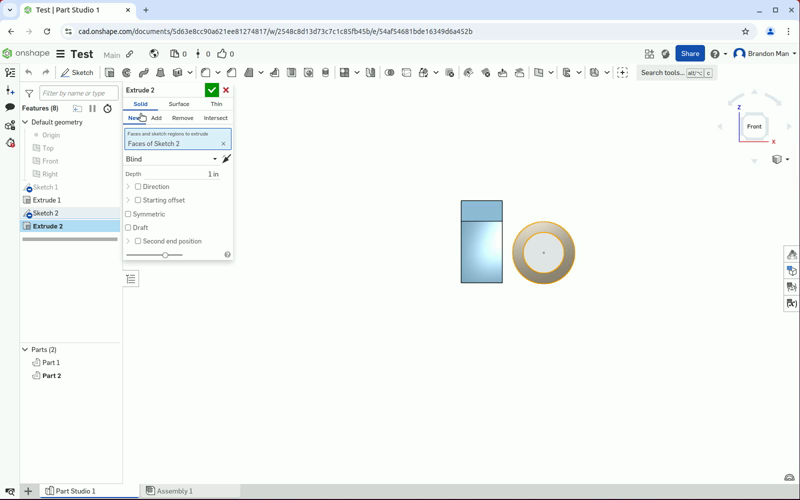
mouse_move(137, 120)
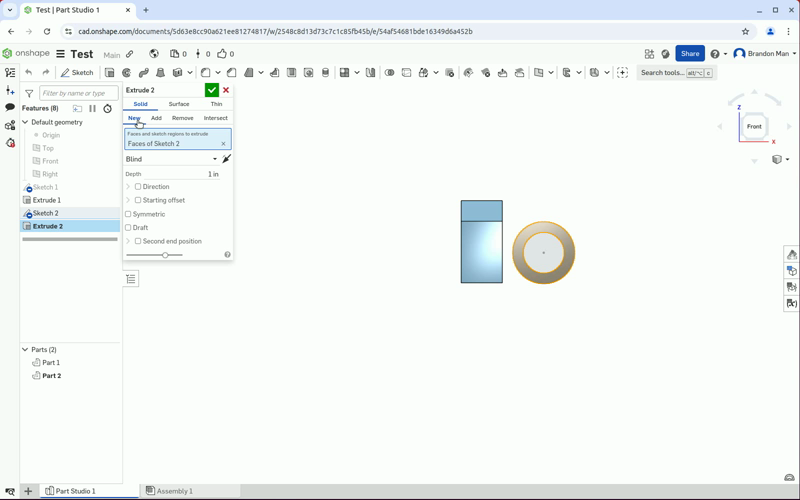
click(137, 120)
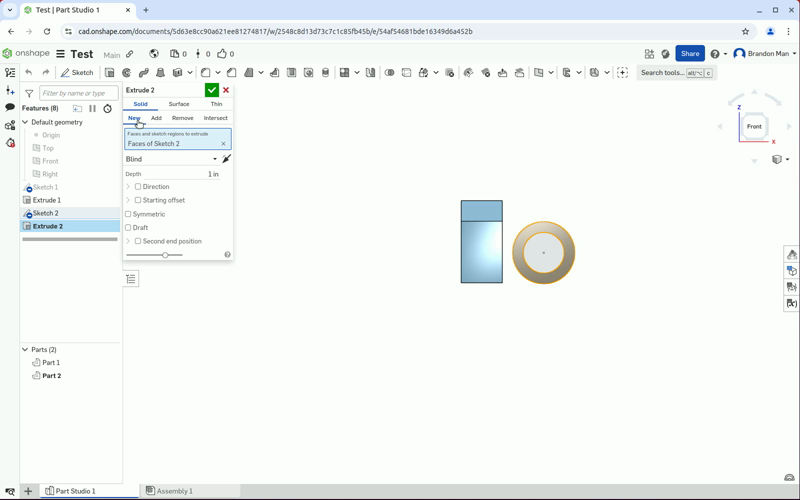
key(tab, 4)
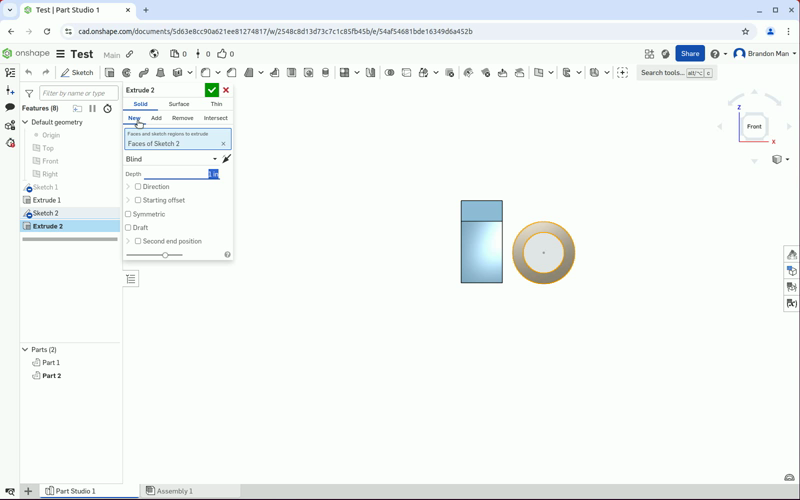
text(16.85)
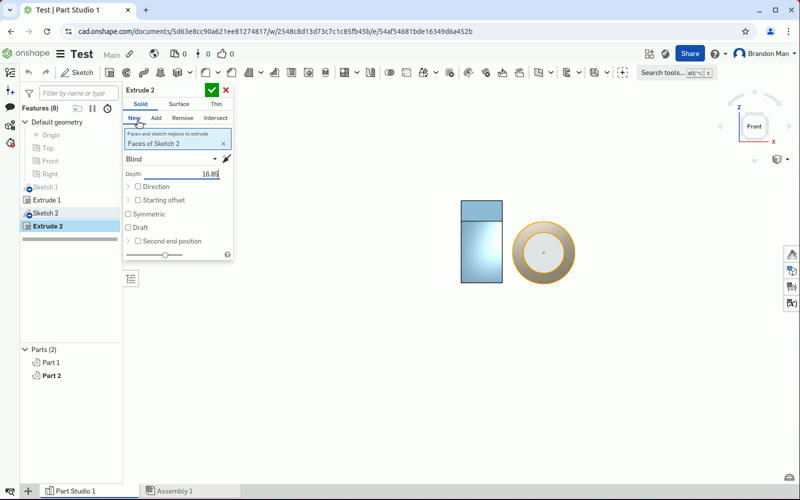
key(tab, 3)
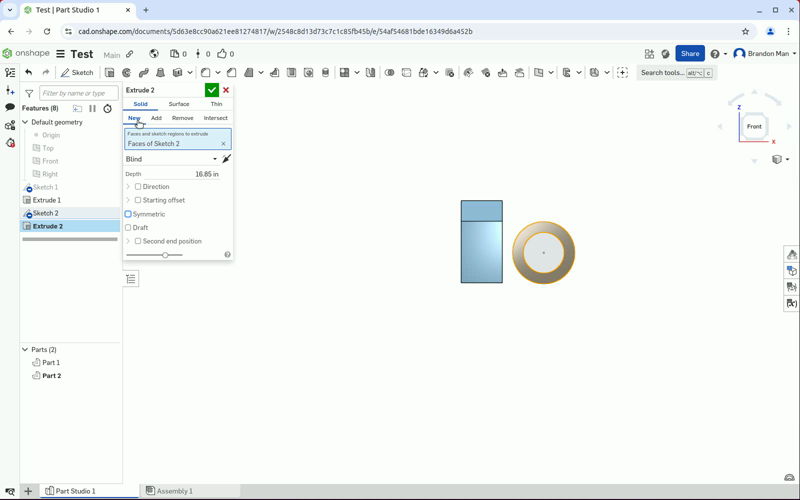
key(space)
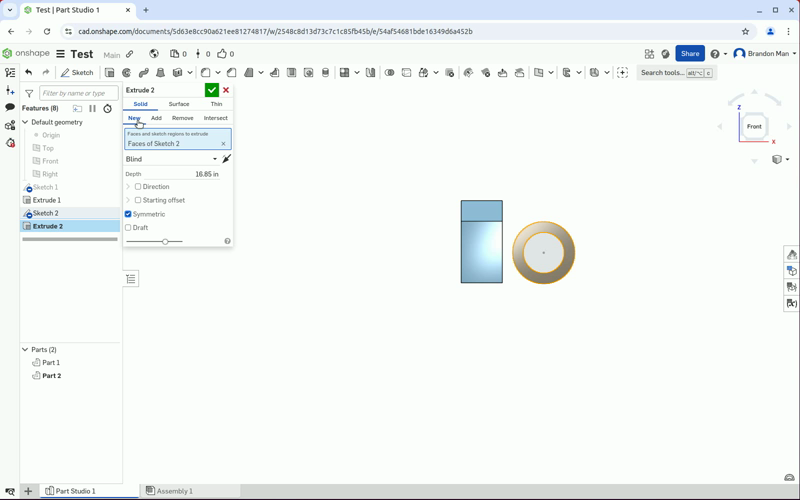
key(enter)
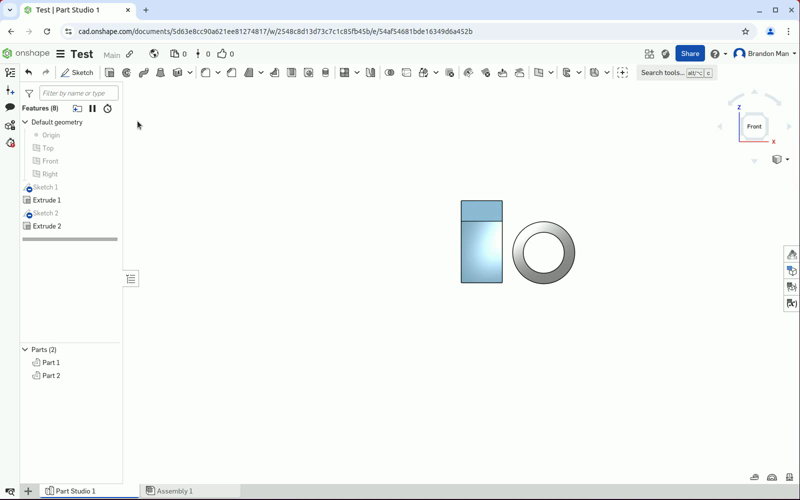
key(shift+h)
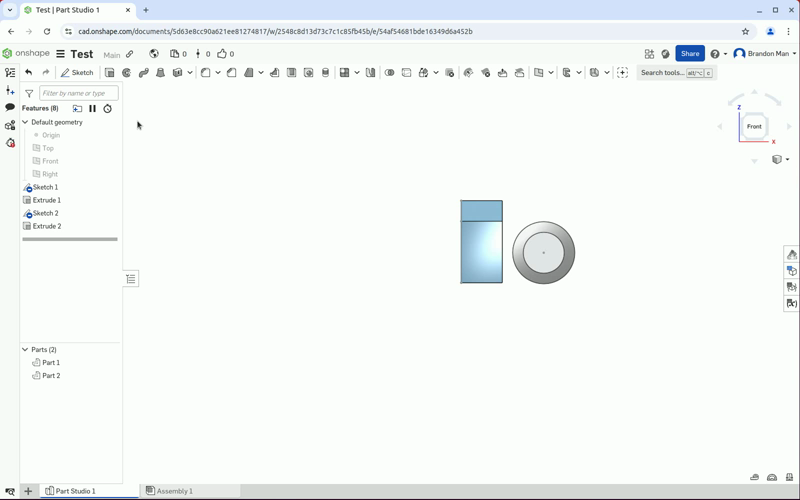
key(shift+h)
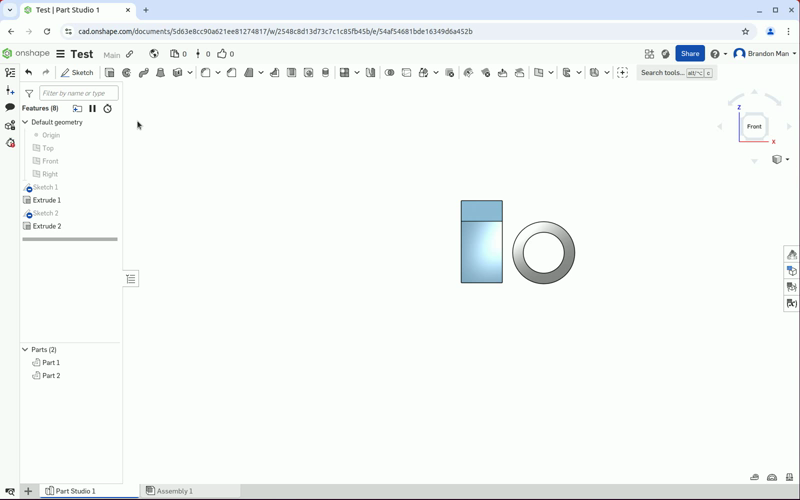
mouse_move(73, 189)
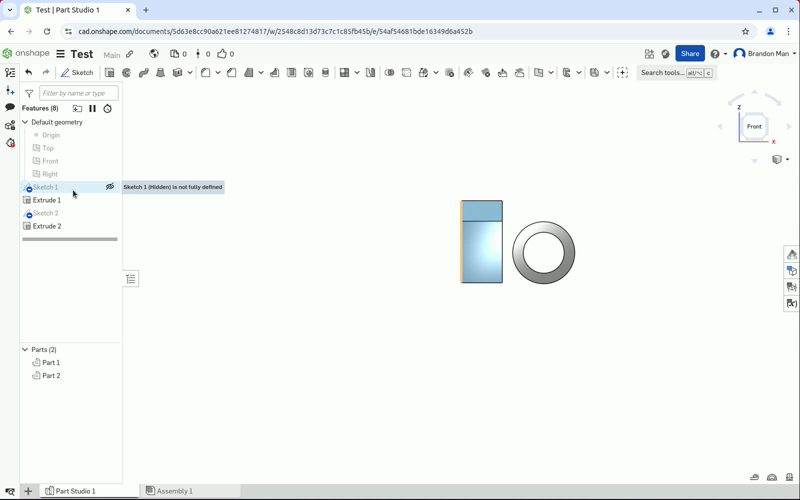
click(73, 189)
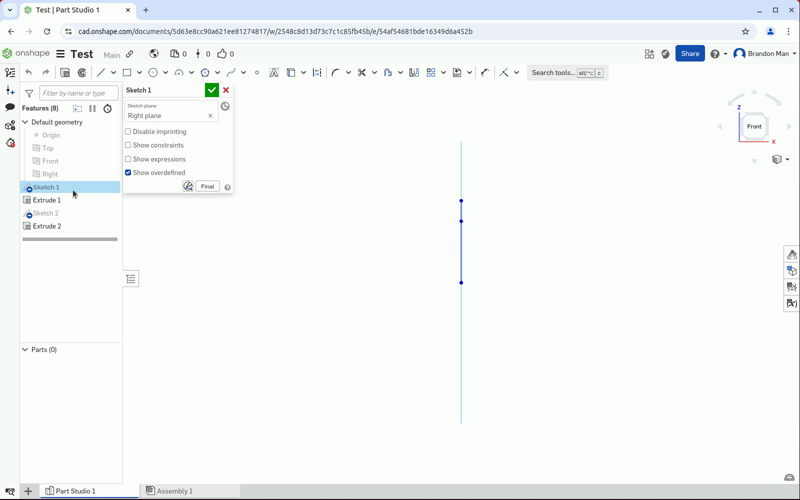
mouse_move(229, 92)
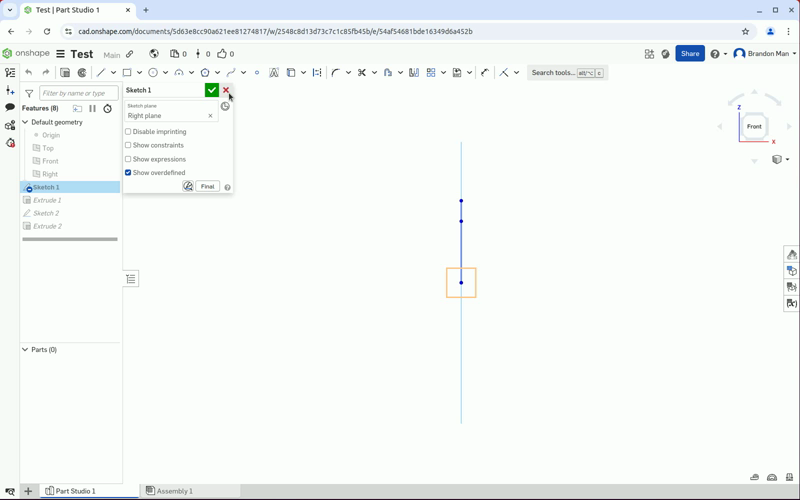
click(229, 92)
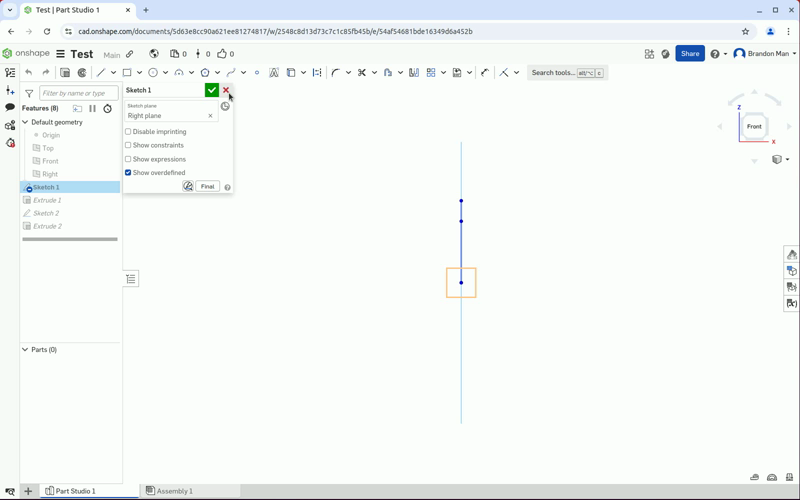
key(shift+s)
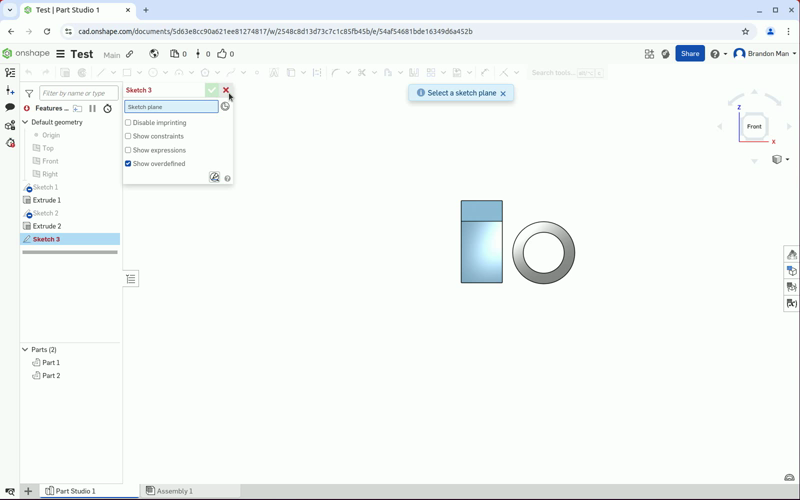
mouse_move(73, 163)
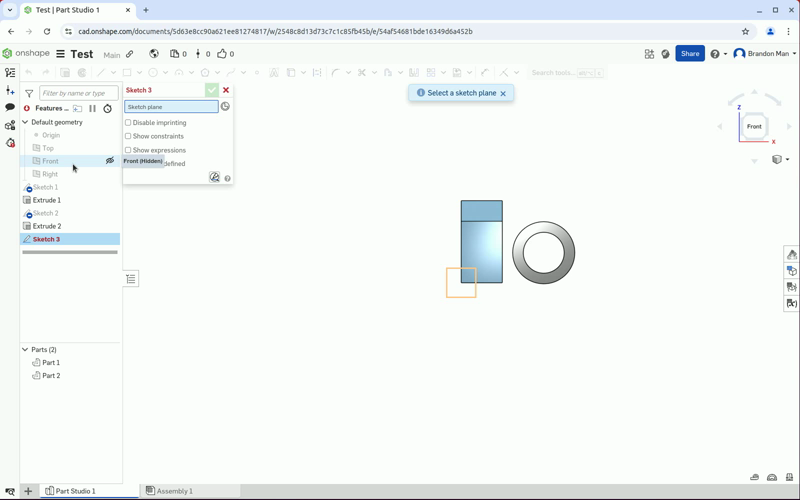
click(73, 163)
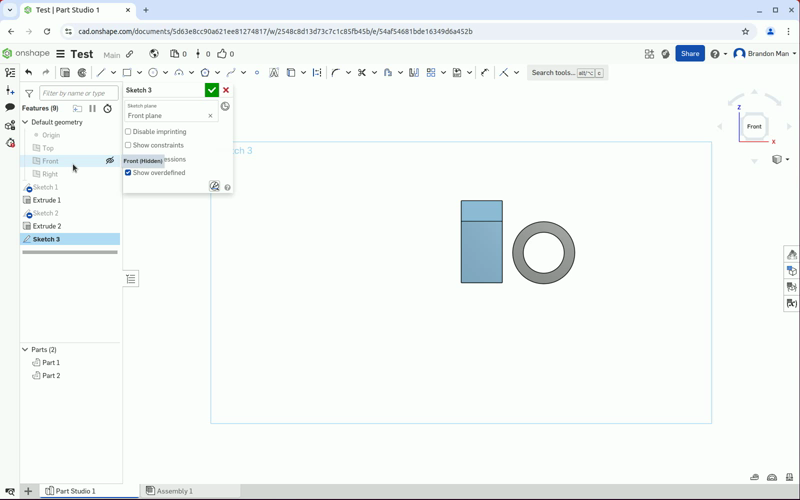
mouse_move(73, 352)
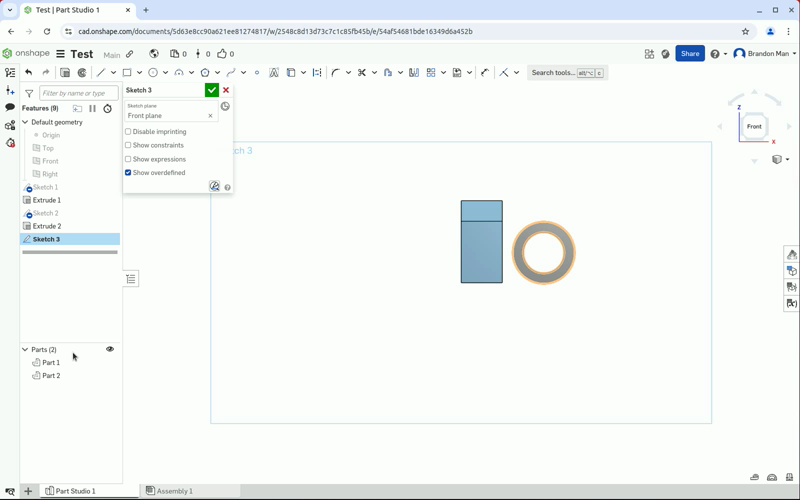
key(y)
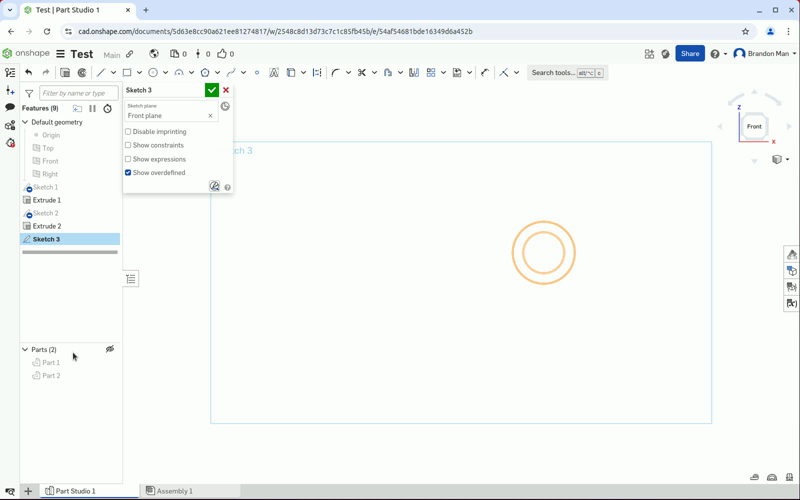
key(l)
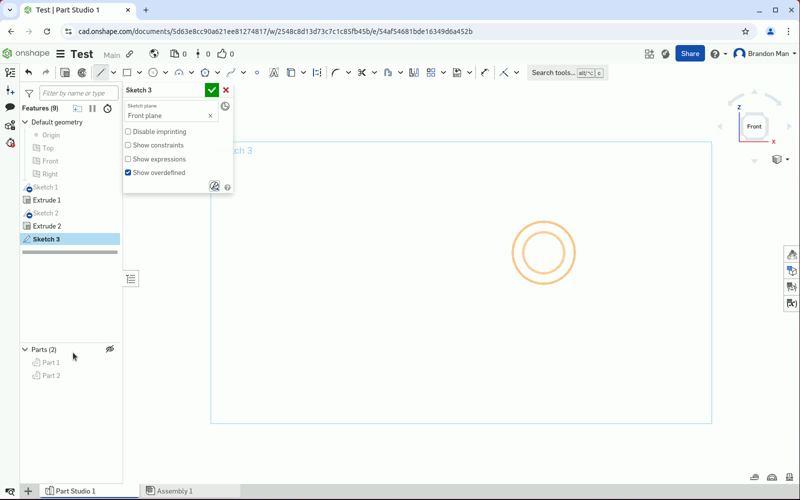
key_down(shift)
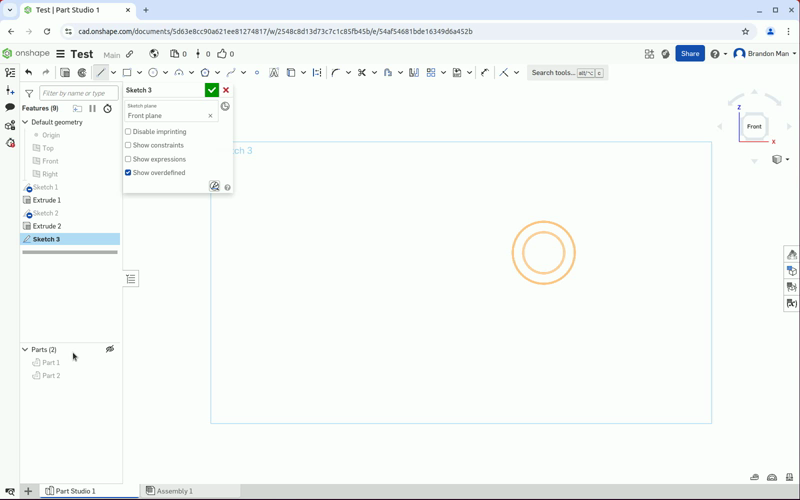
mouse_move(501, 282)
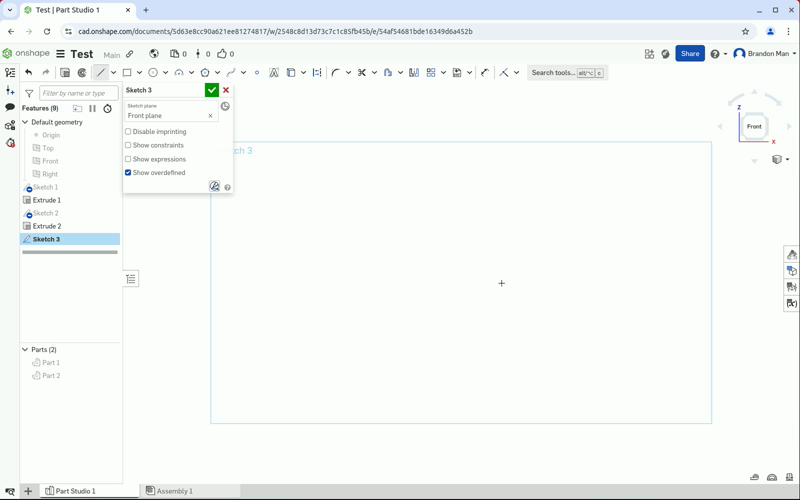
click(501, 282)
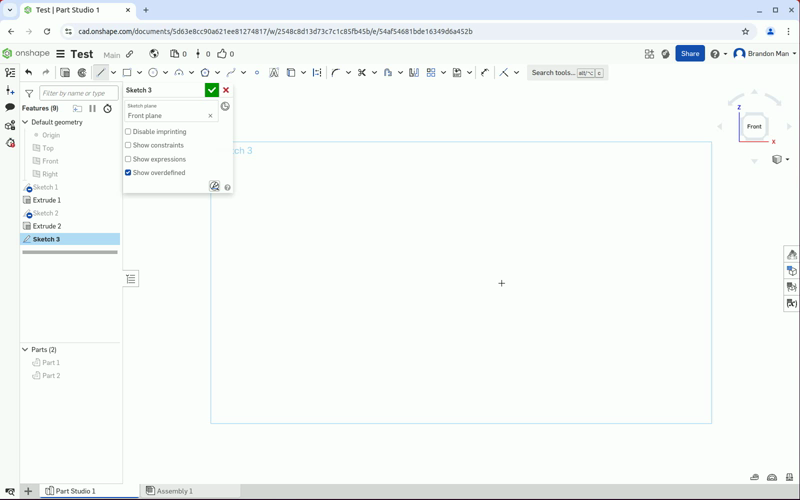
key_up(shift)
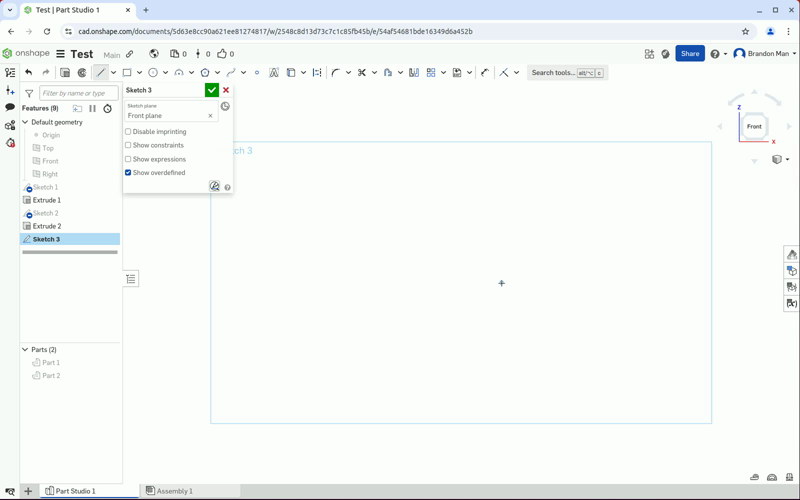
key_down(shift)
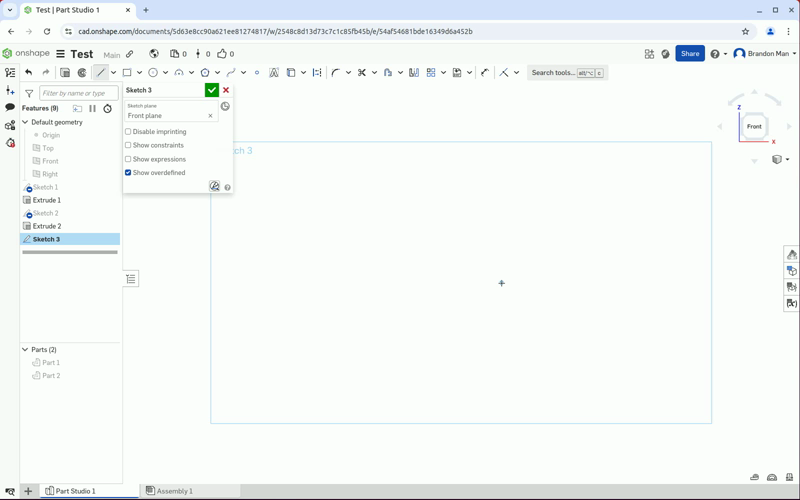
mouse_move(531, 282)
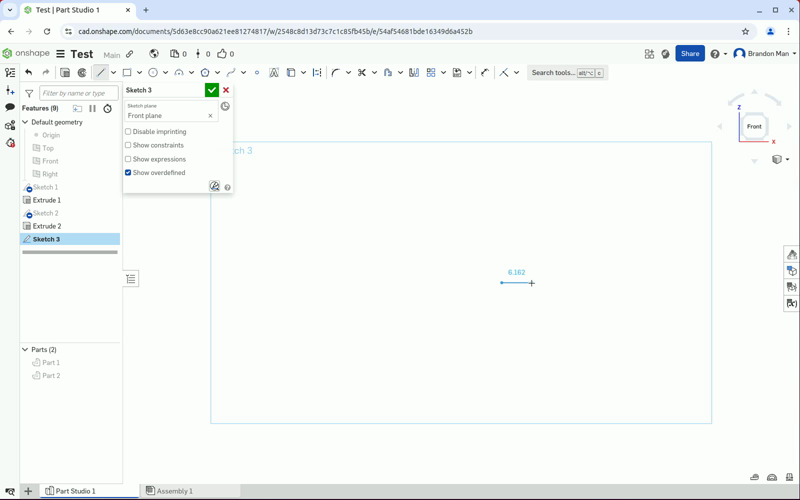
mouse_move(542, 282)
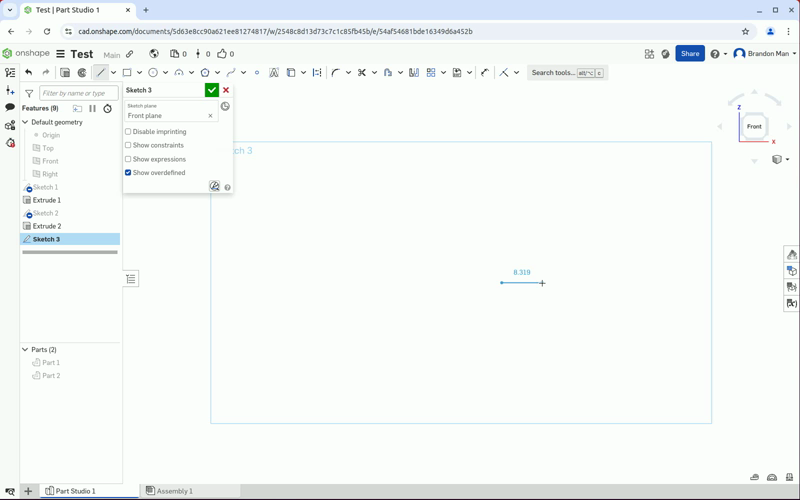
click(542, 282)
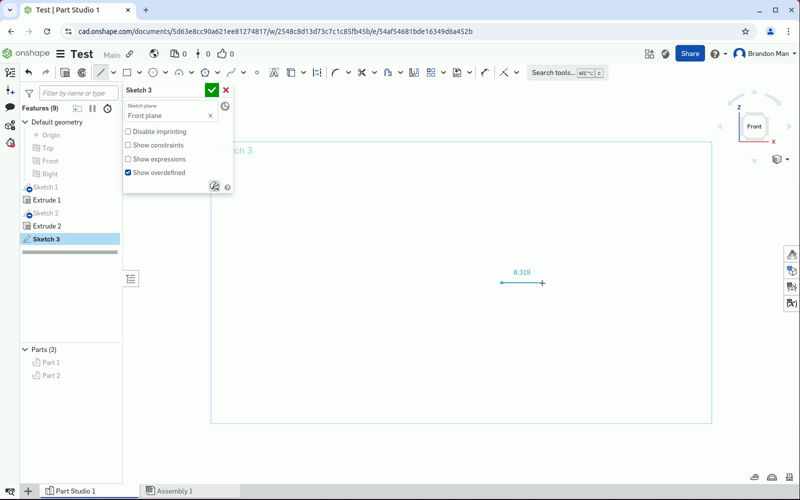
key_up(shift)
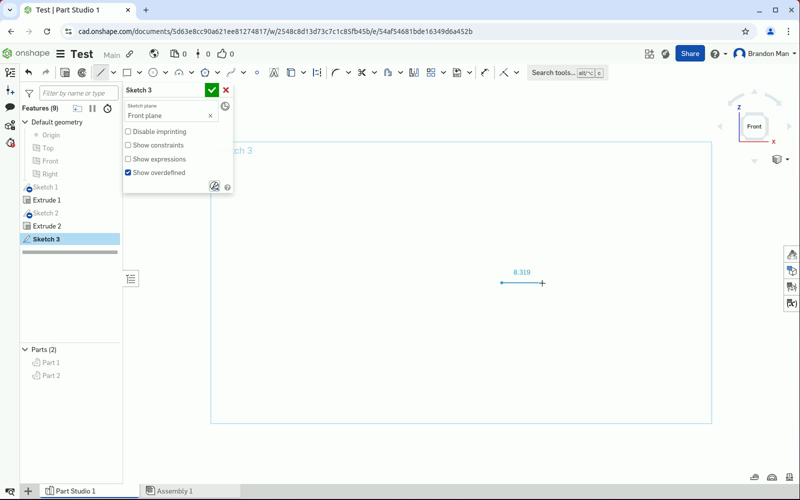
key(esc)
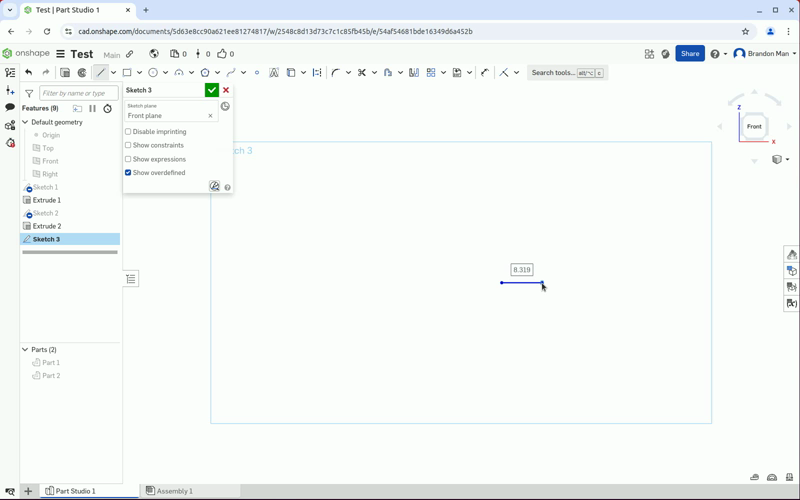
key(a)
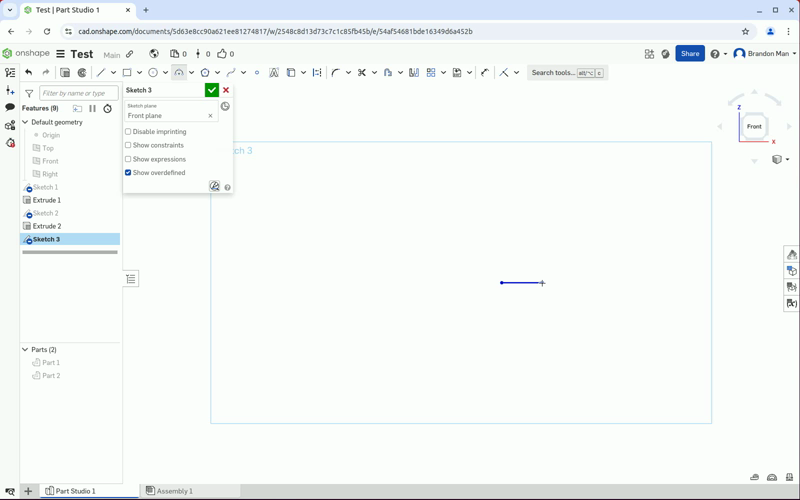
mouse_move(542, 282)
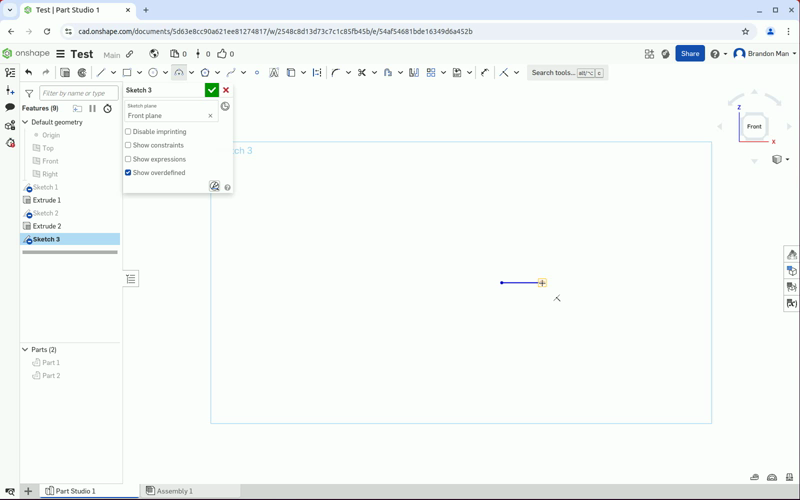
click(542, 282)
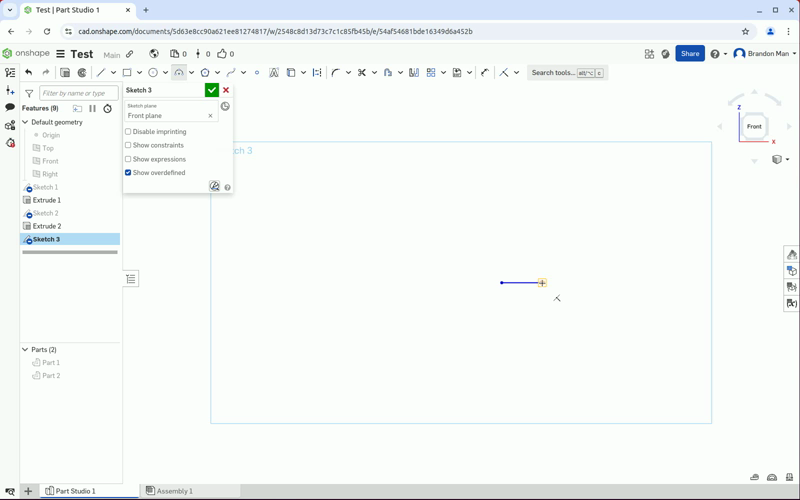
key_down(shift)
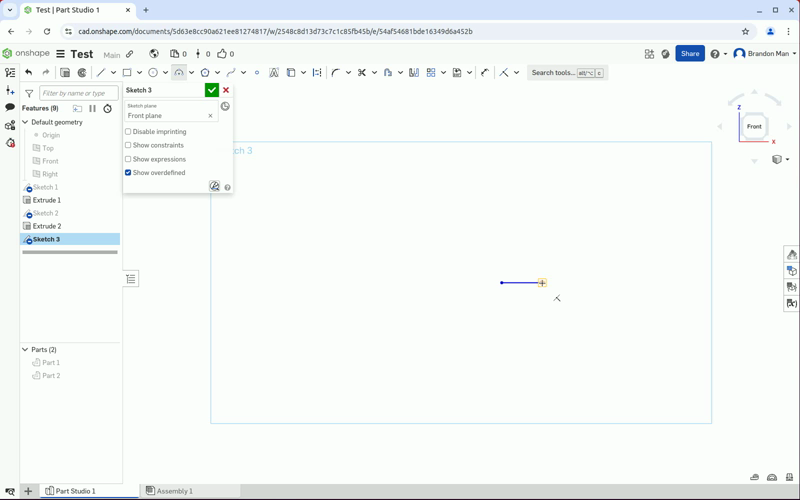
mouse_move(542, 221)
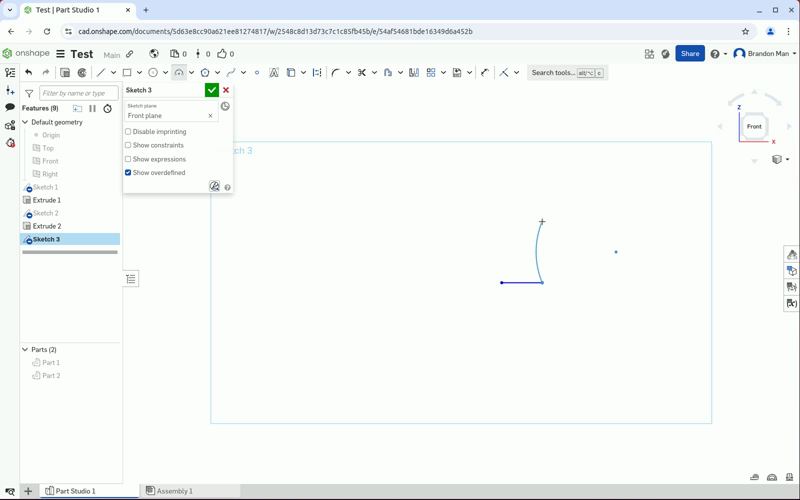
click(542, 221)
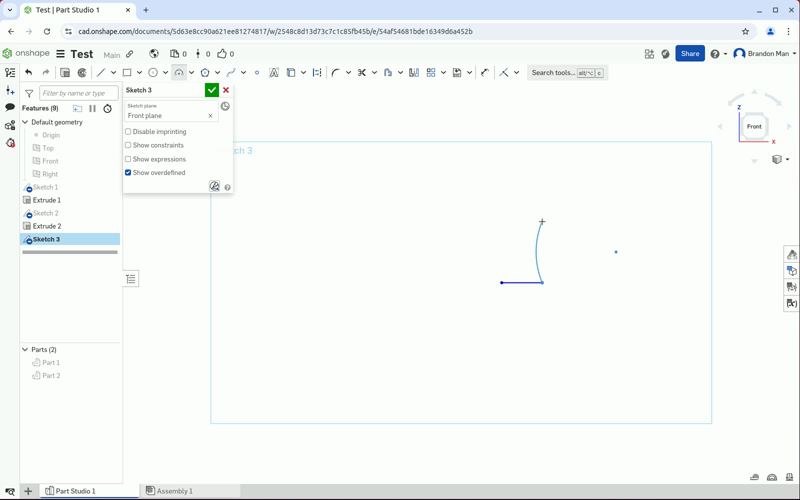
mouse_move(511, 252)
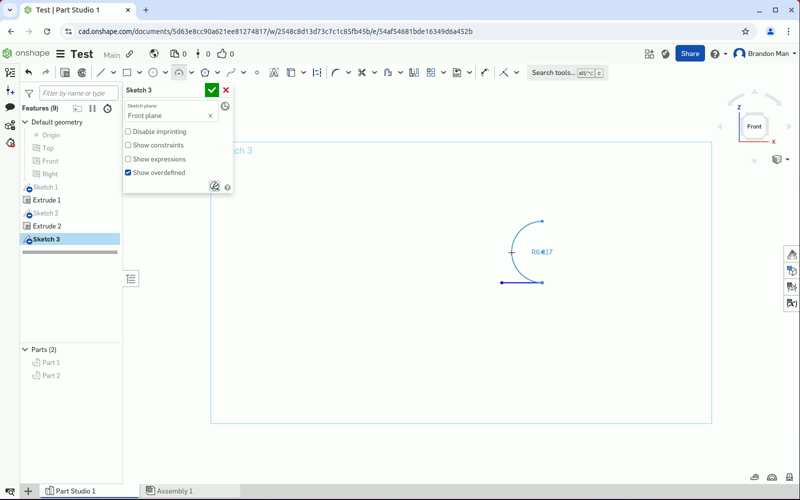
click(511, 252)
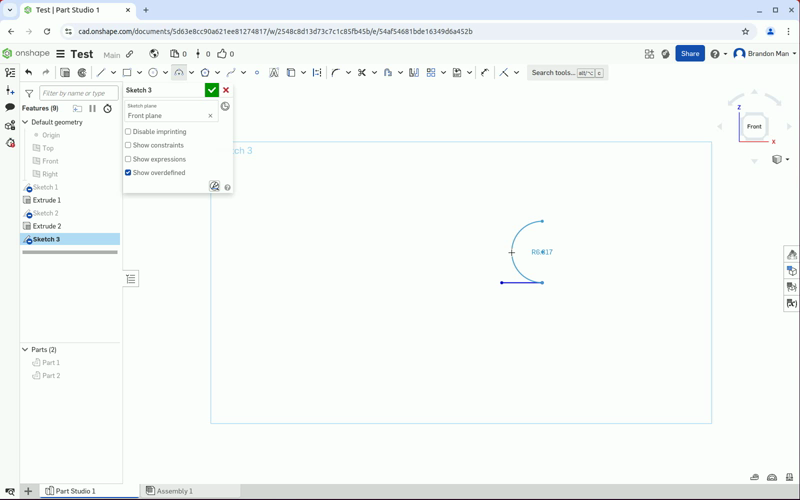
key_up(shift)
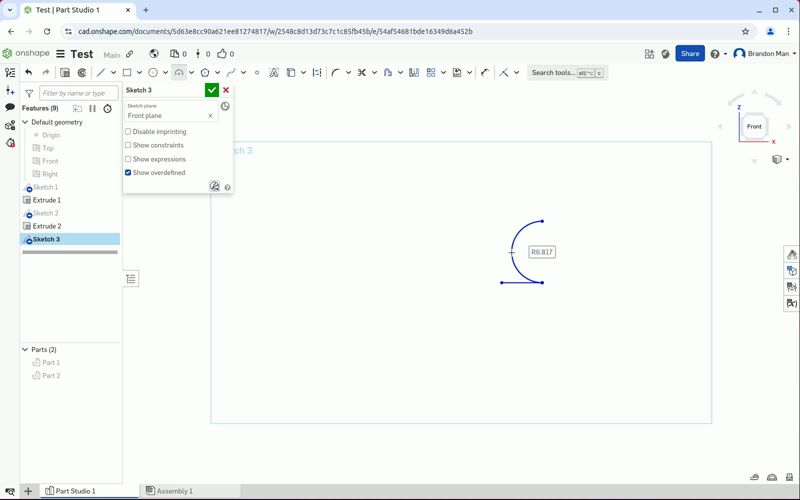
key(esc)
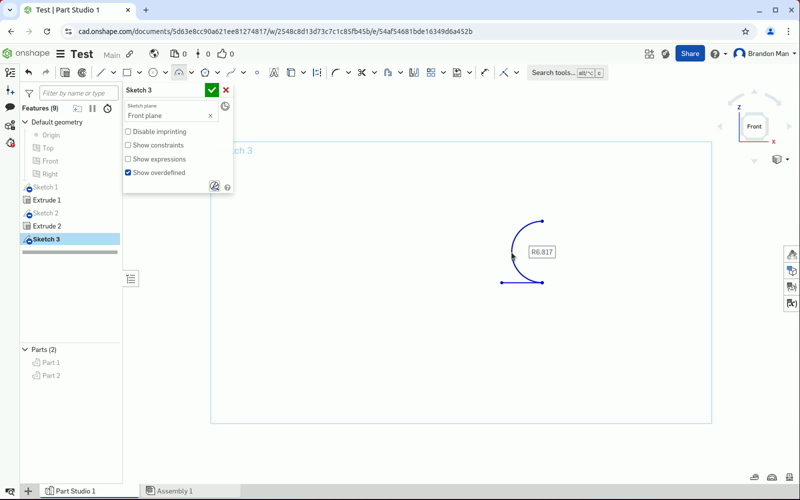
key(l)
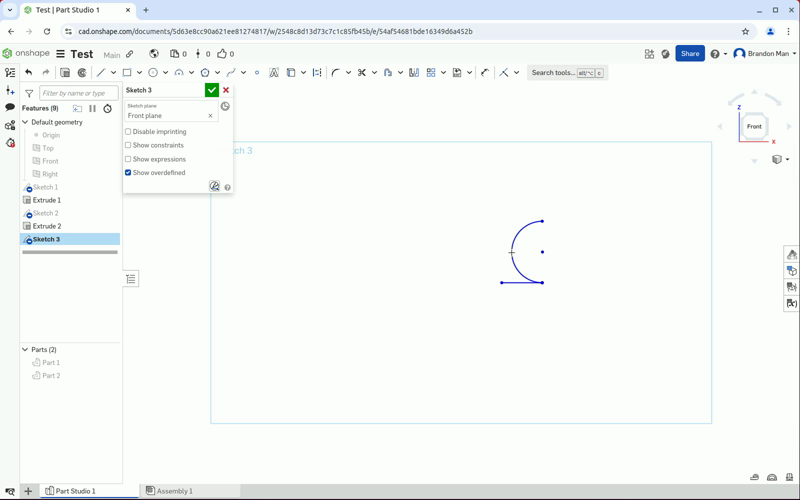
mouse_move(542, 221)
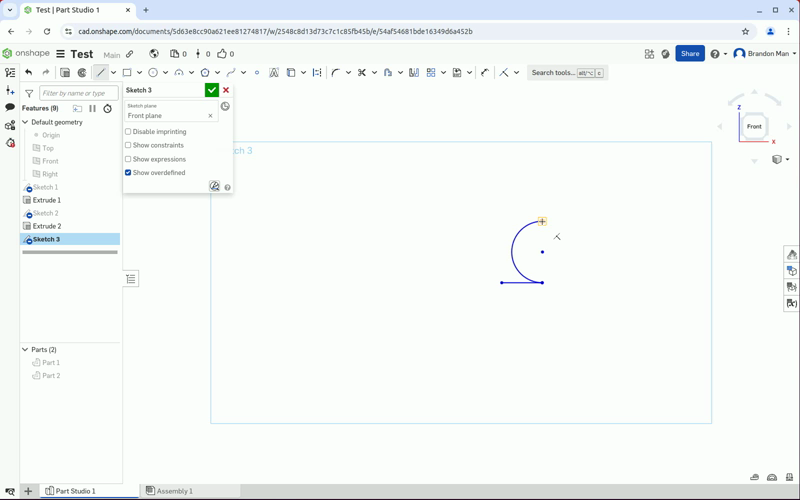
click(542, 221)
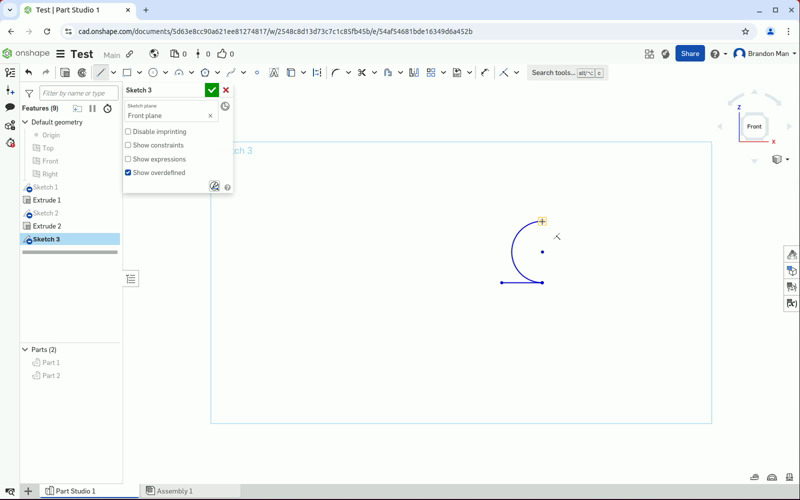
key_down(shift)
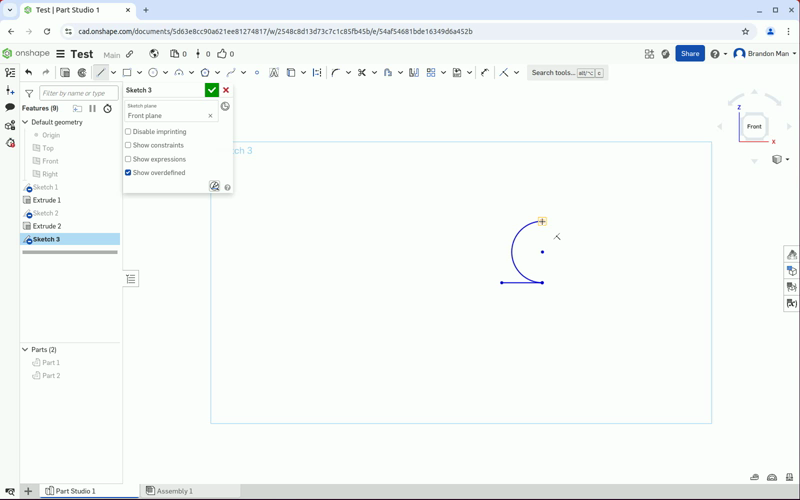
mouse_move(572, 221)
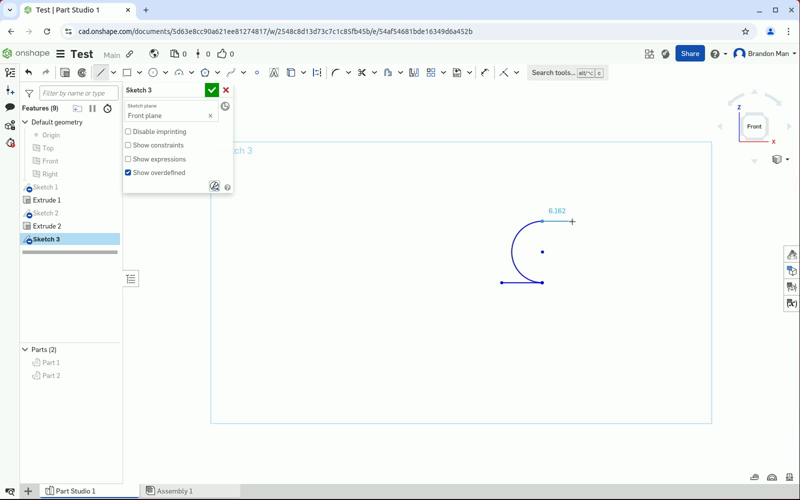
mouse_move(501, 221)
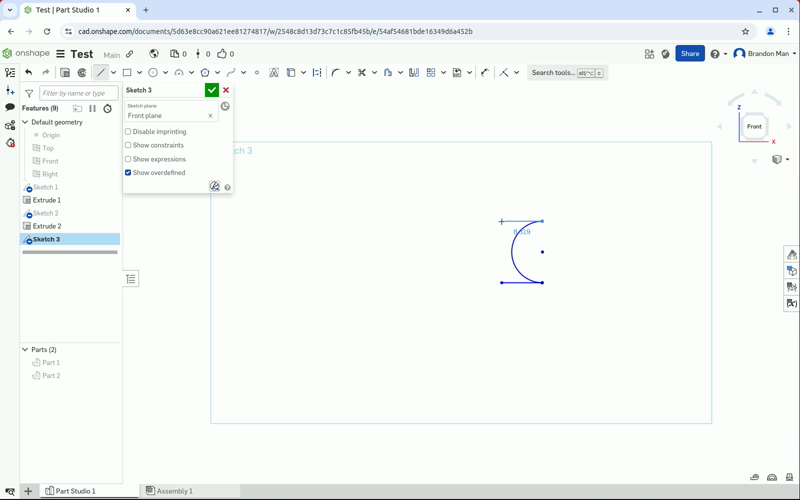
click(501, 221)
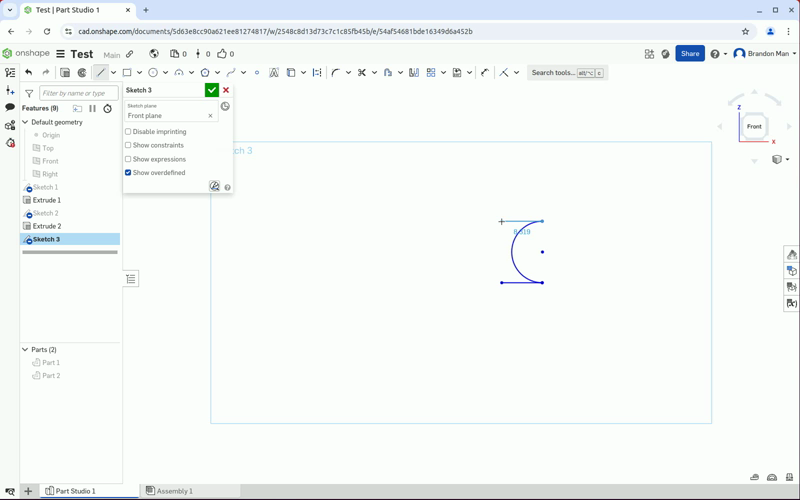
key_up(shift)
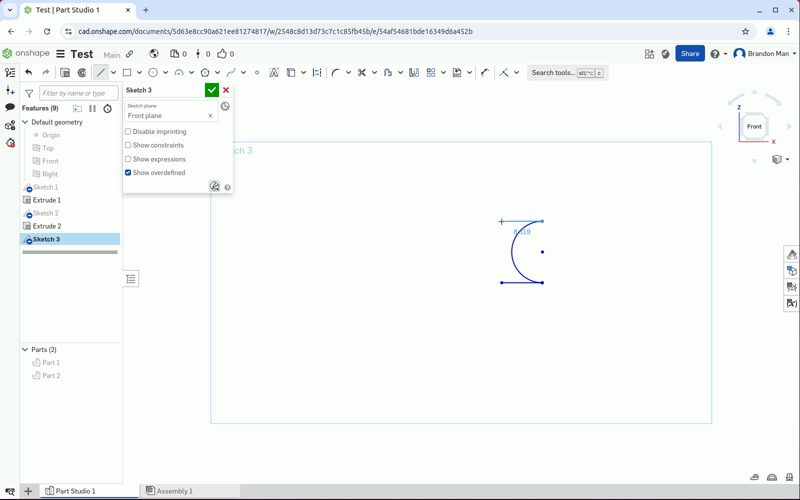
key_down(shift)
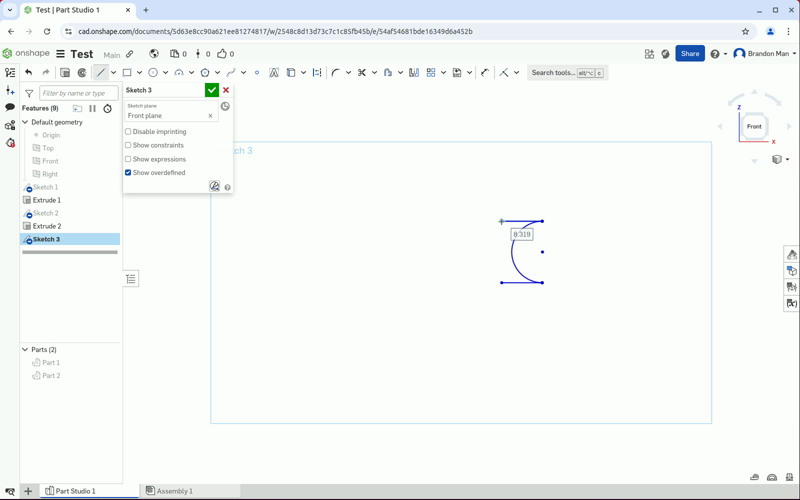
mouse_move(501, 282)
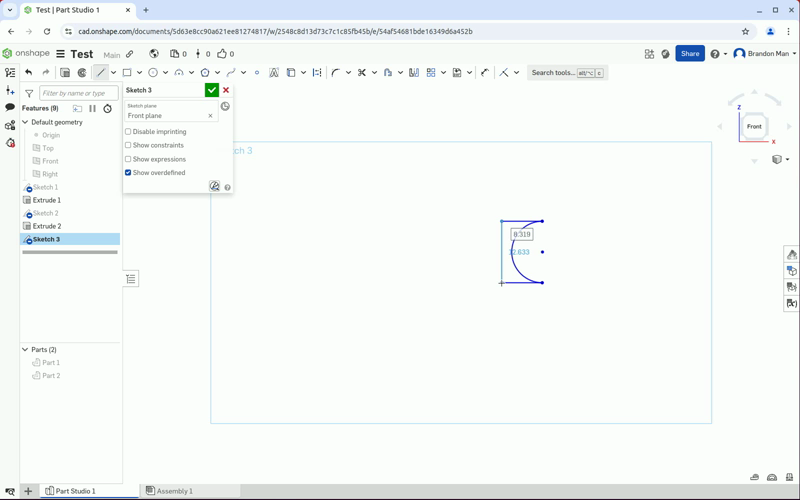
key_up(shift)
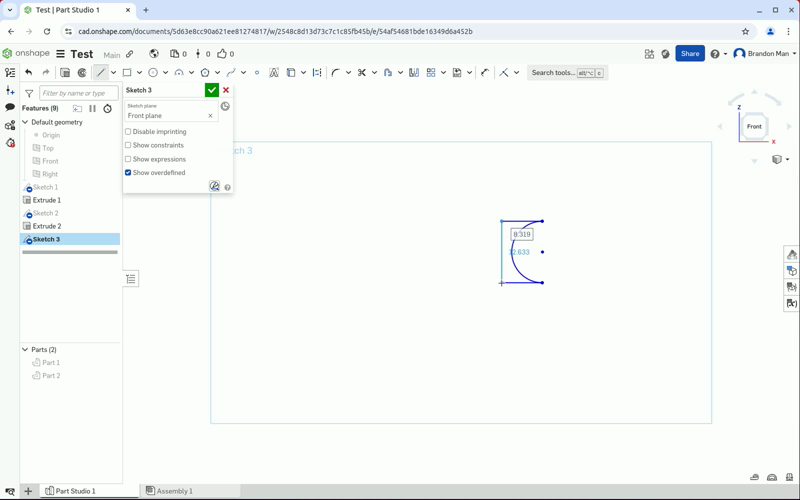
click(501, 282)
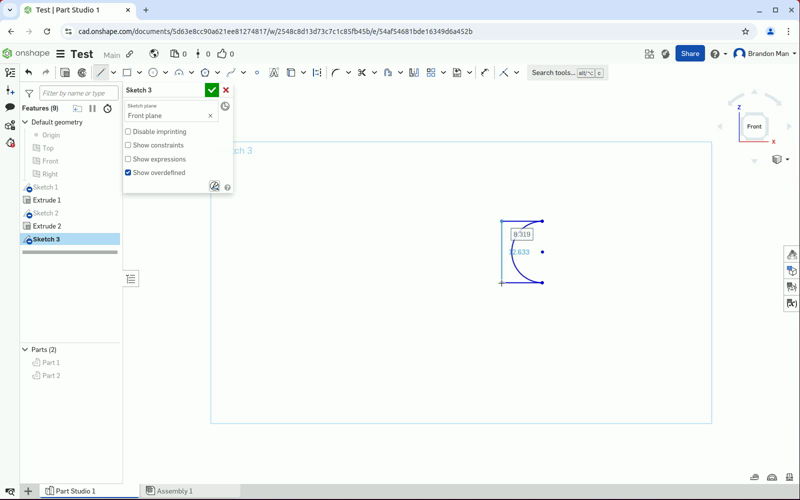
key(esc)
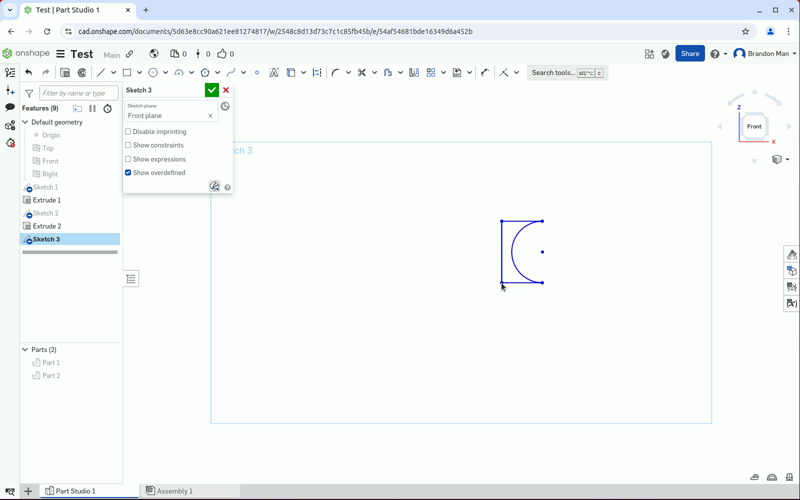
mouse_move(511, 264)
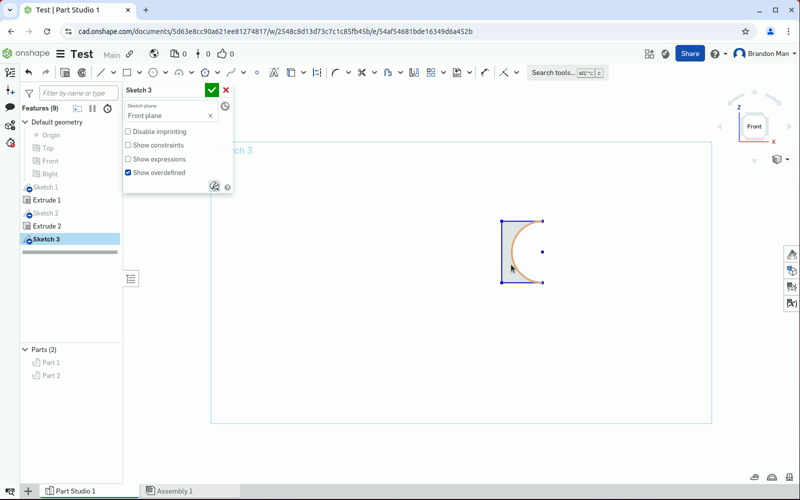
scroll(6)
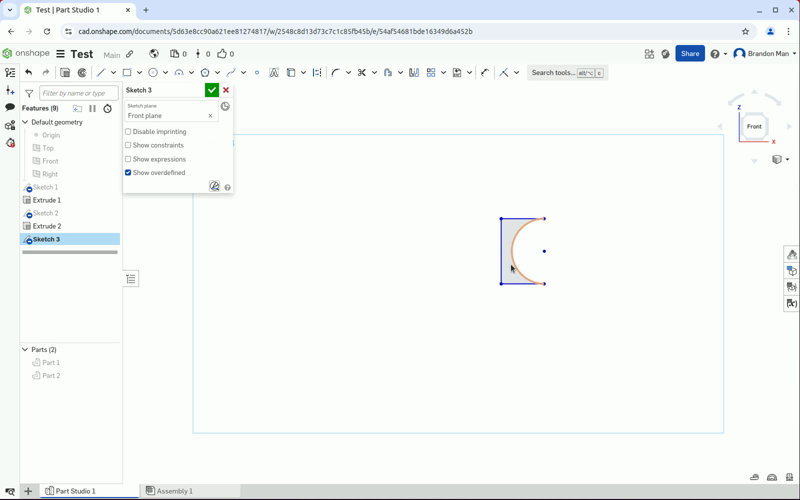
scroll(6)
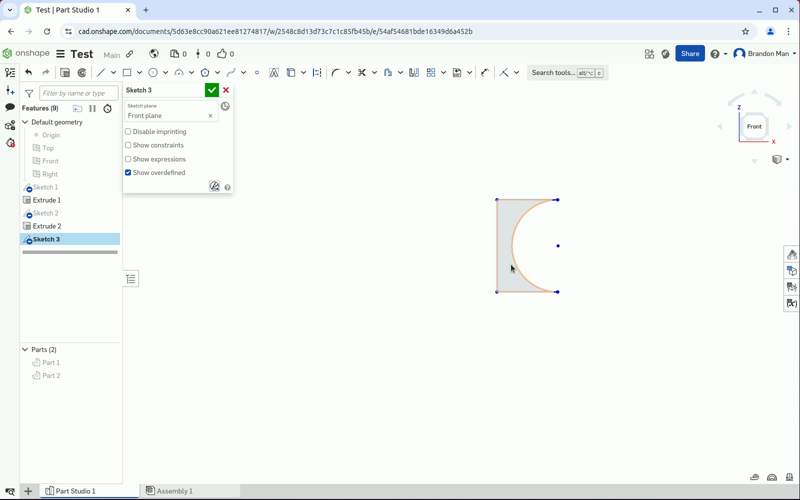
scroll(6)
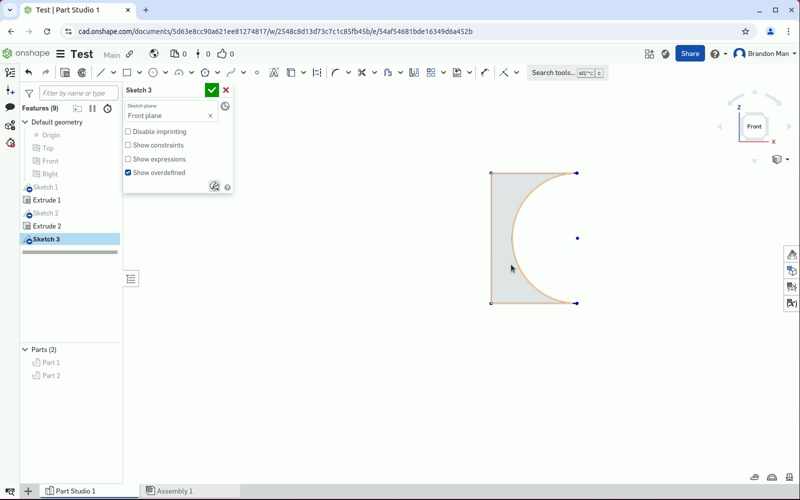
scroll(6)
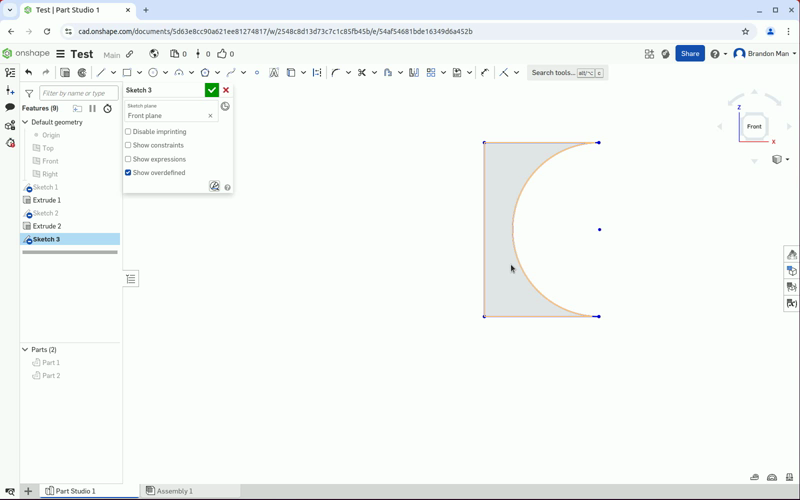
scroll(6)
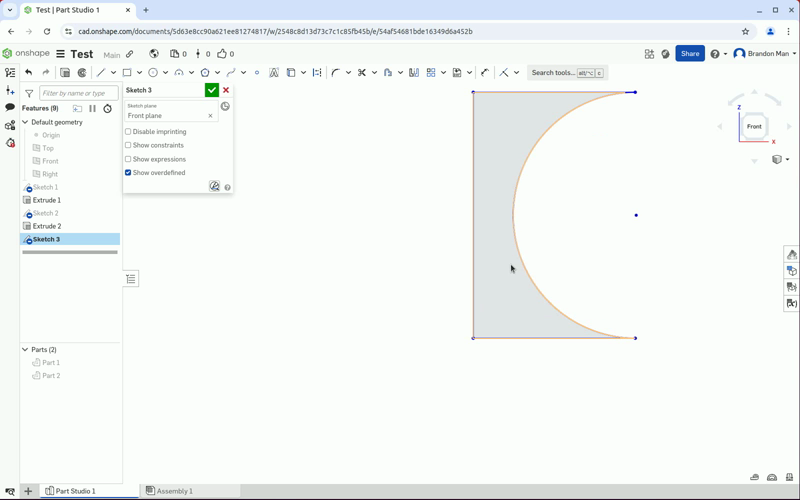
scroll(6)
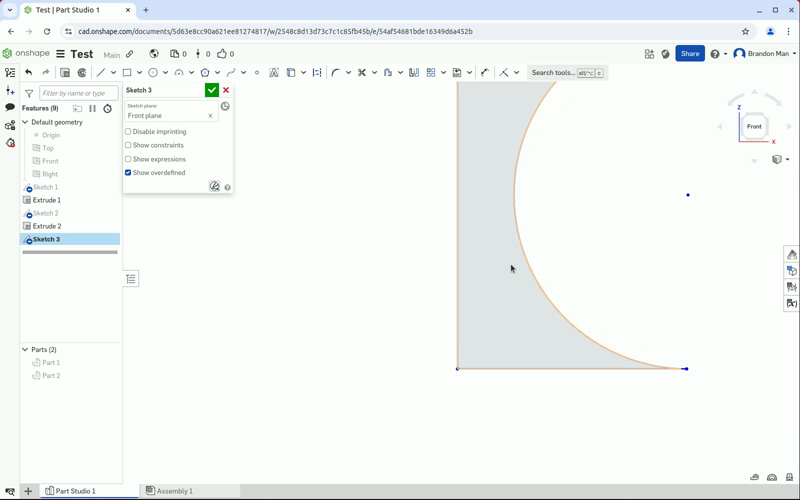
scroll(6)
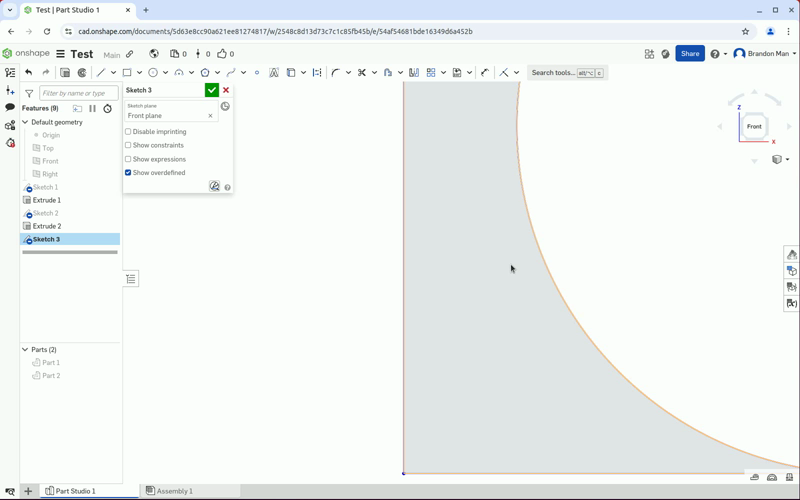
click(511, 264)
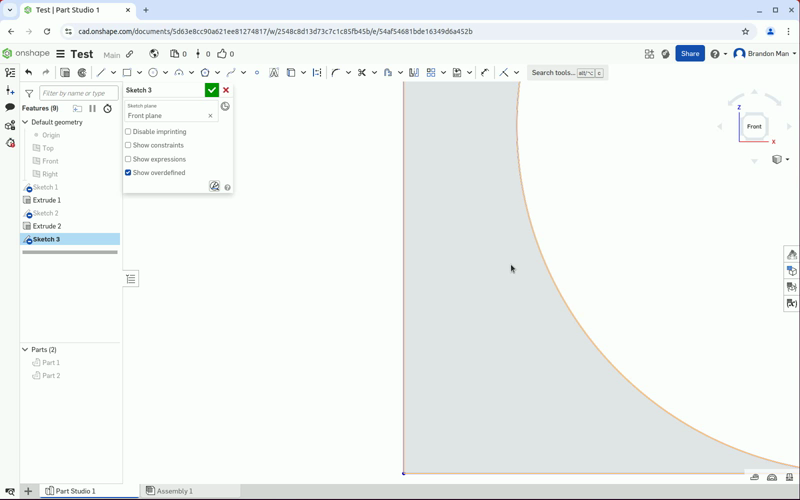
scroll(-6)
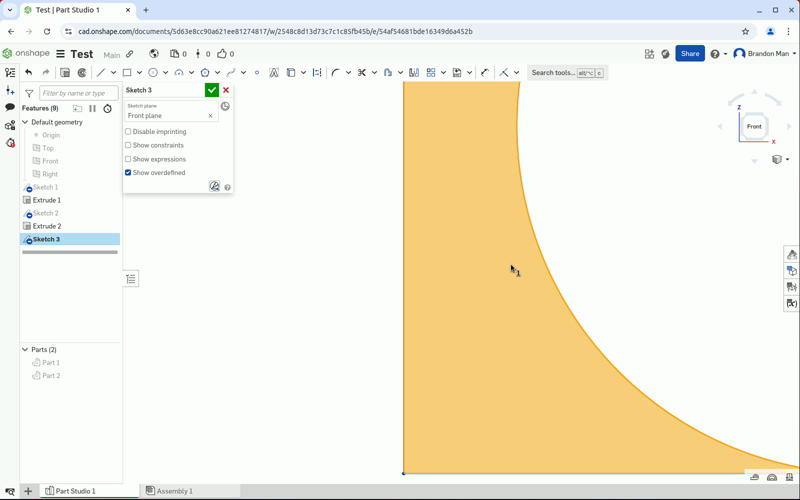
scroll(-6)
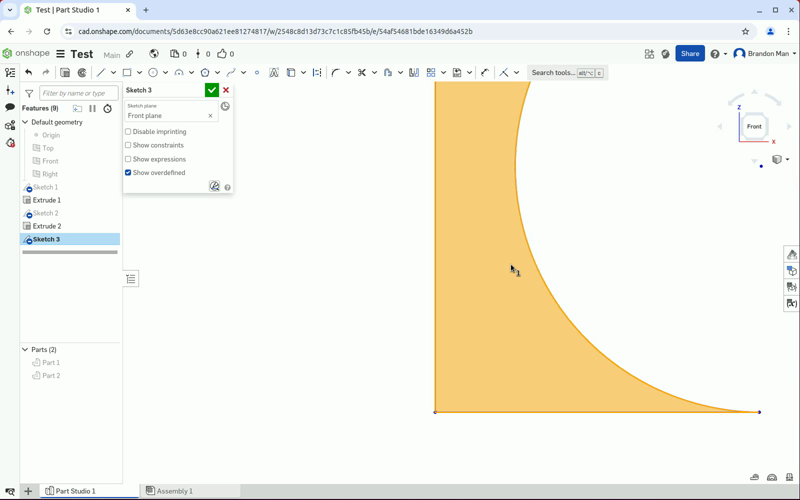
scroll(-6)
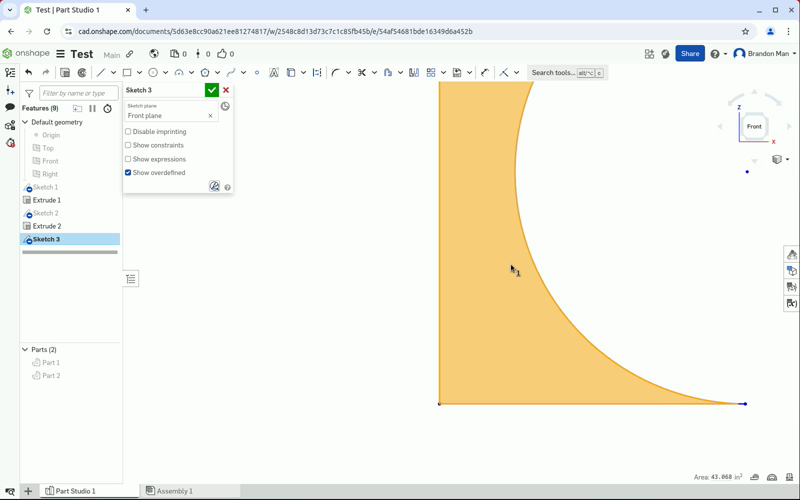
scroll(-6)
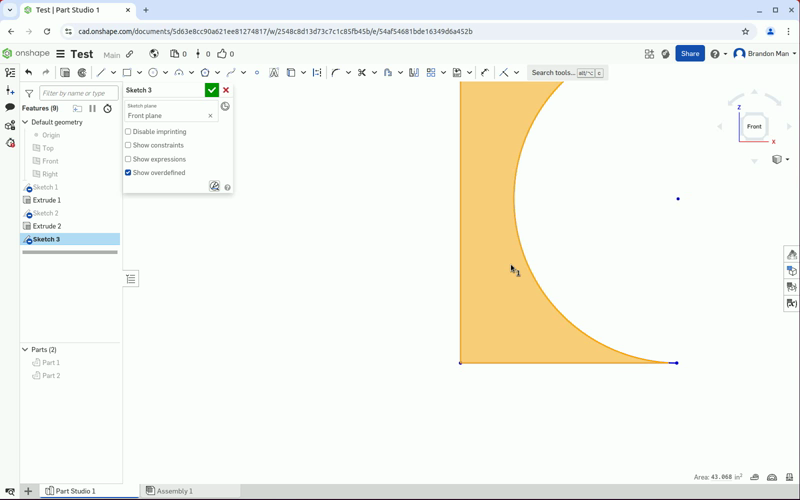
scroll(-6)
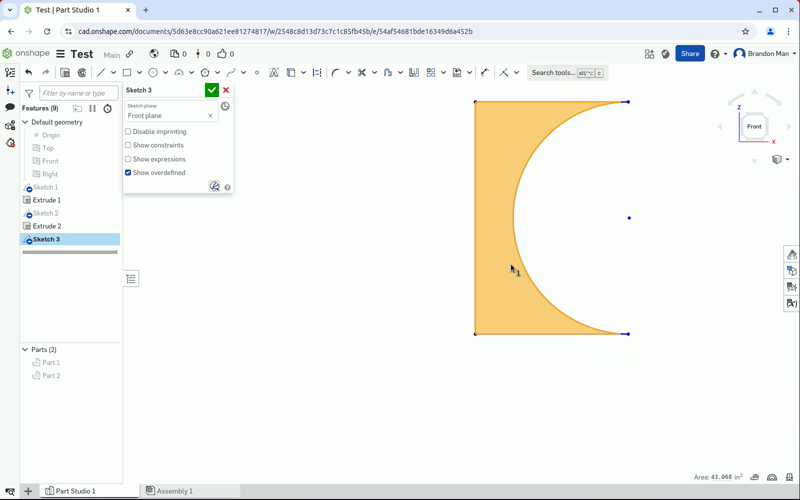
scroll(-6)
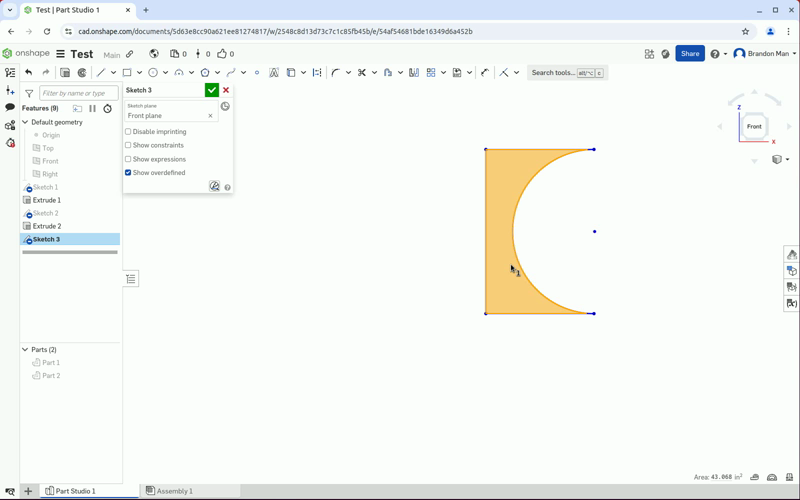
scroll(-6)
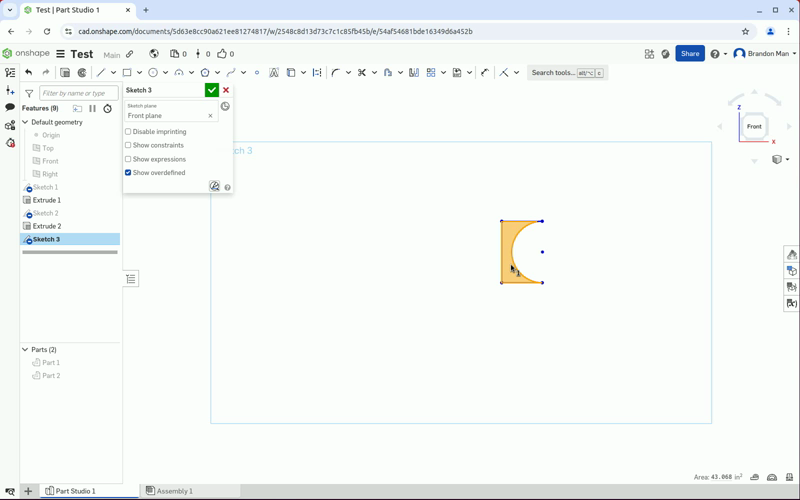
mouse_move(73, 352)
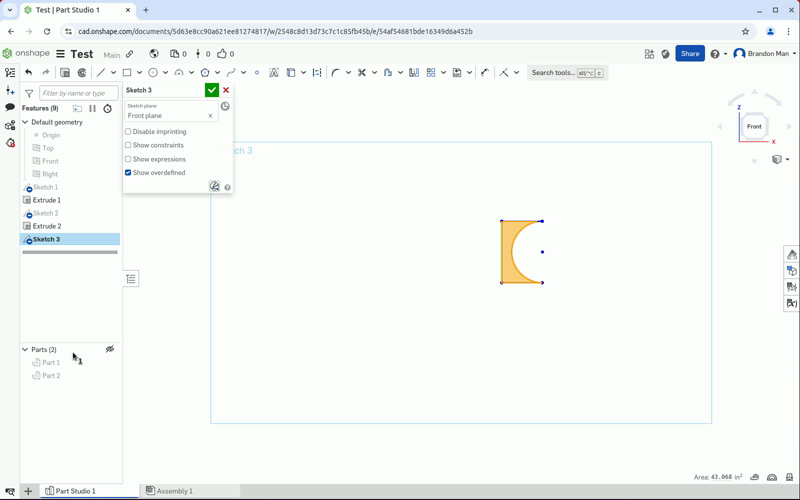
key(shift+y)
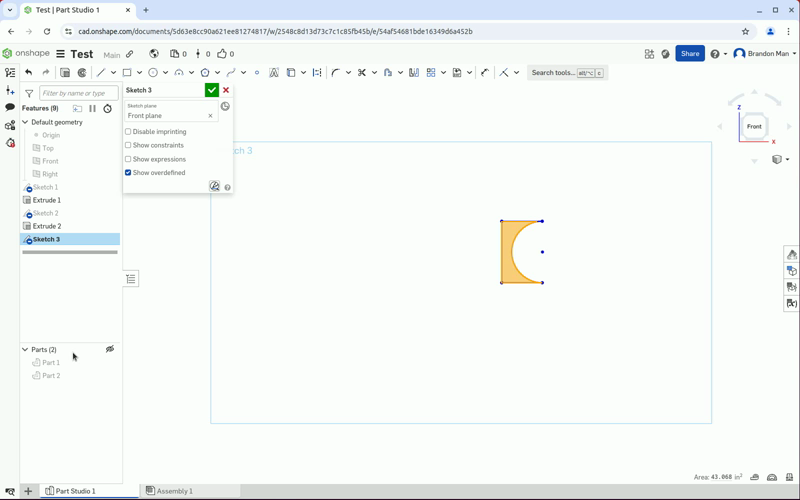
key(shift+e)
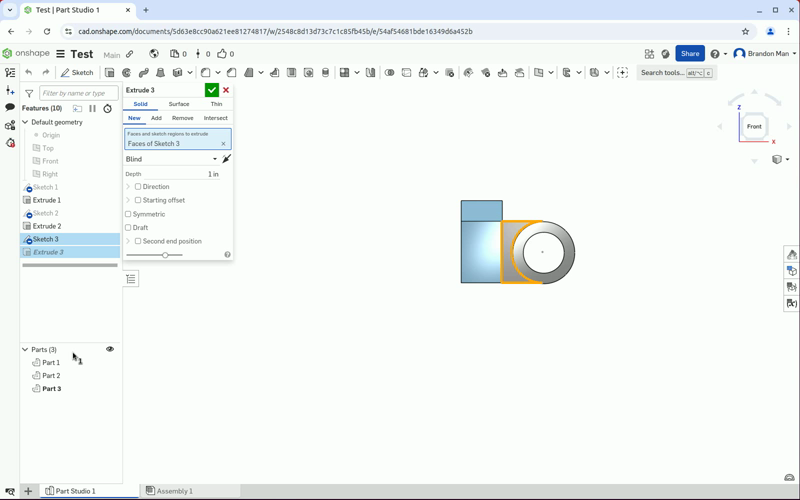
mouse_move(143, 106)
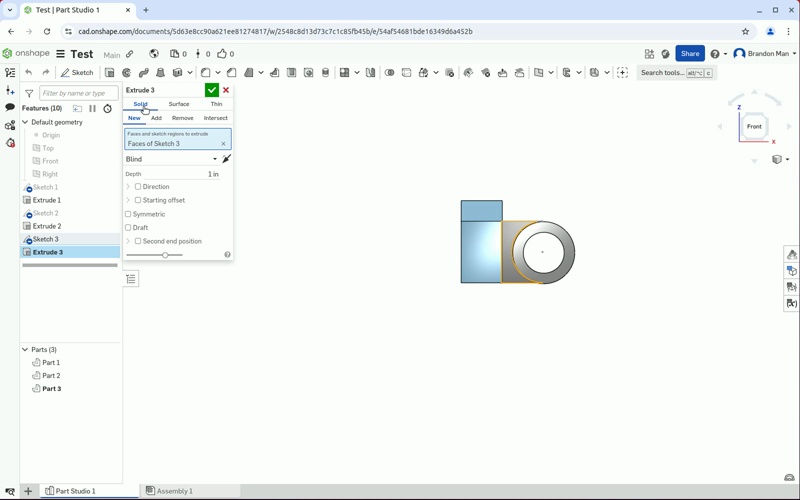
click(143, 106)
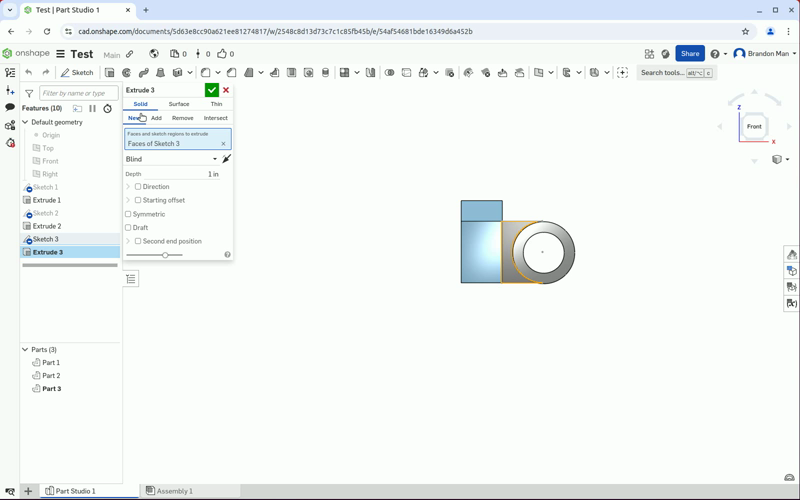
mouse_move(137, 120)
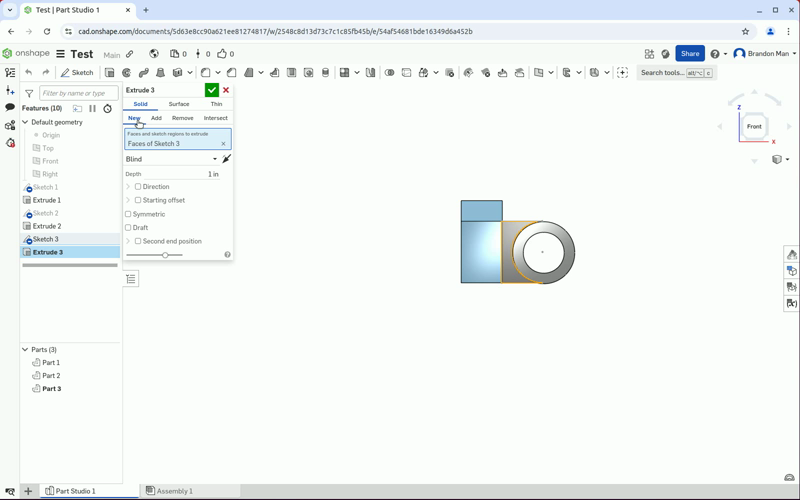
click(137, 120)
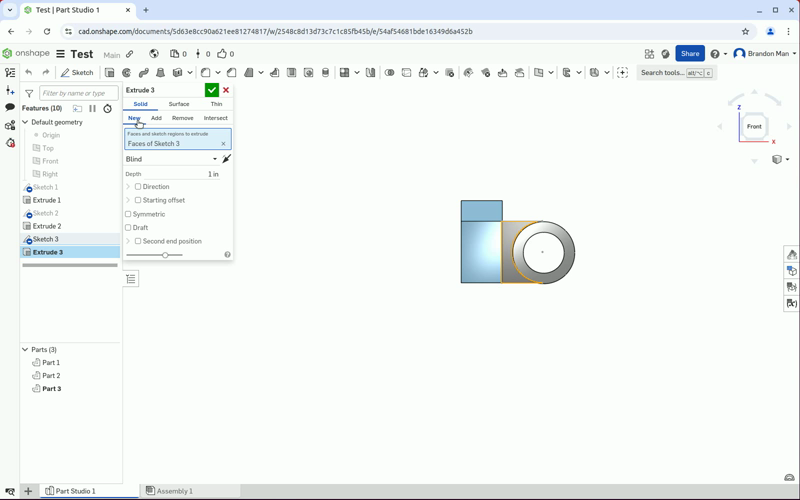
key(tab, 4)
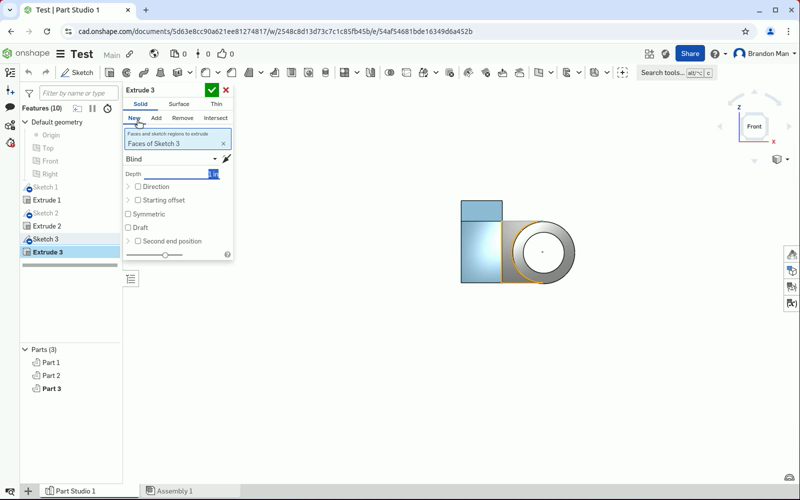
text(8.184)
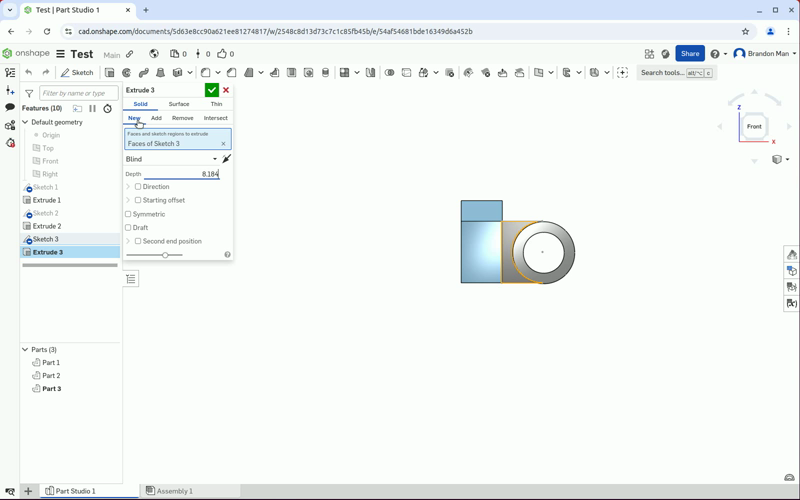
key(tab, 3)
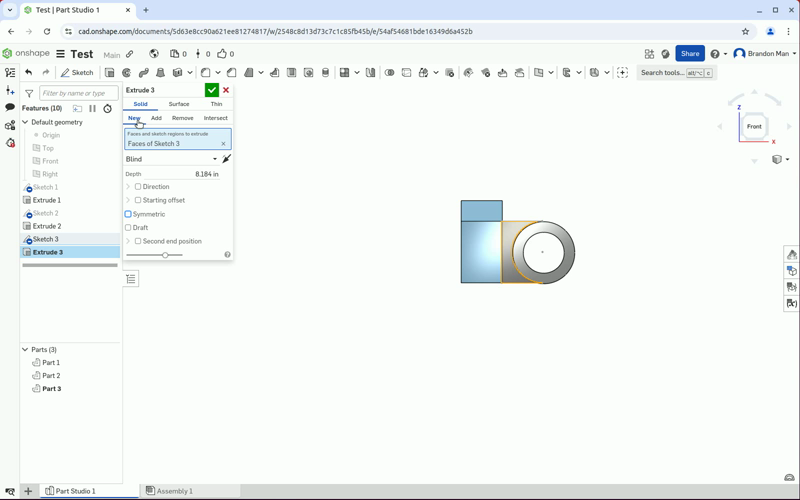
key(space)
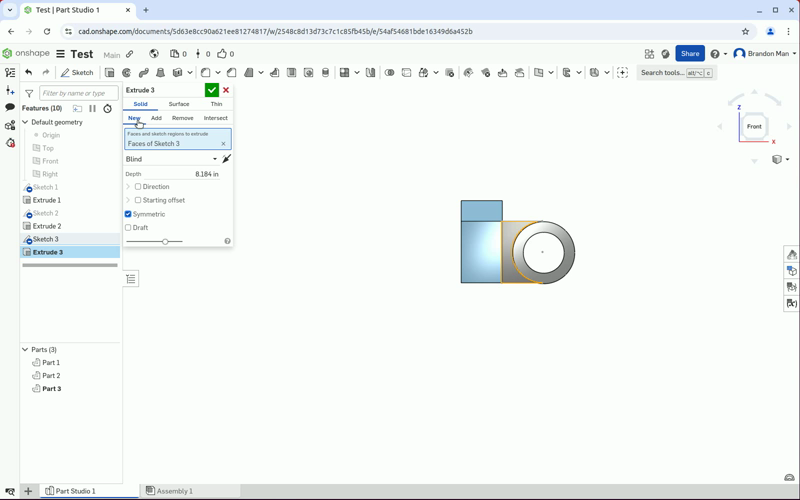
key(enter)
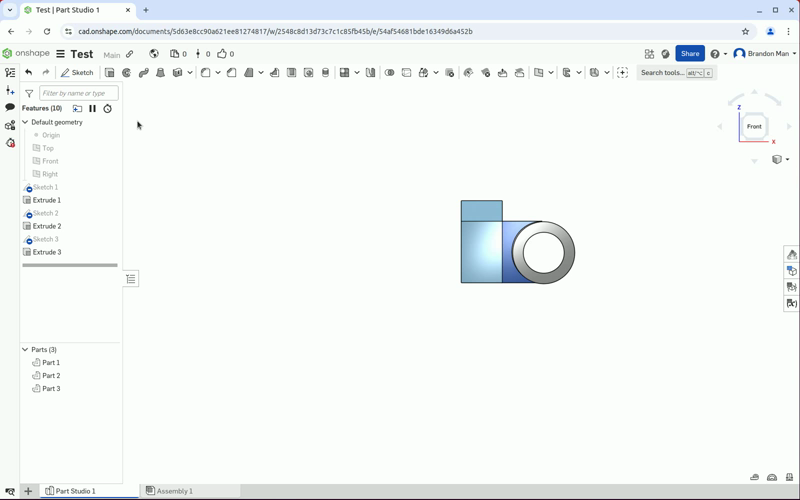
key(shift+h)
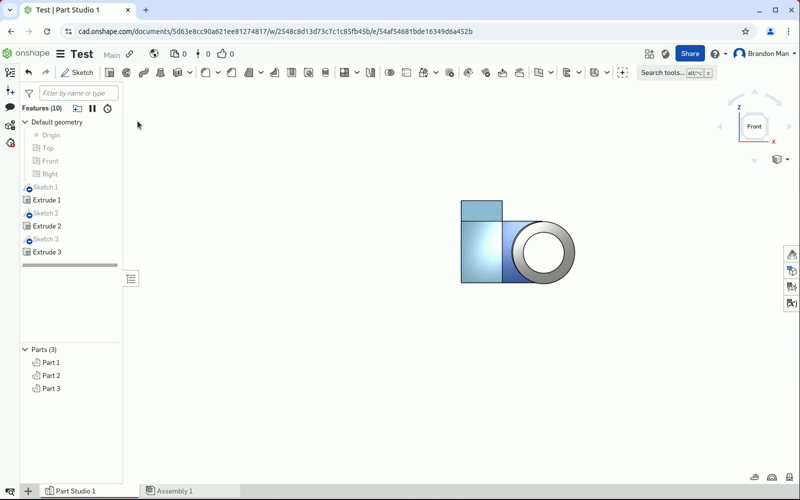
key(shift+h)
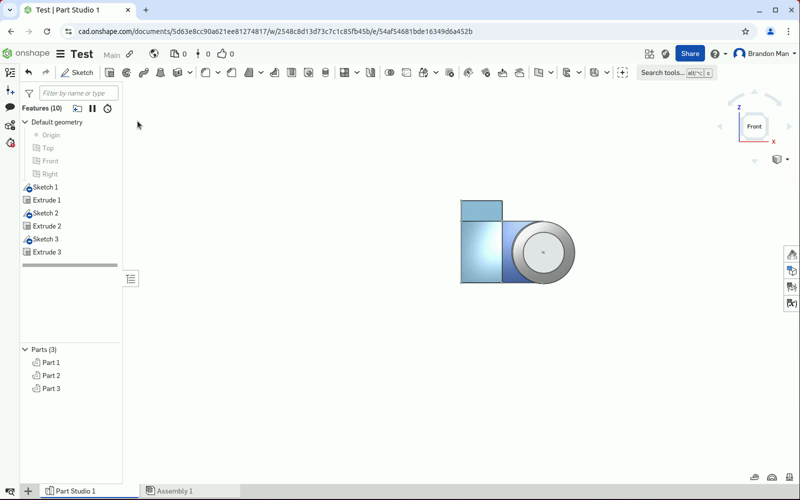
key(shift+7)
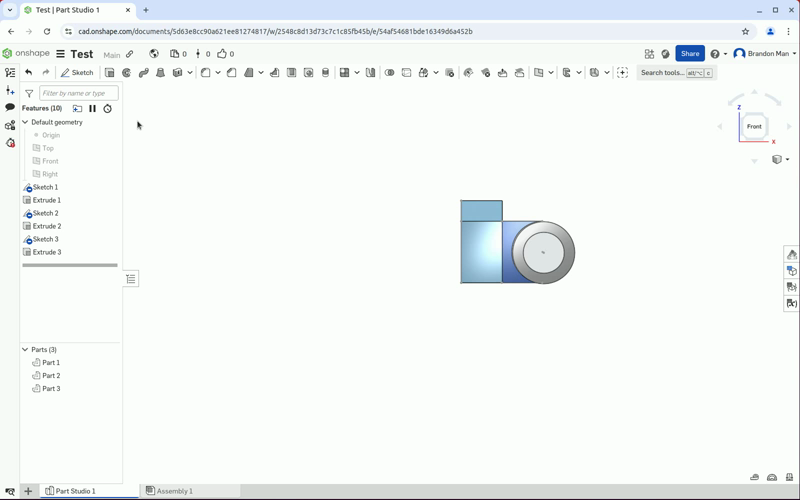
key(left, 2)
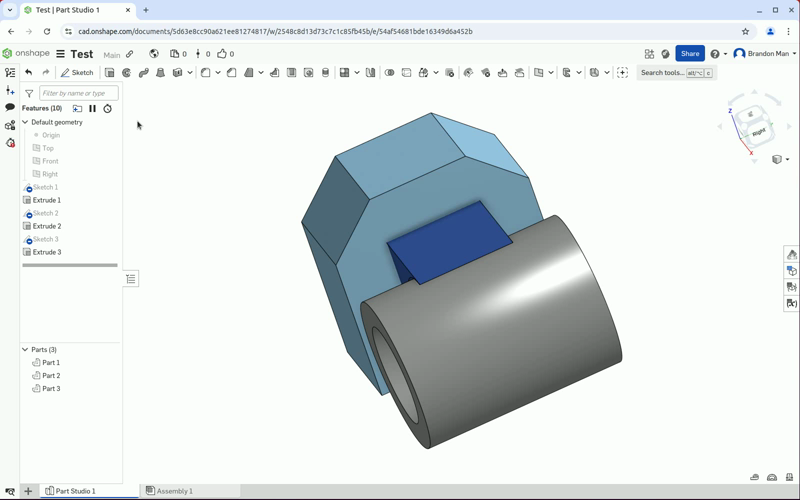
key(down, 2)
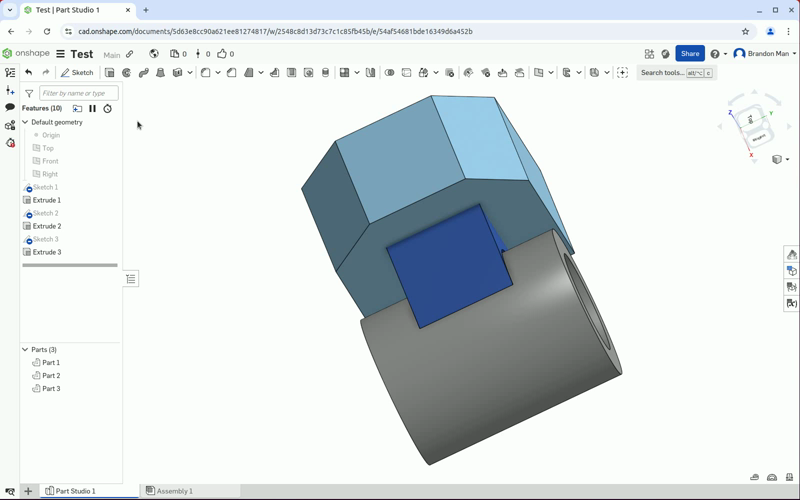
key(up, 2)
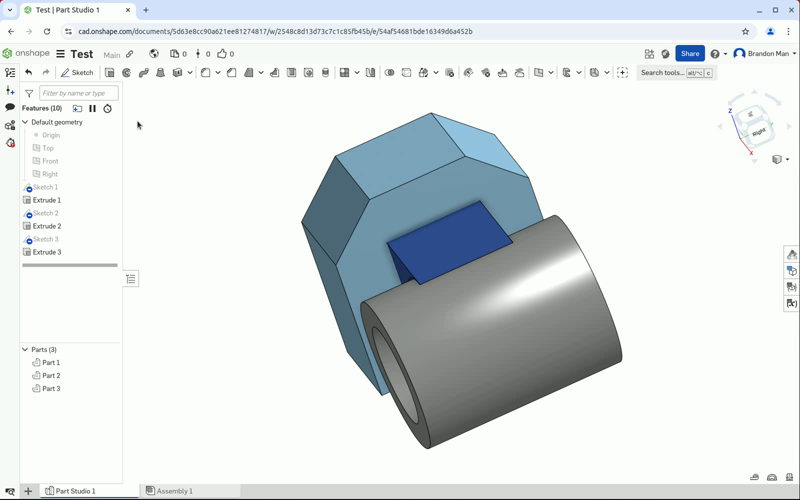
key(right, 2)
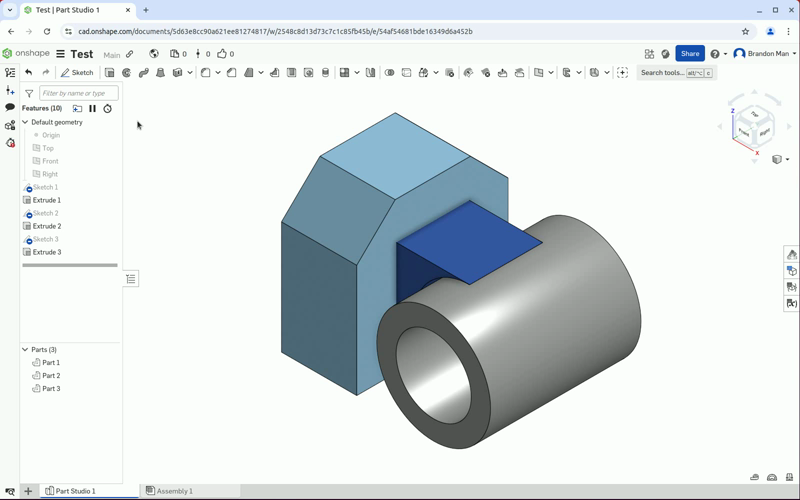
mouse_move(73, 189)
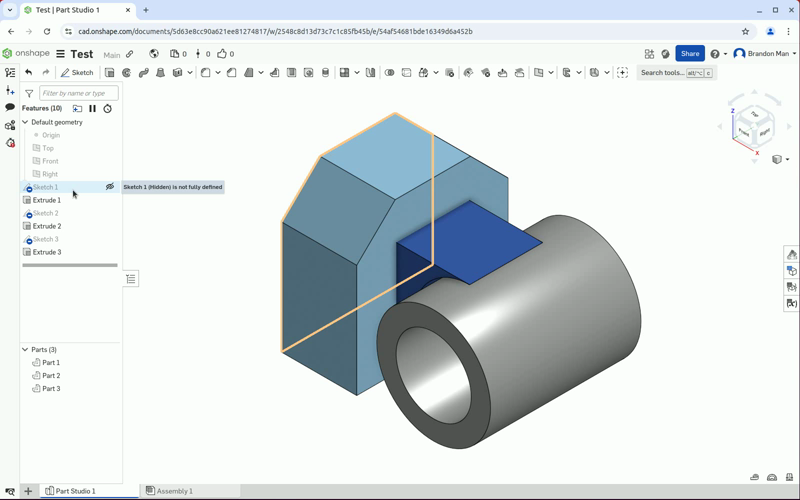
click(73, 189)